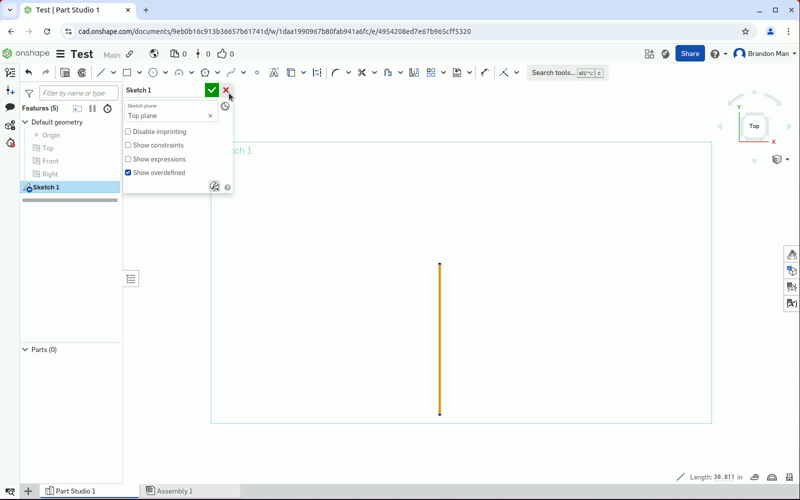
key(shift+h)
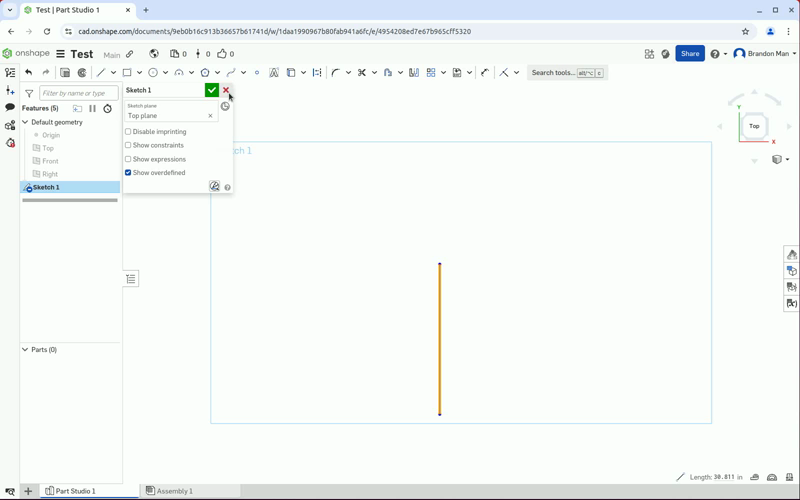
key(shift+s)
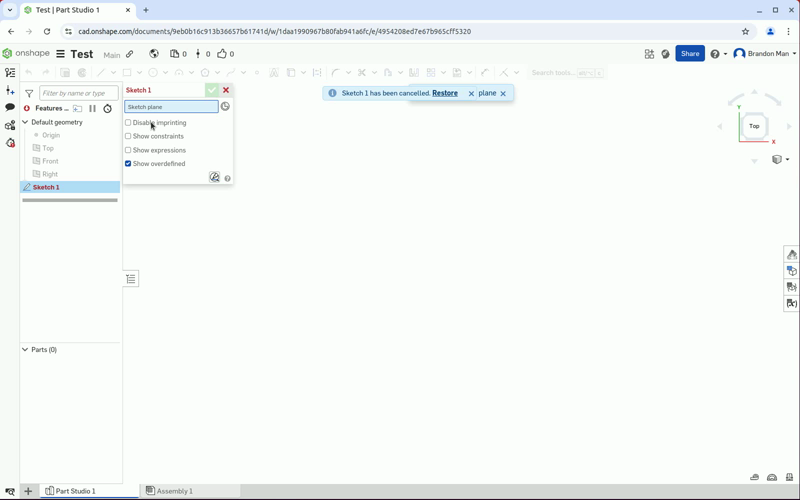
mouse_move(73, 150)
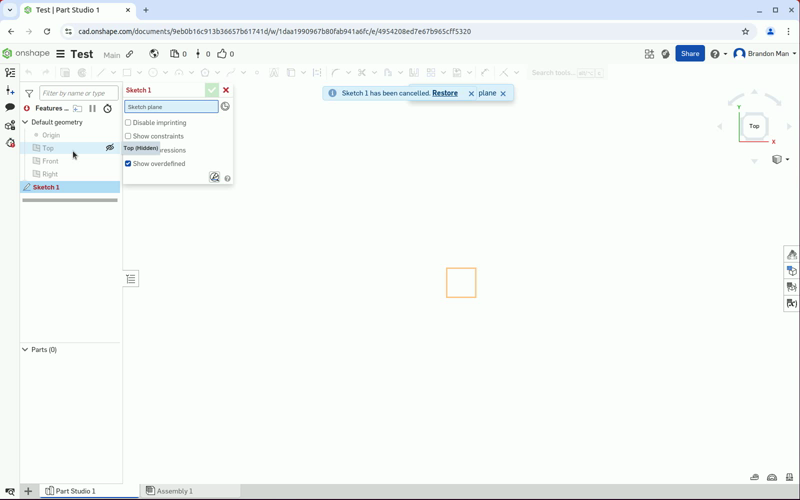
click(73, 150)
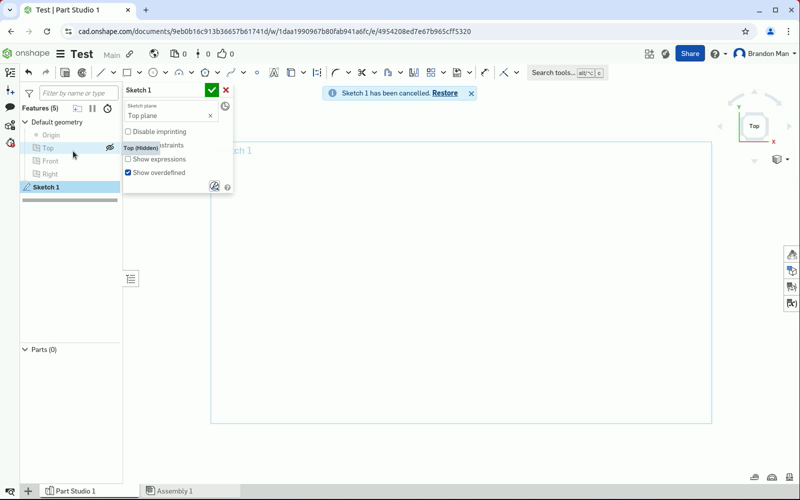
mouse_move(73, 352)
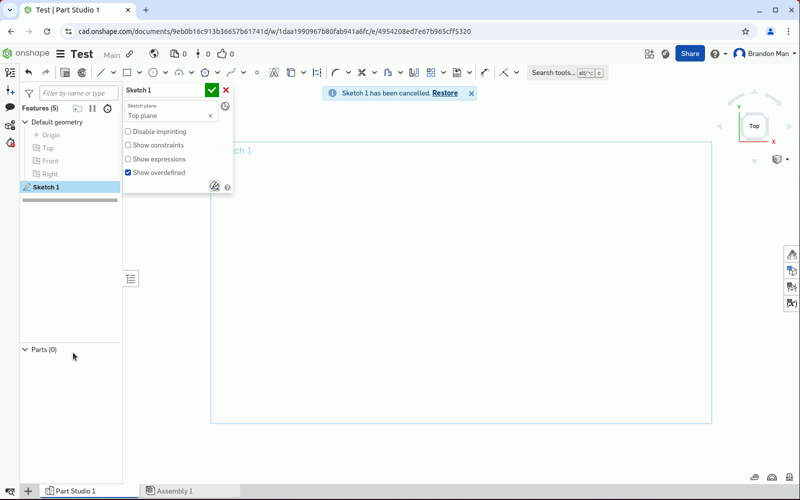
key(y)
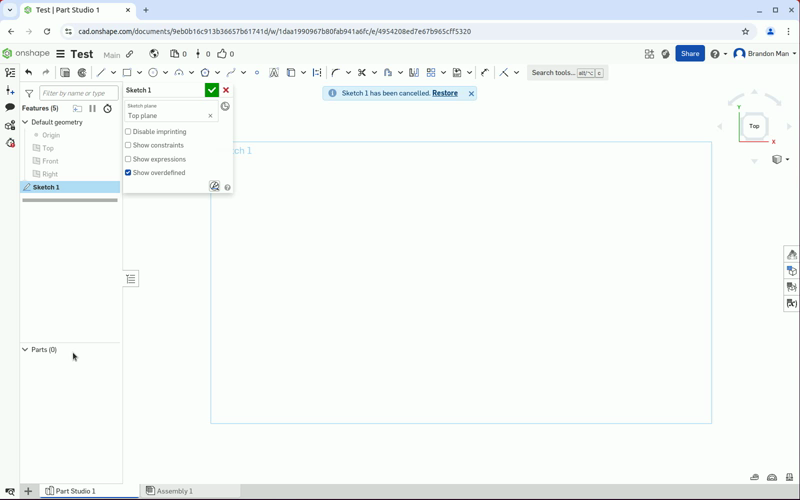
key(l)
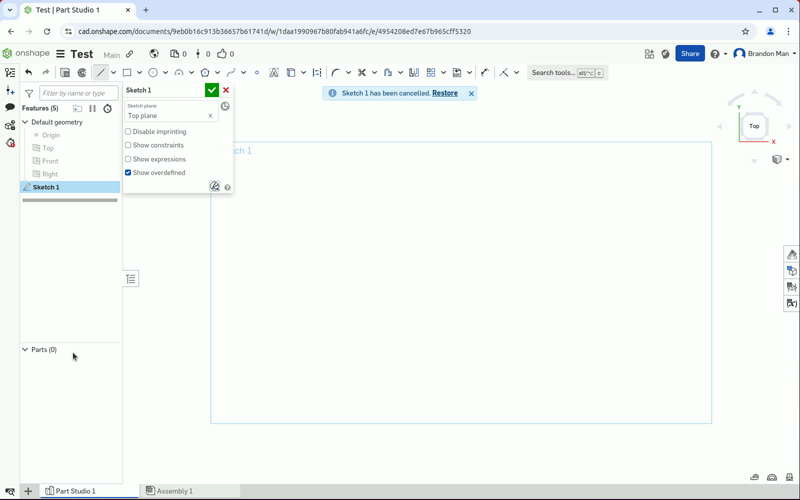
key_down(shift)
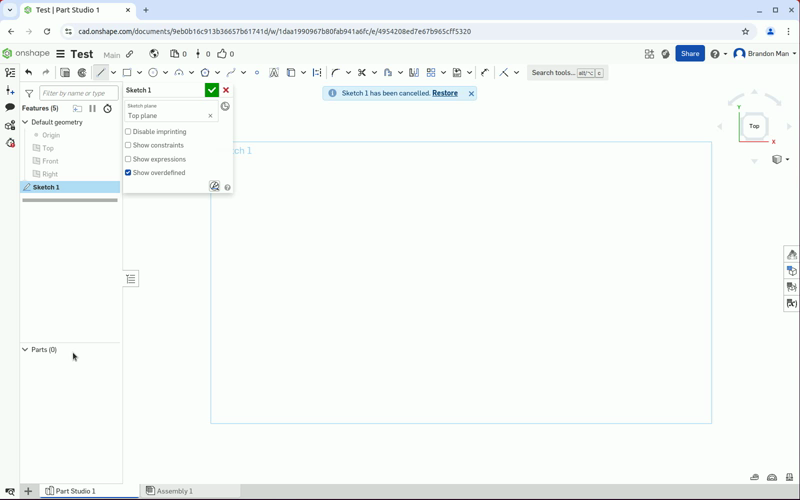
mouse_move(376, 339)
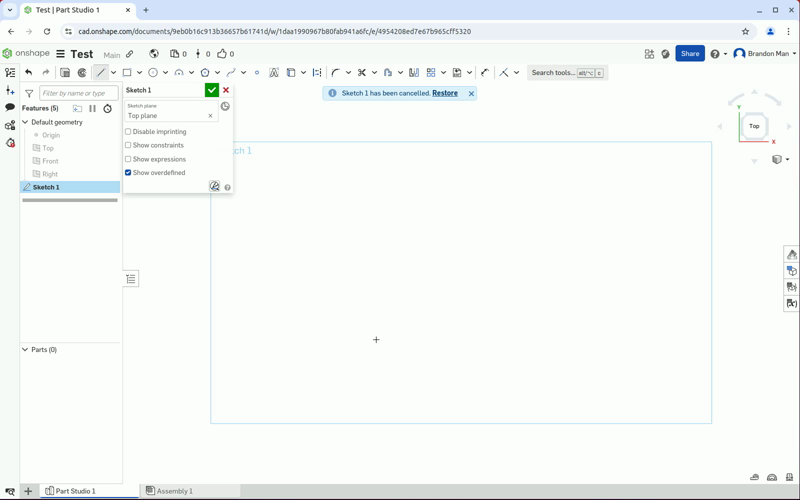
click(376, 339)
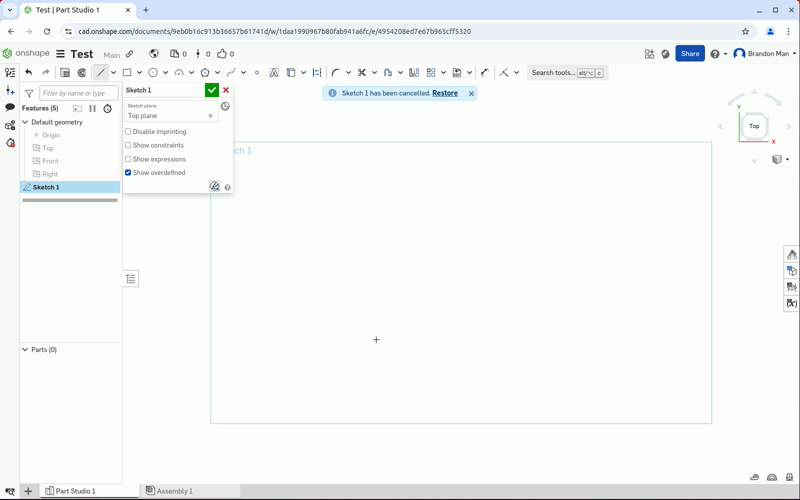
key_up(shift)
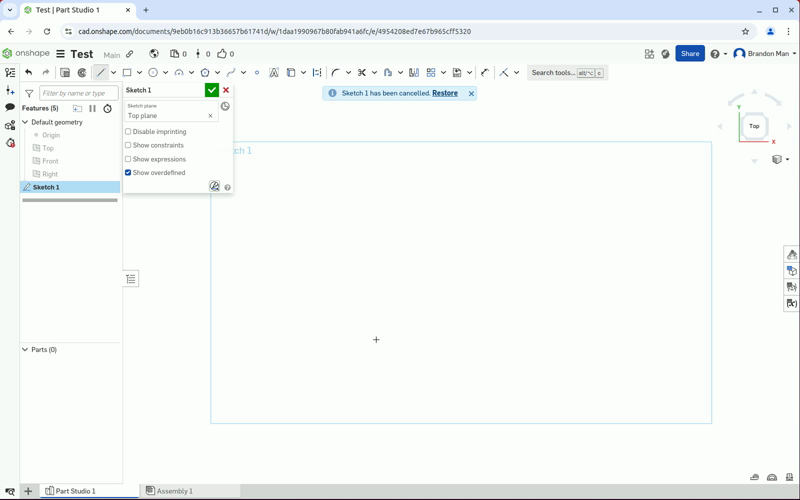
key_down(shift)
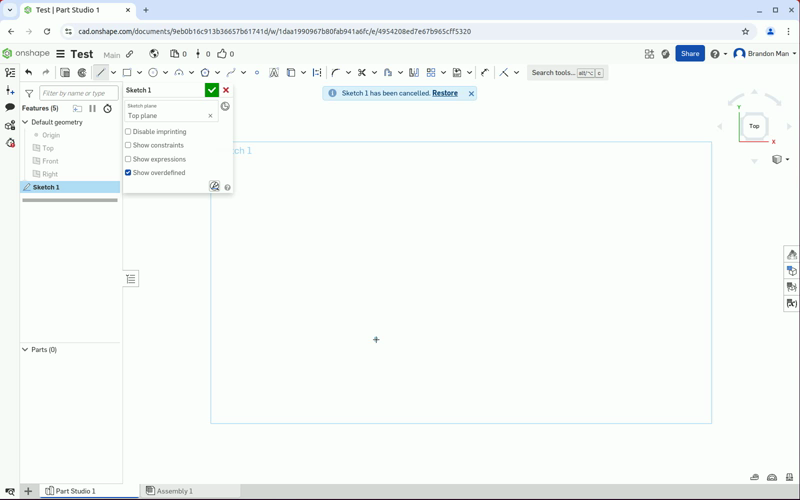
mouse_move(544, 339)
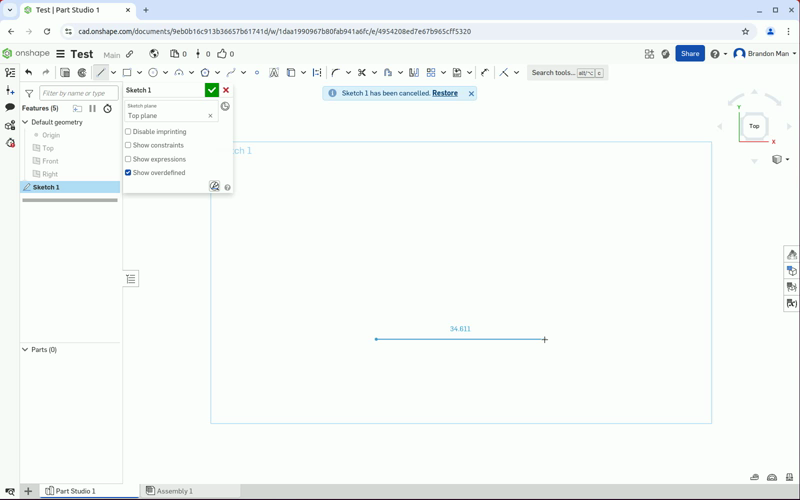
click(544, 339)
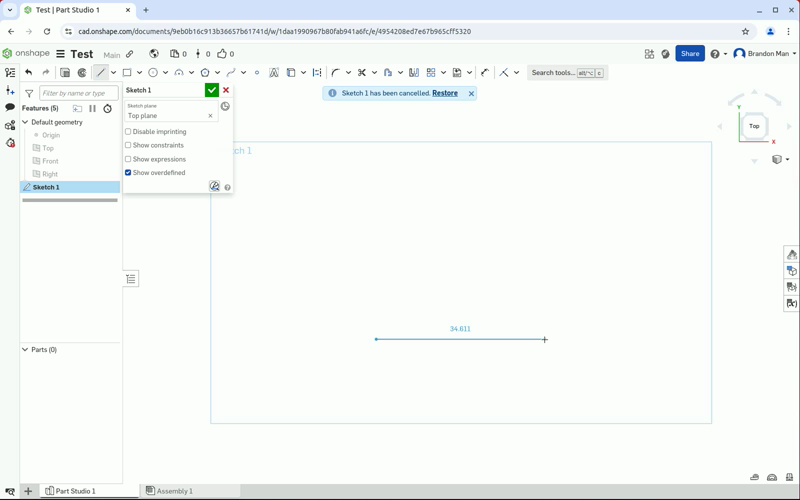
key_up(shift)
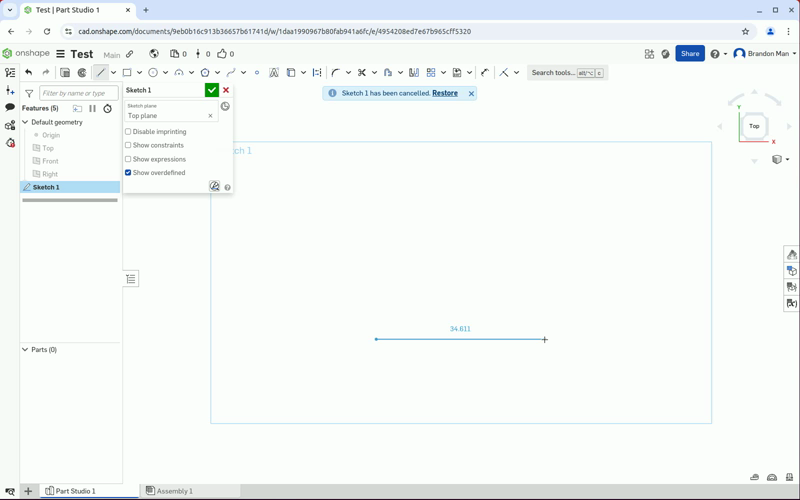
key_down(shift)
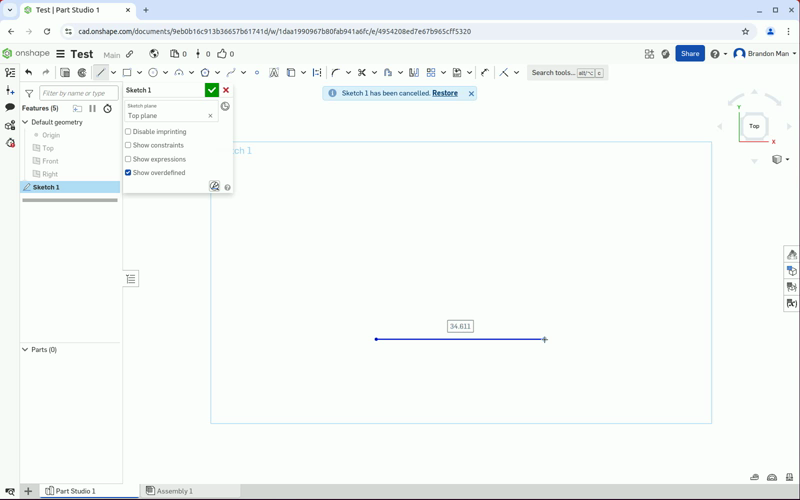
mouse_move(544, 227)
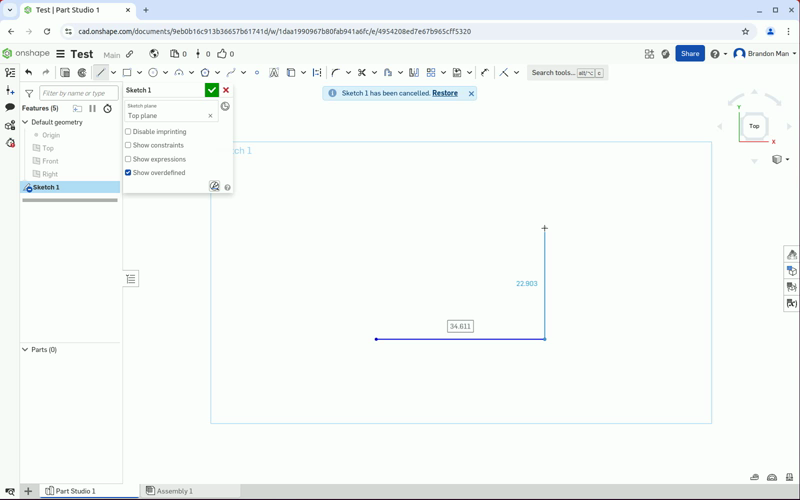
click(544, 227)
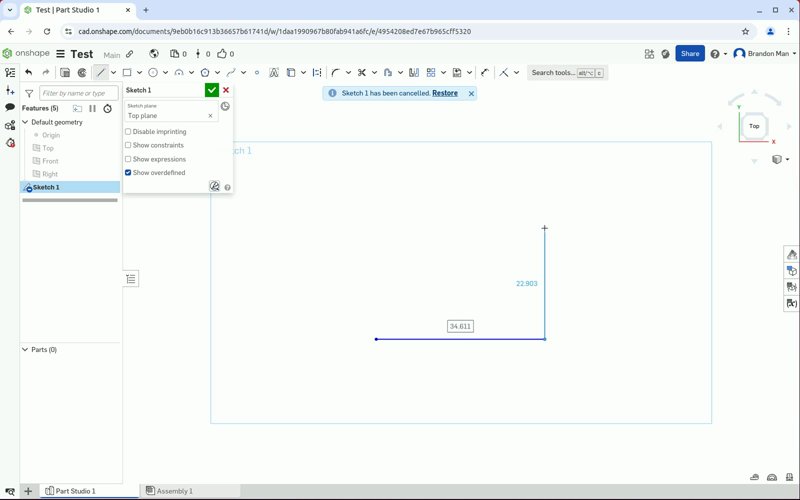
key_up(shift)
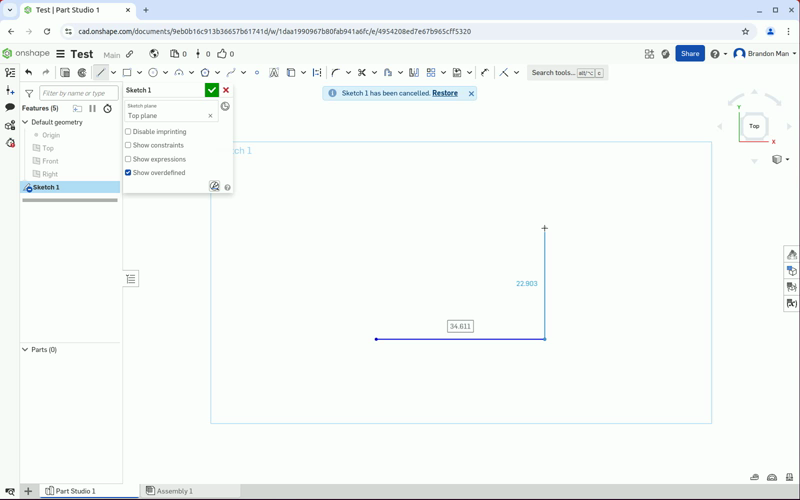
key_down(shift)
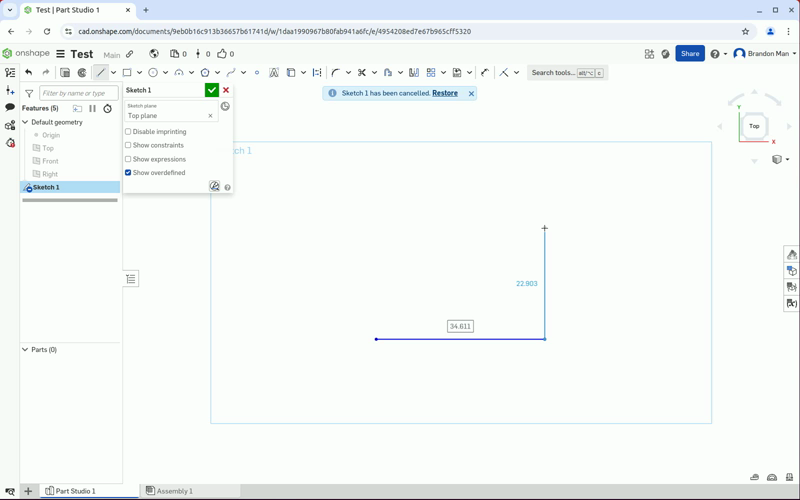
mouse_move(376, 227)
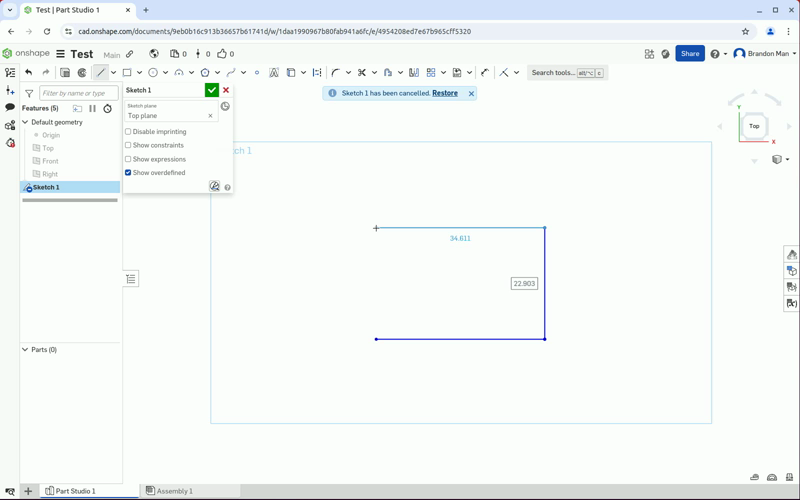
click(376, 227)
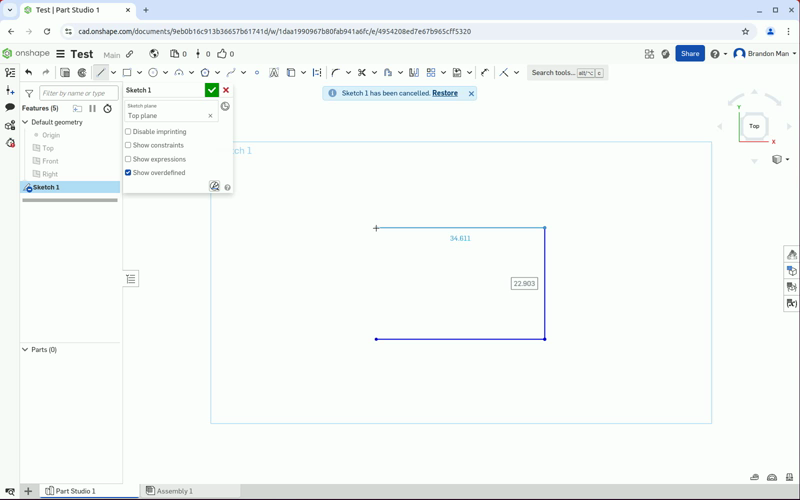
key_up(shift)
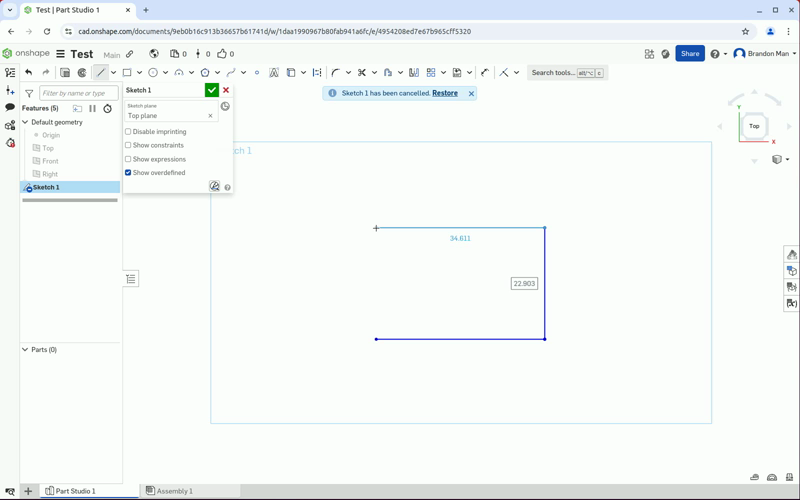
key_down(shift)
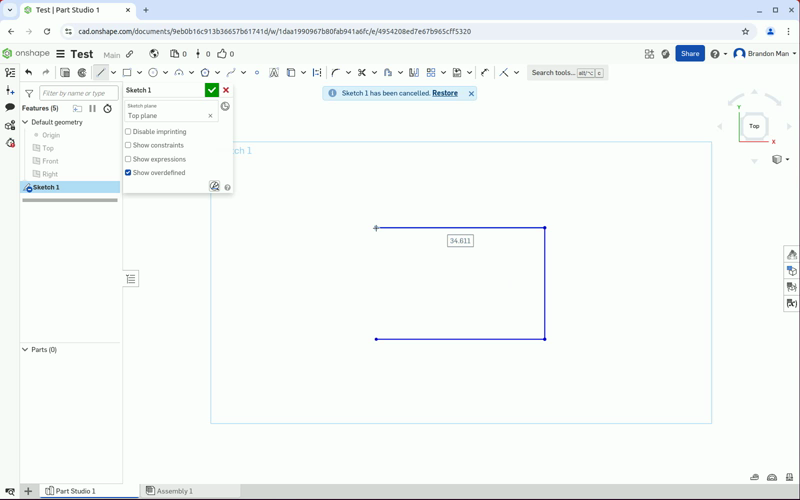
mouse_move(376, 339)
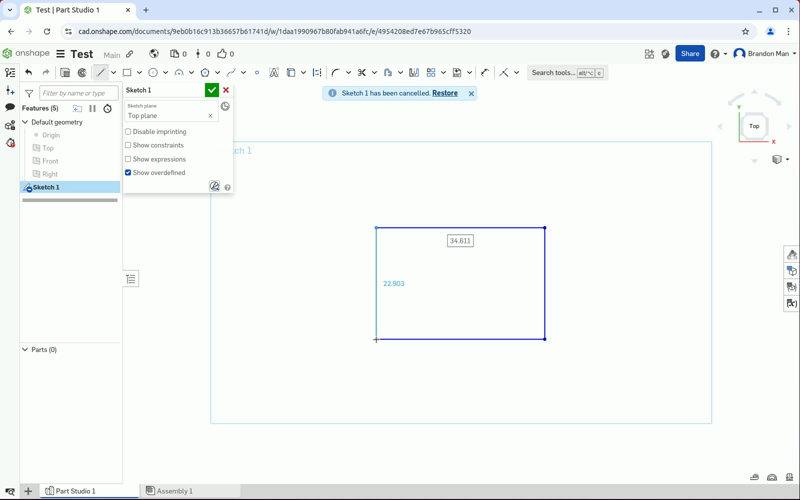
key_up(shift)
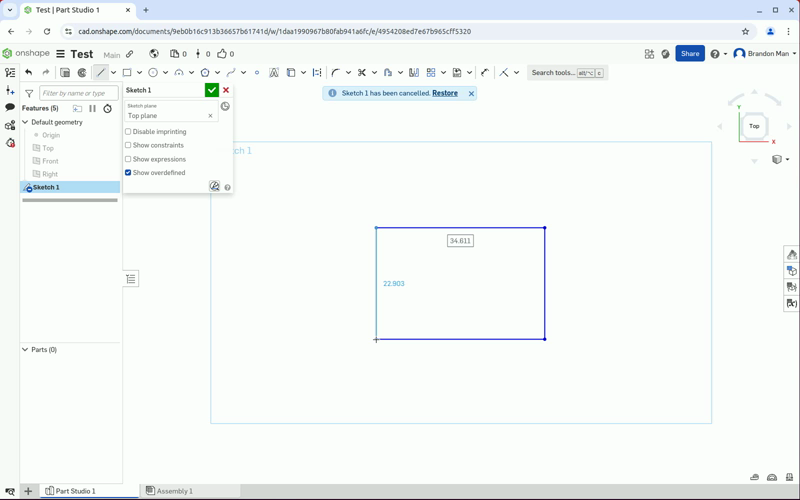
click(376, 339)
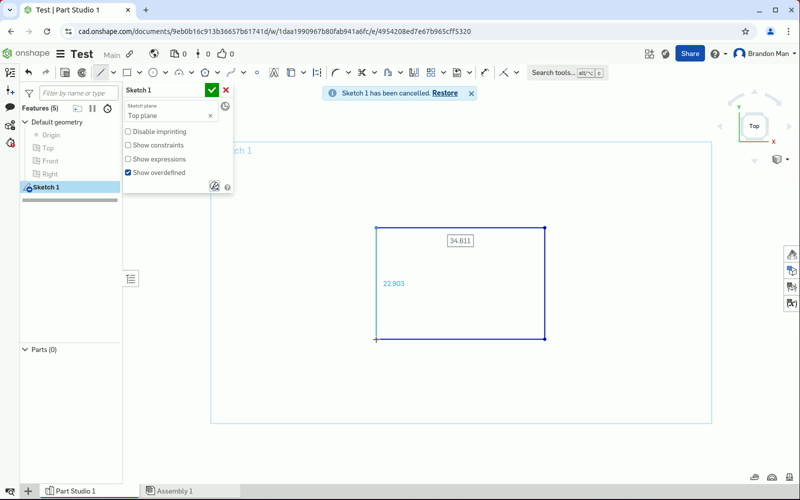
key(esc)
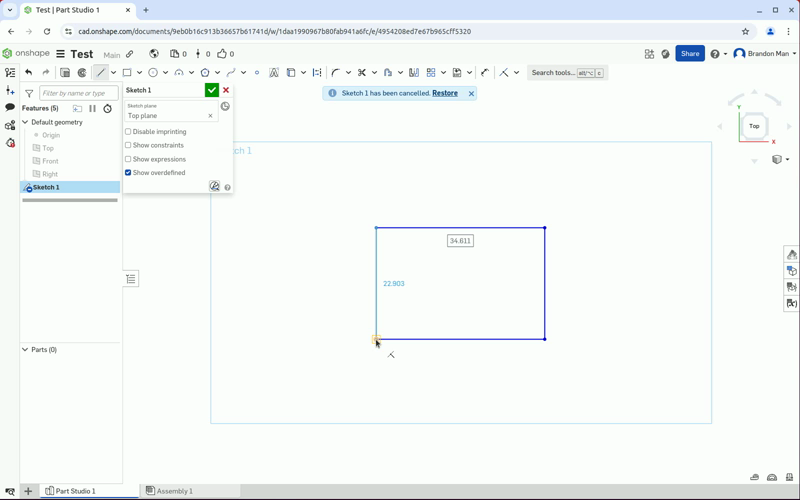
key(c)
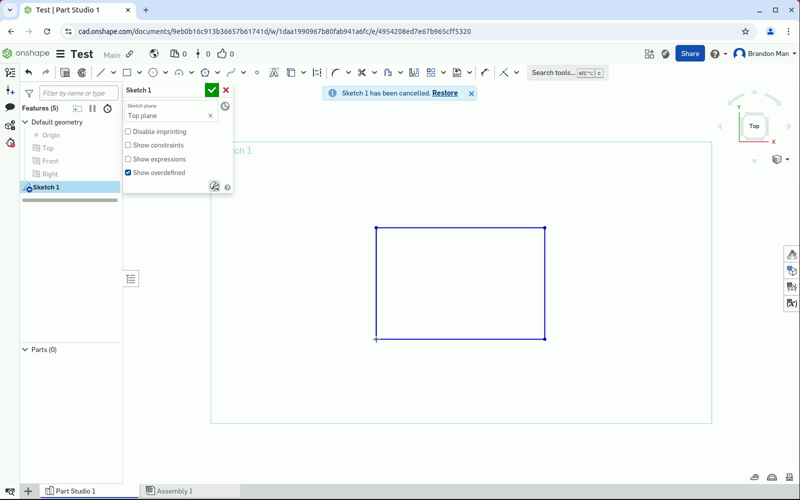
key_down(shift)
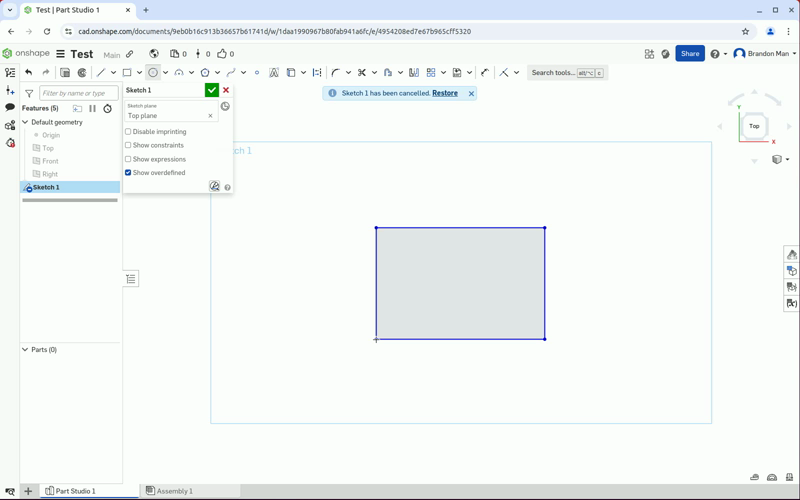
mouse_move(461, 282)
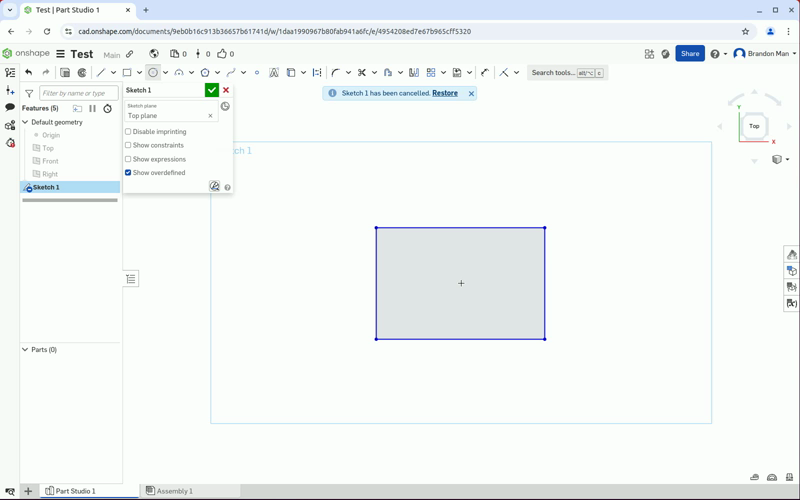
click(461, 282)
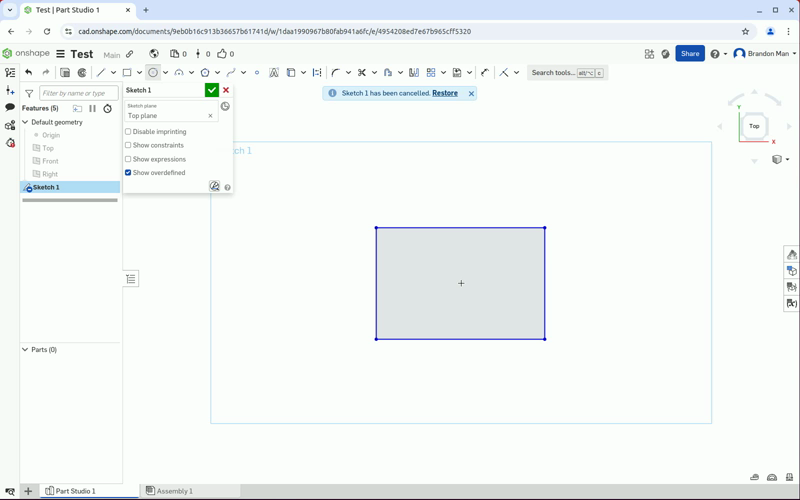
key_up(shift)
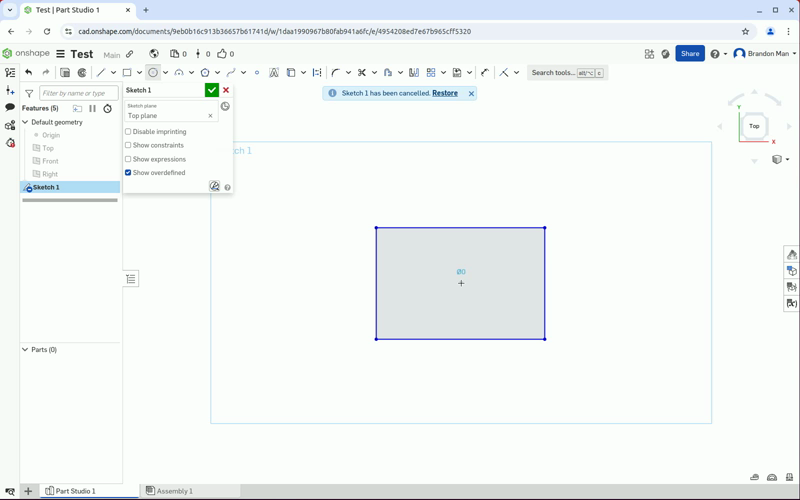
mouse_move(489, 282)
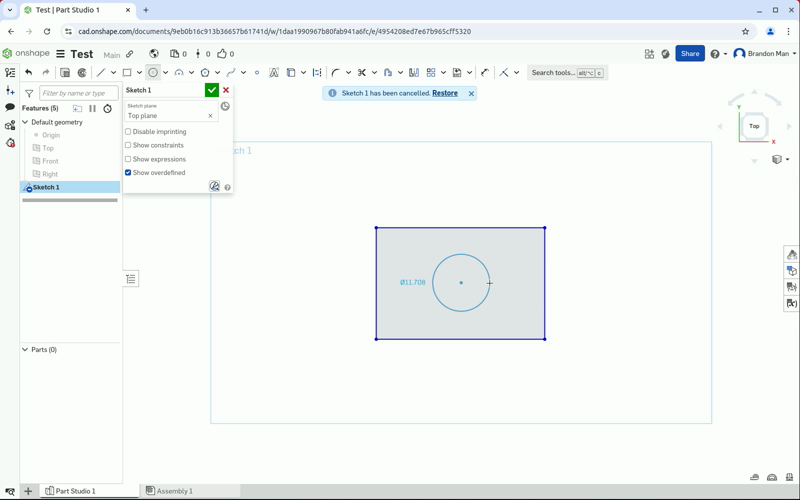
click(489, 282)
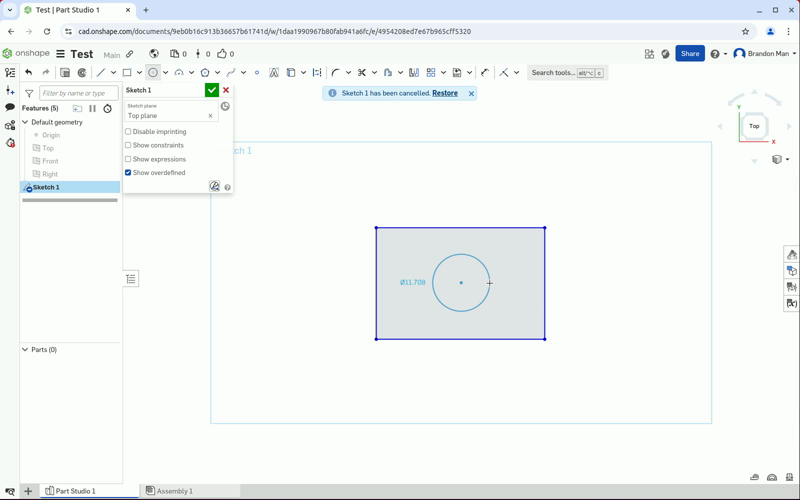
key(esc)
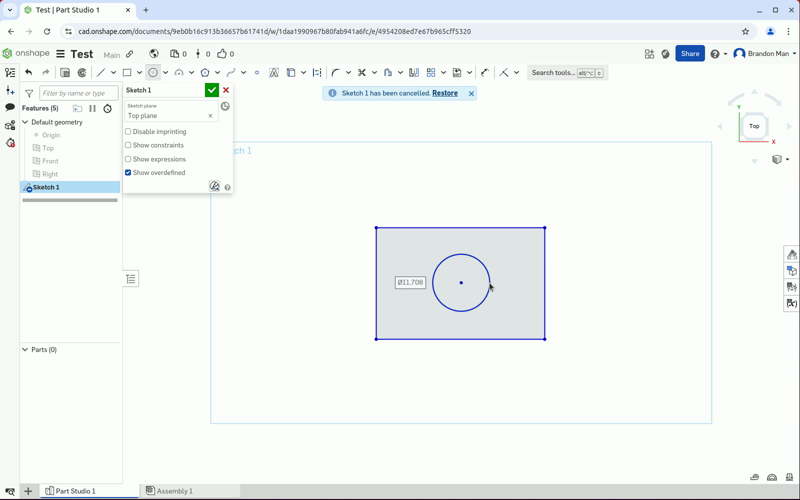
mouse_move(465, 322)
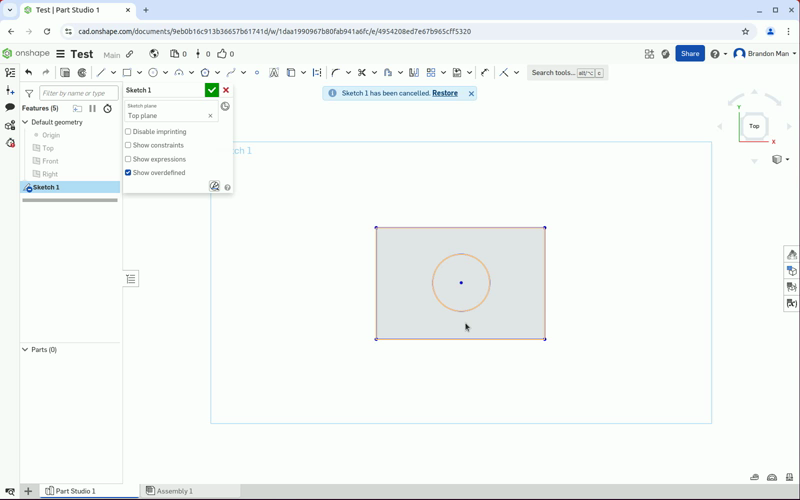
click(465, 322)
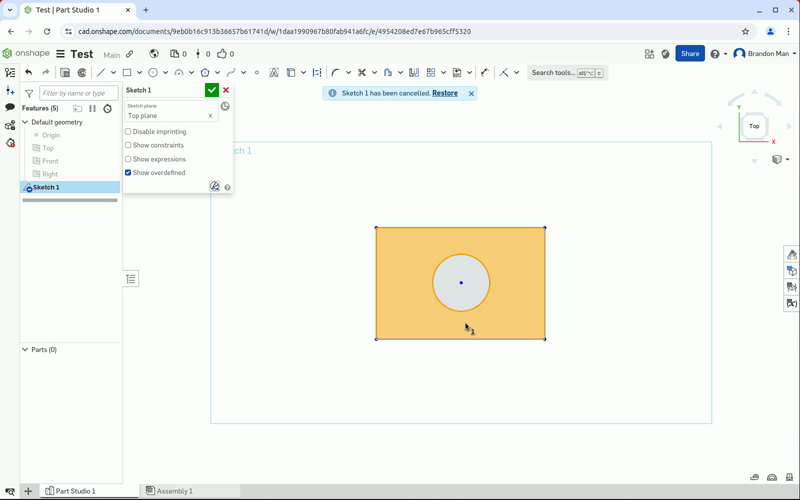
mouse_move(73, 352)
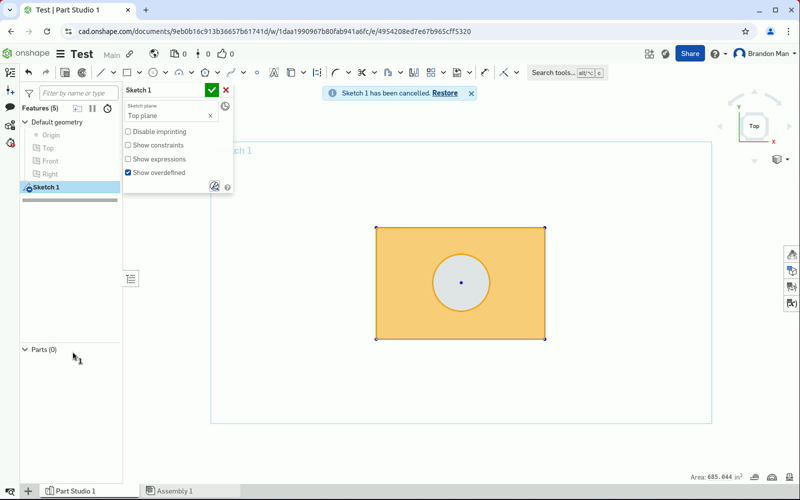
key(shift+y)
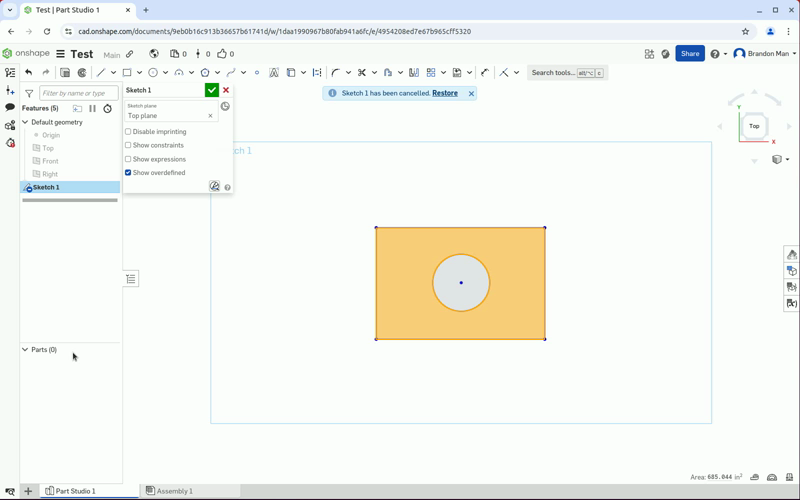
key(shift+e)
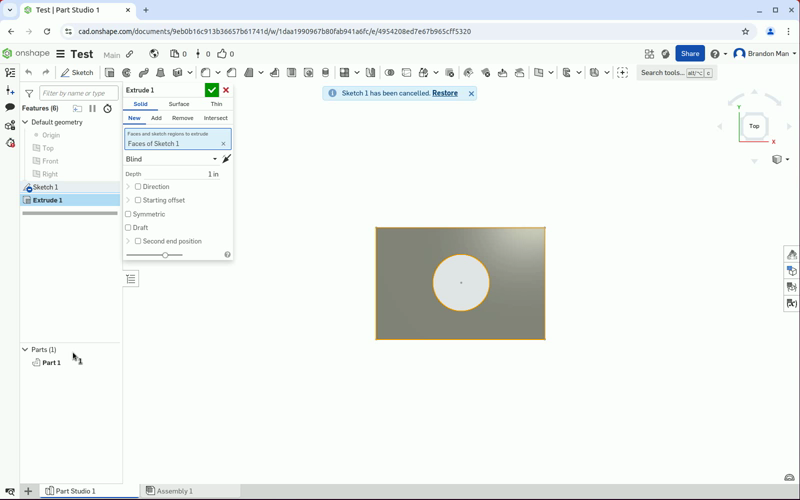
mouse_move(143, 106)
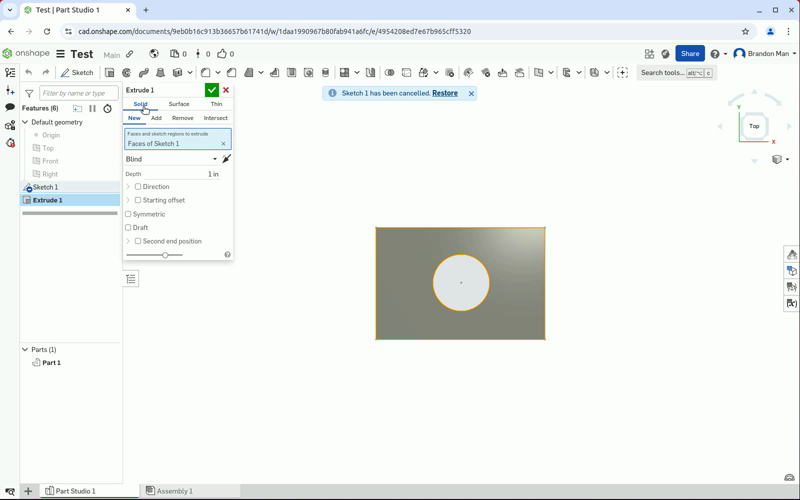
click(143, 106)
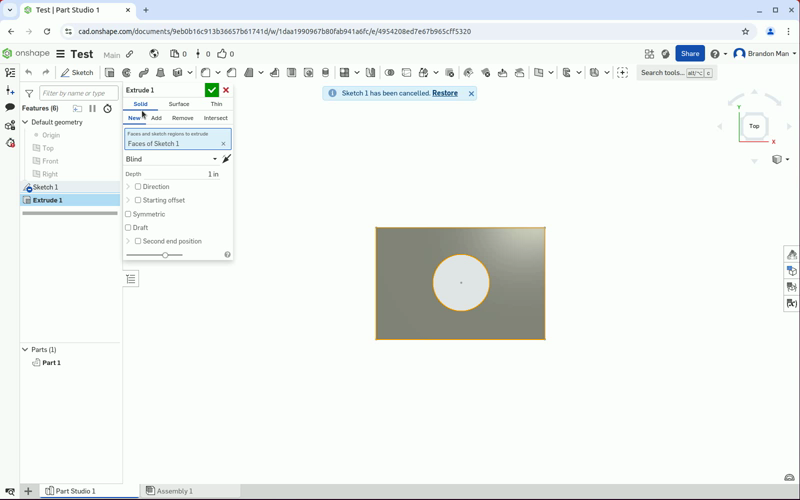
mouse_move(137, 120)
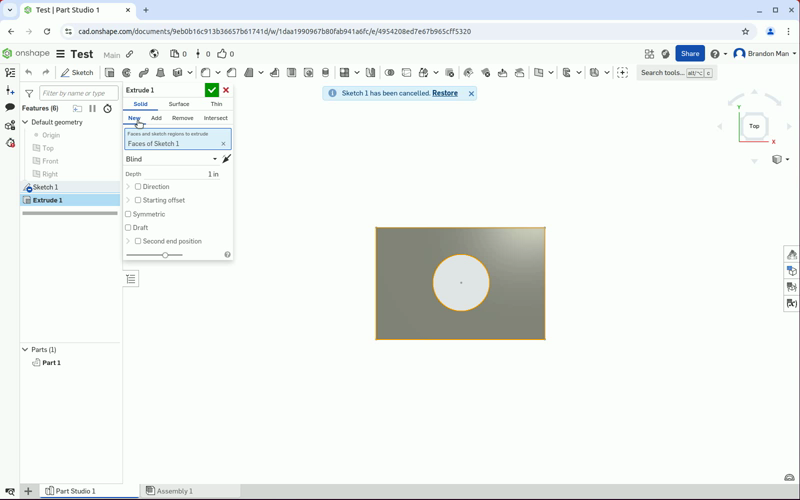
click(137, 120)
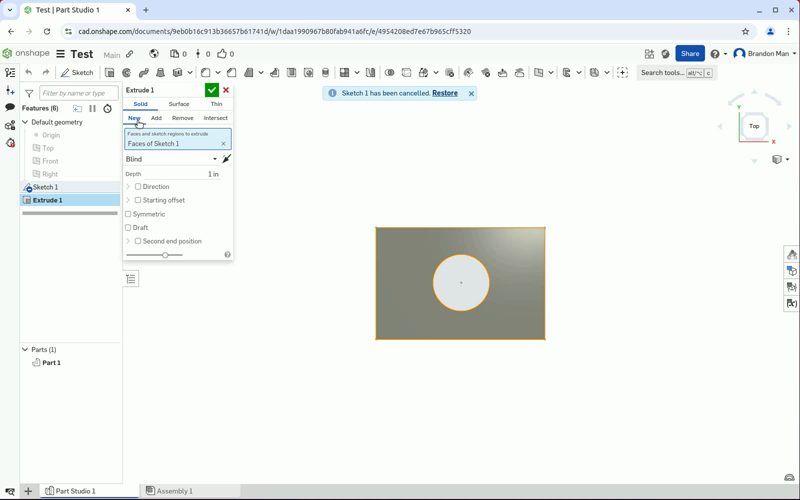
key(tab, 4)
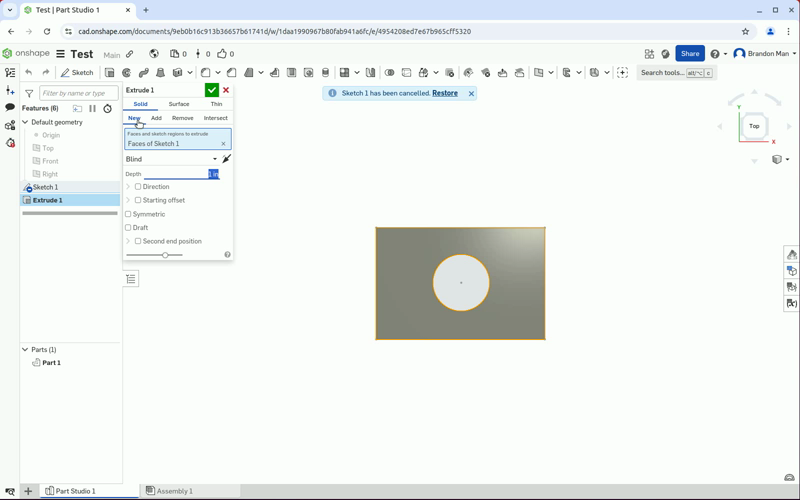
text(5.777)
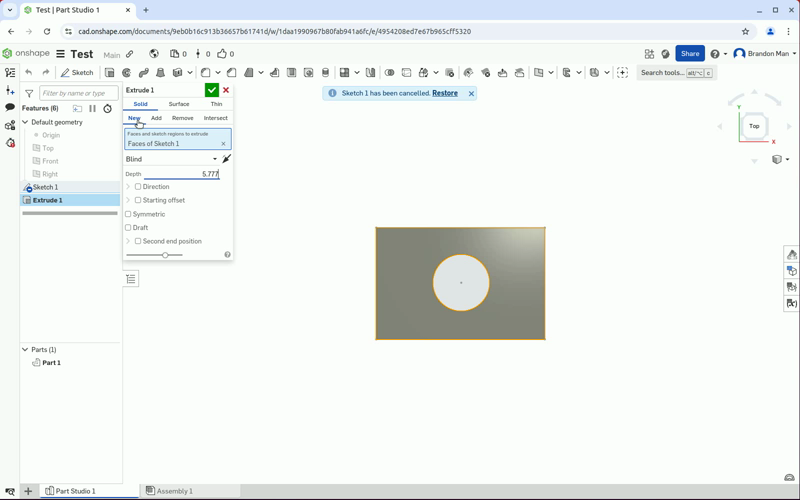
key(enter)
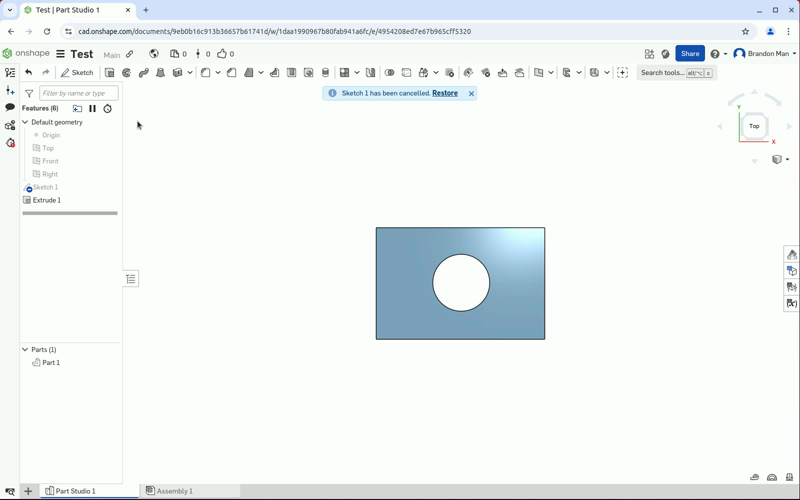
key(shift+h)
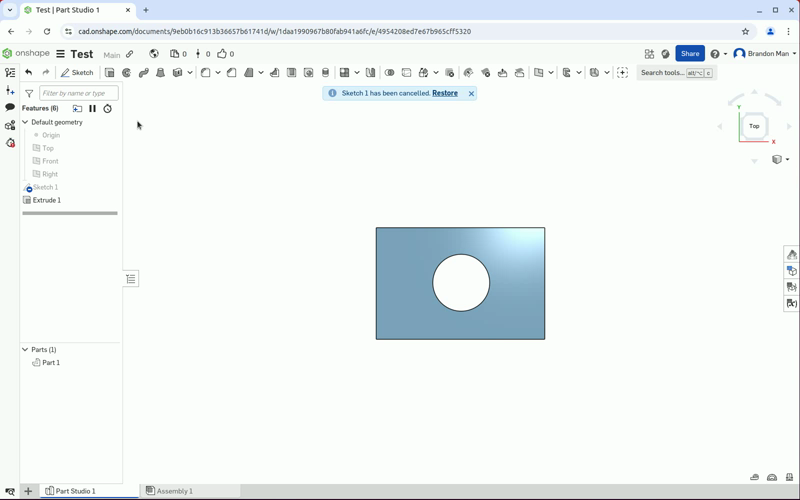
key(shift+h)
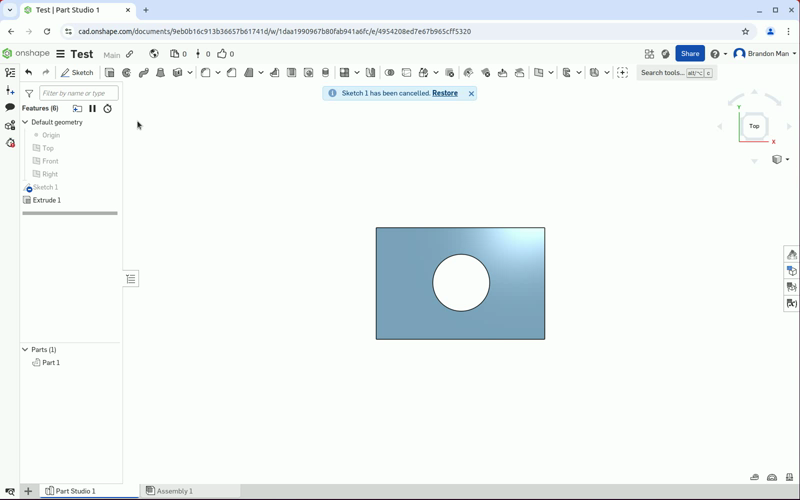
mouse_move(73, 189)
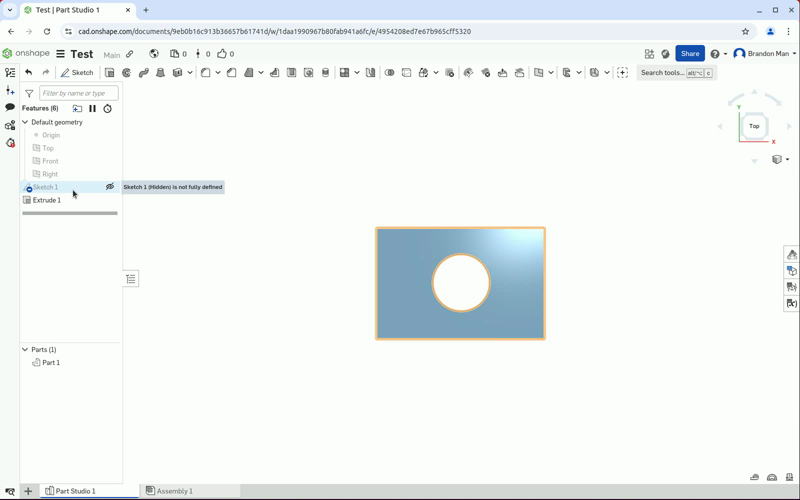
click(73, 189)
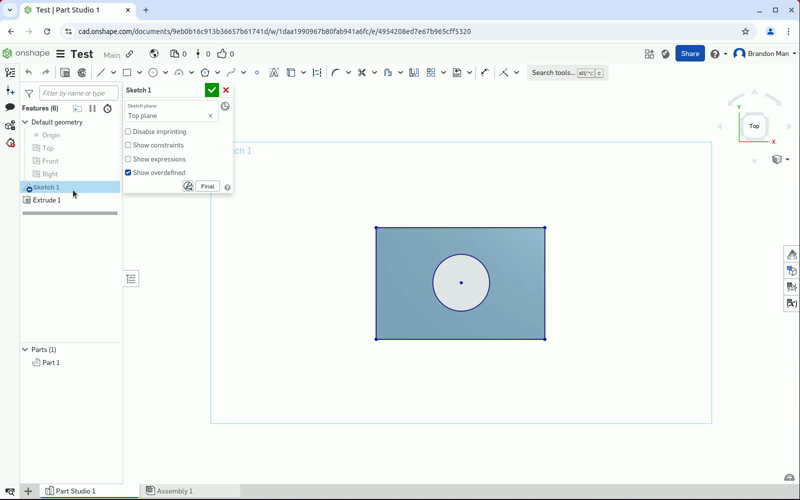
mouse_move(229, 92)
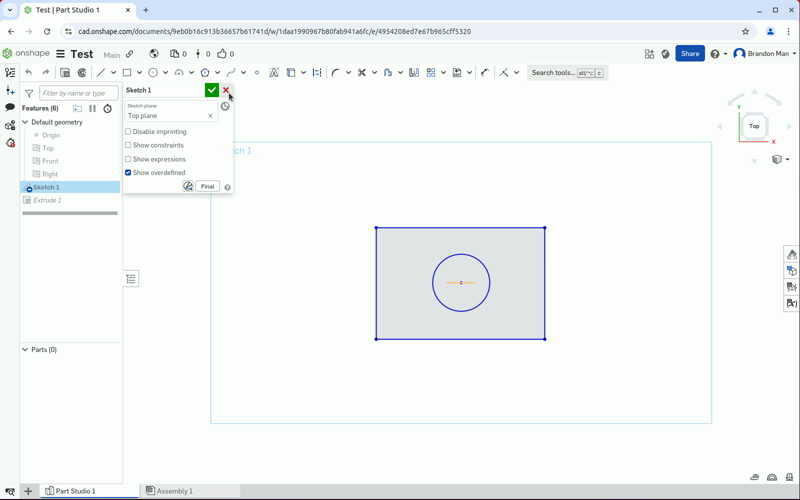
click(229, 92)
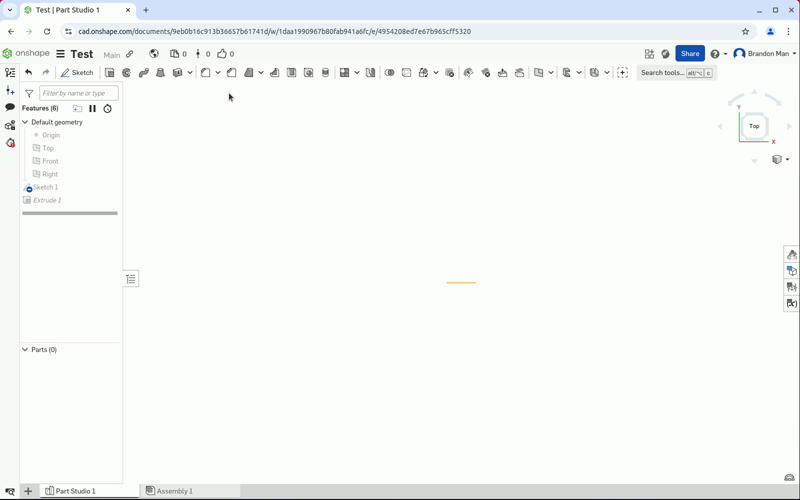
mouse_move(541, 75)
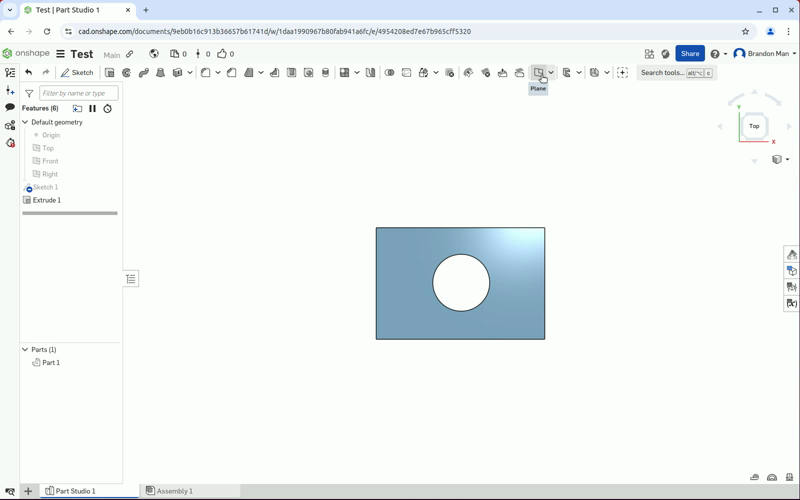
click(541, 75)
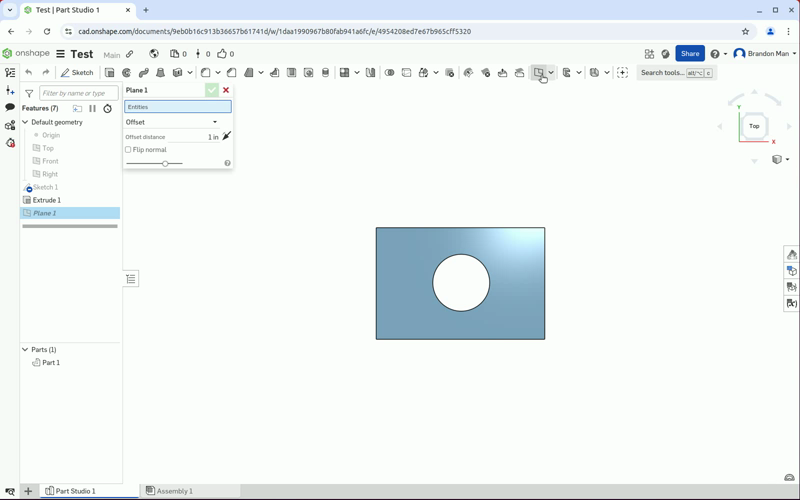
mouse_move(73, 150)
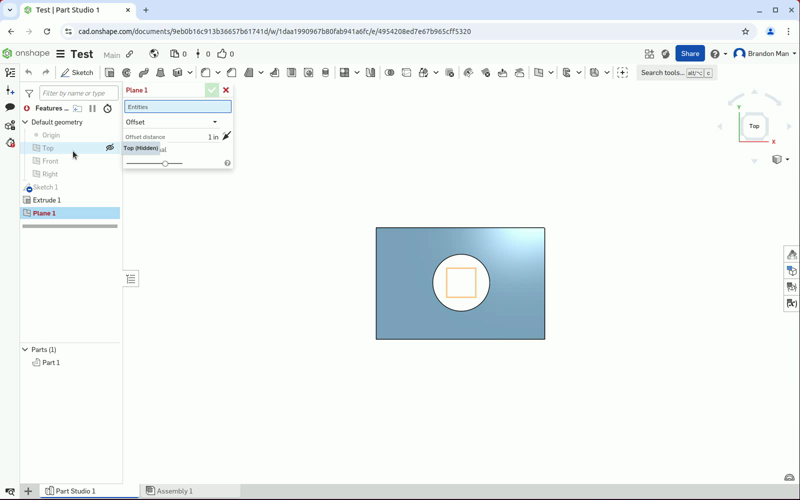
click(73, 150)
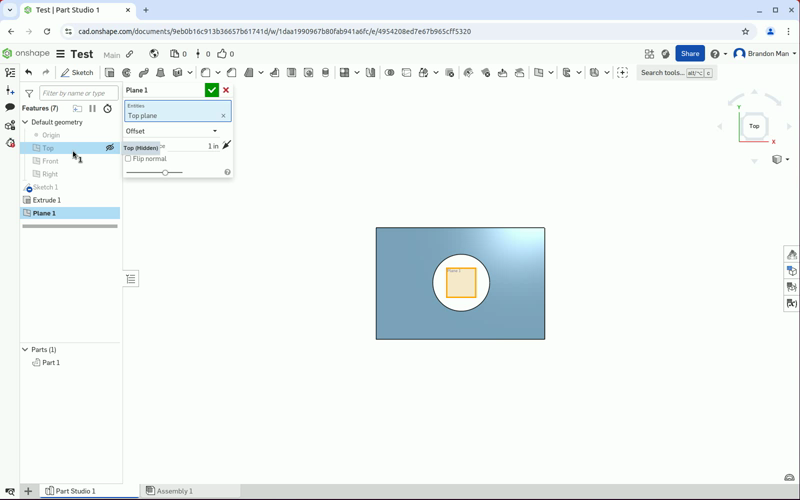
key(tab, 2)
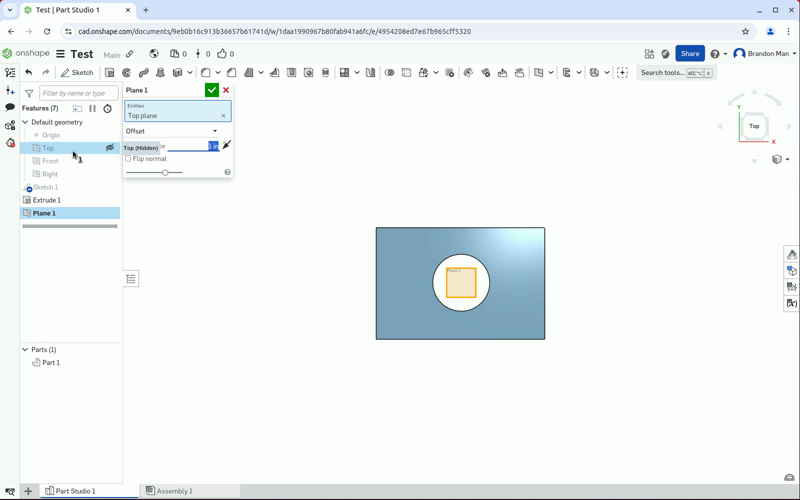
text(5.792)
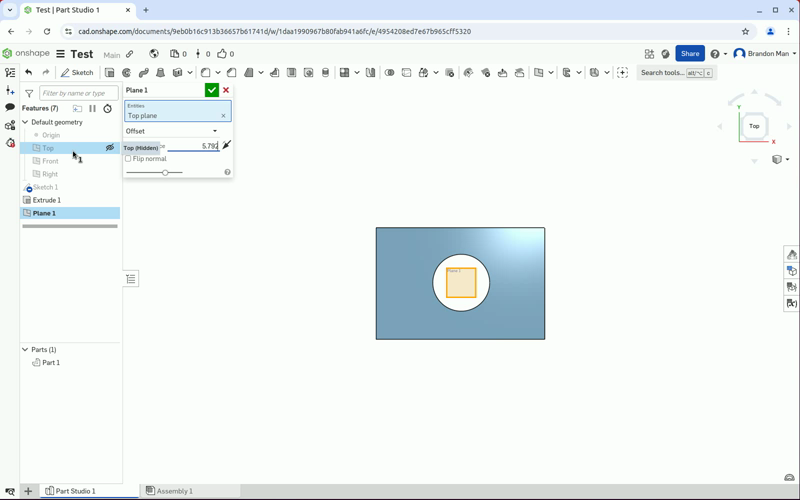
key(enter, 2)
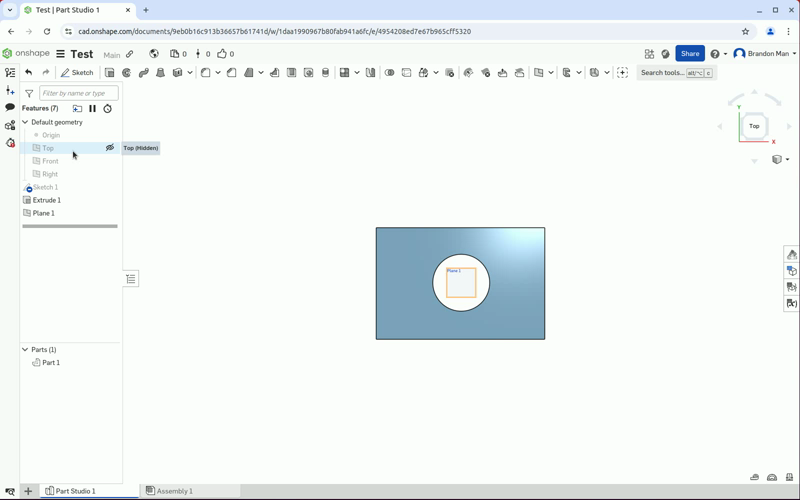
key(shift+s)
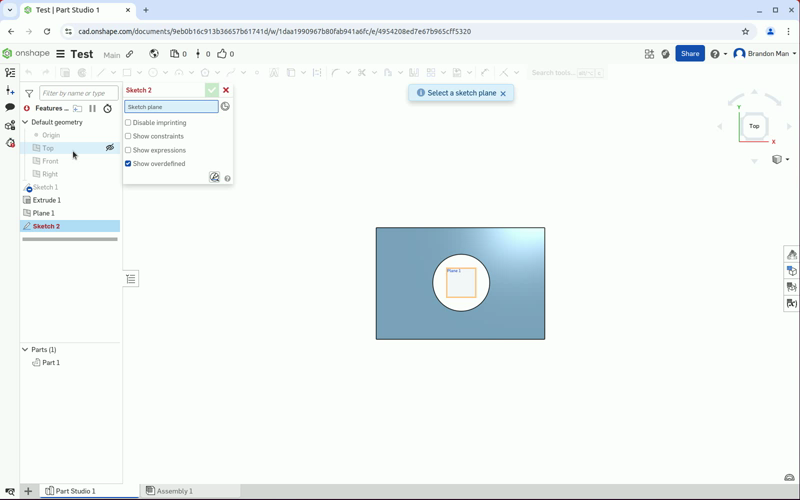
mouse_move(73, 215)
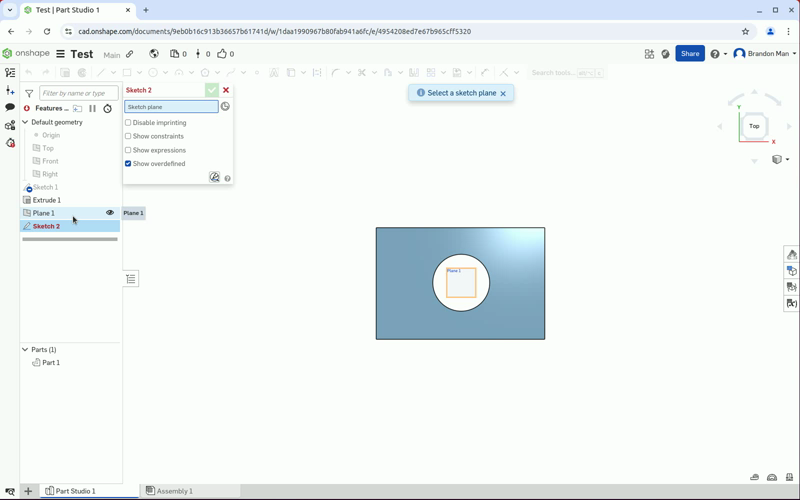
click(73, 215)
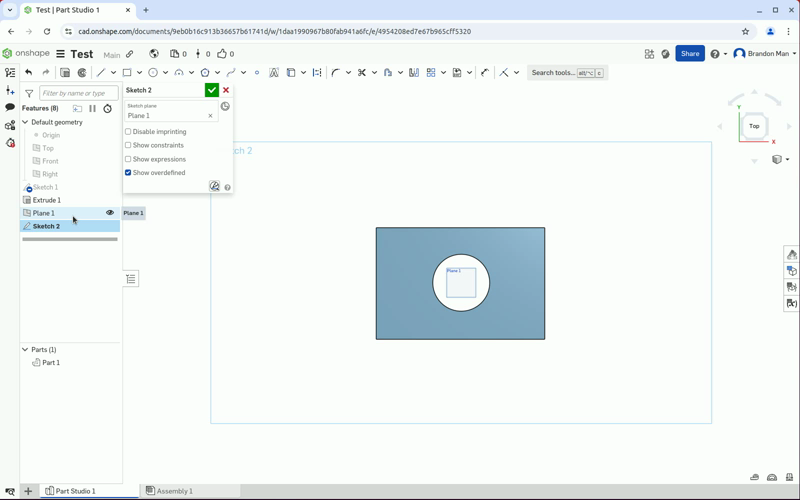
mouse_move(73, 352)
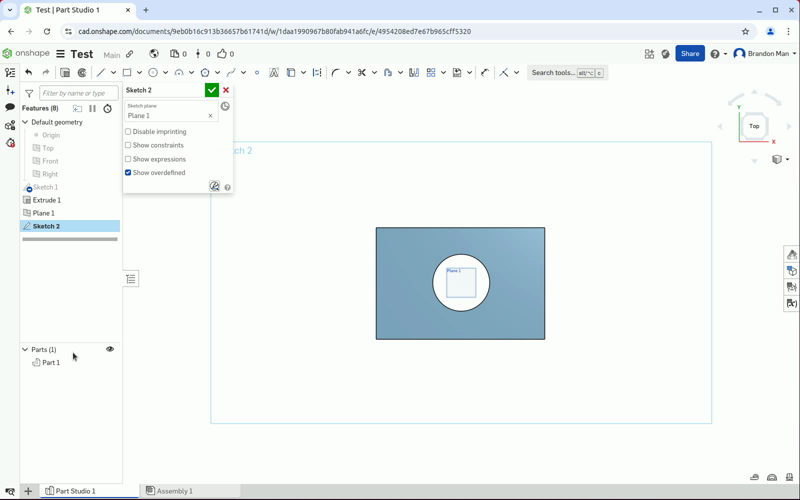
key(y)
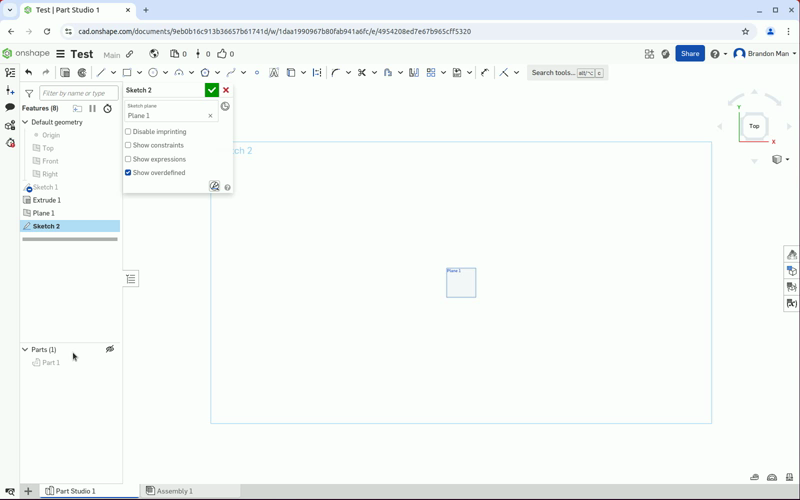
key(l)
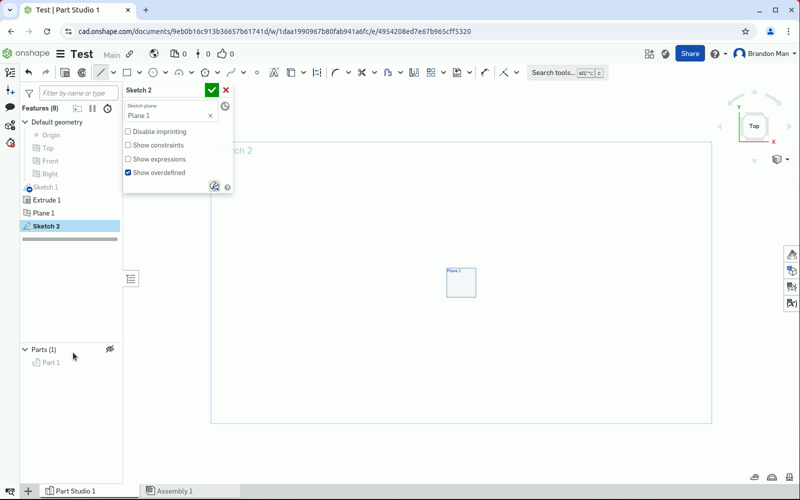
key_down(shift)
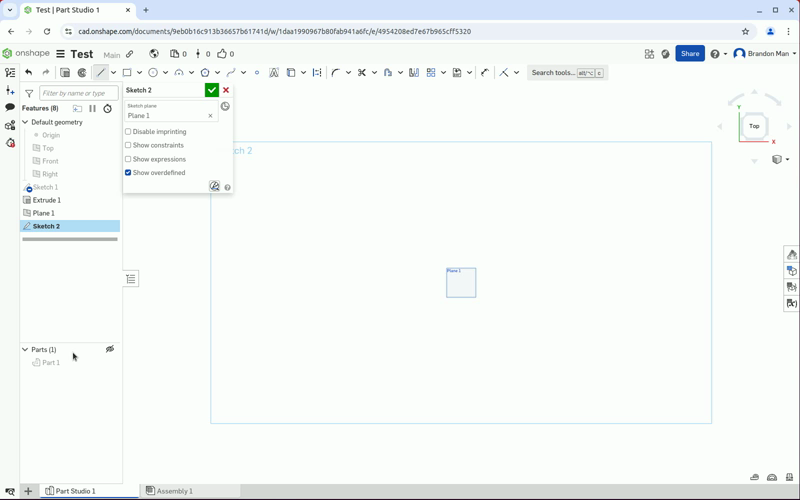
mouse_move(382, 339)
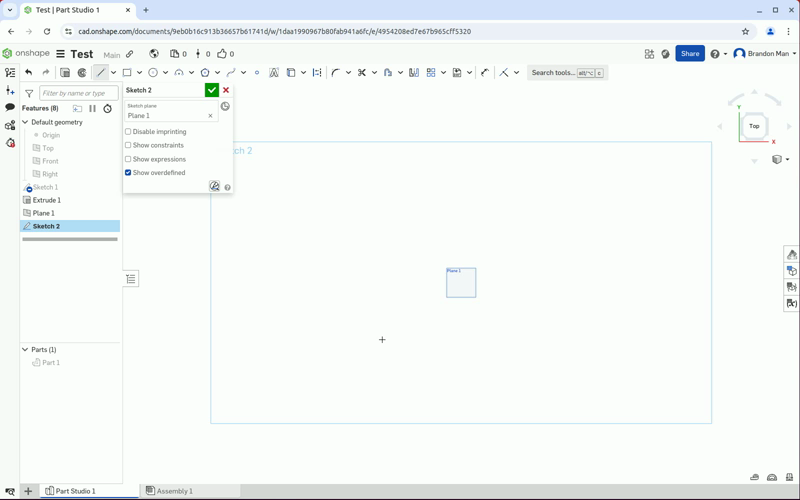
click(382, 339)
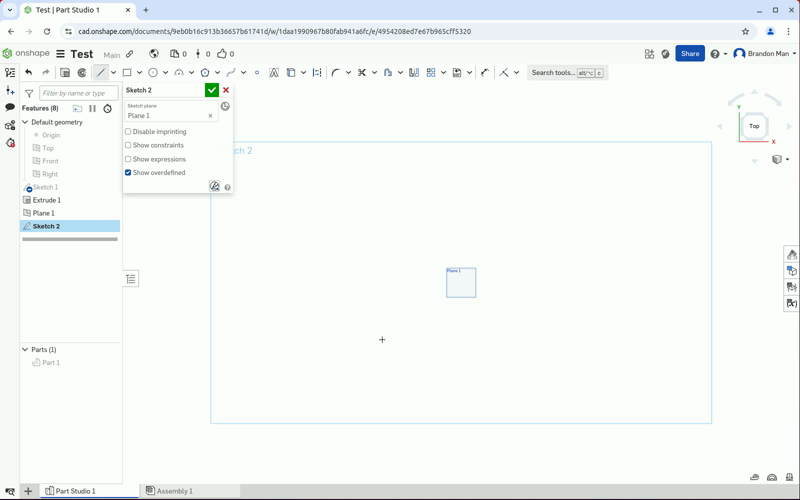
key_up(shift)
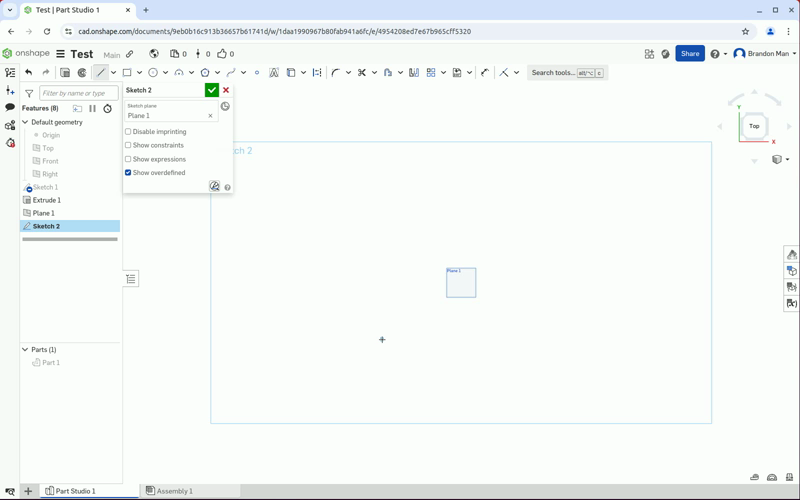
key_down(shift)
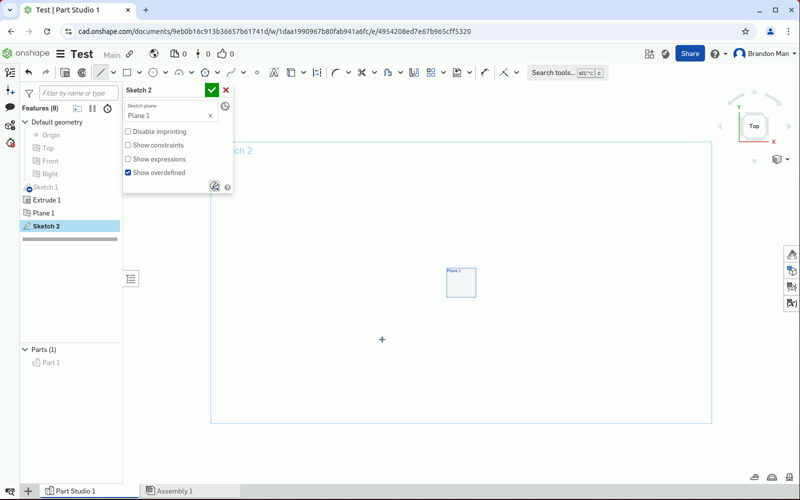
mouse_move(412, 339)
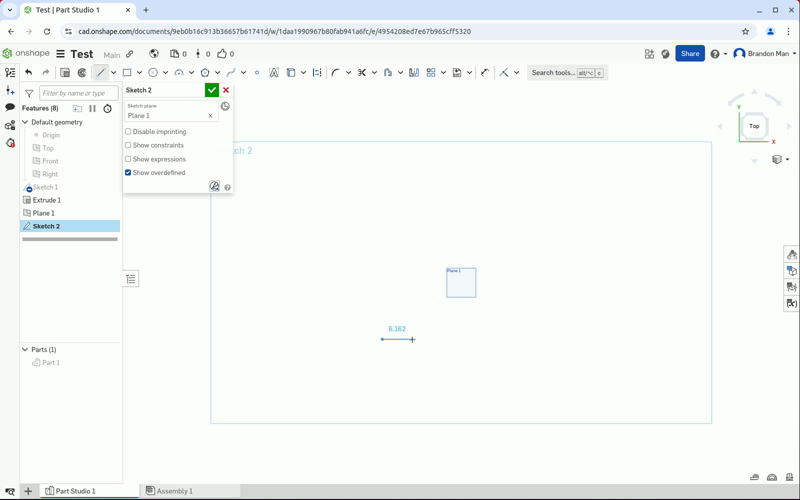
mouse_move(384, 339)
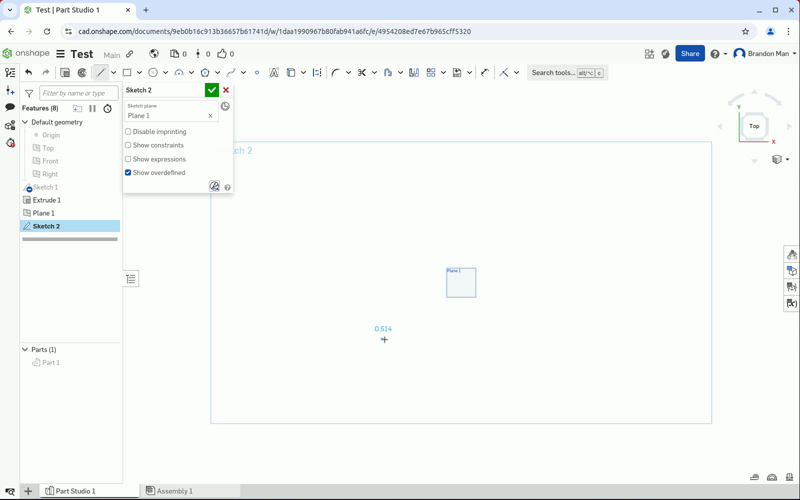
scroll(6)
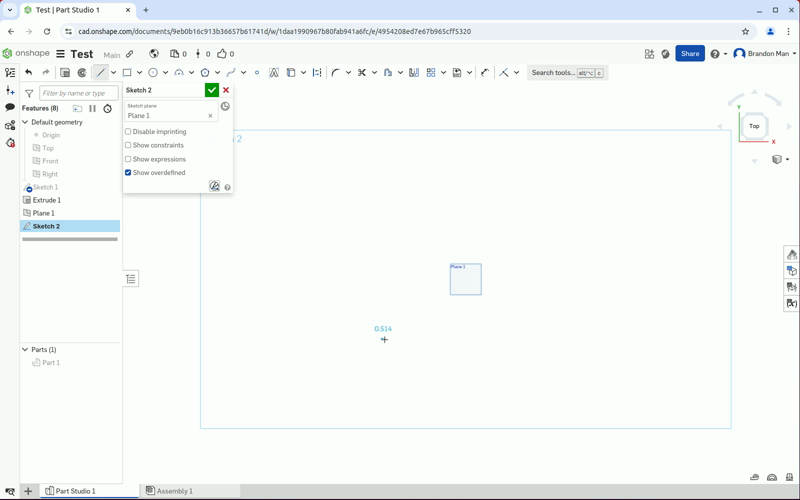
scroll(6)
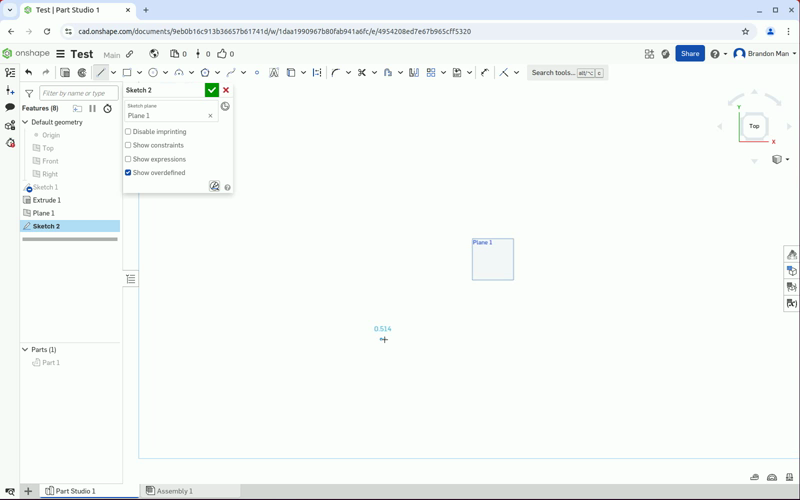
scroll(6)
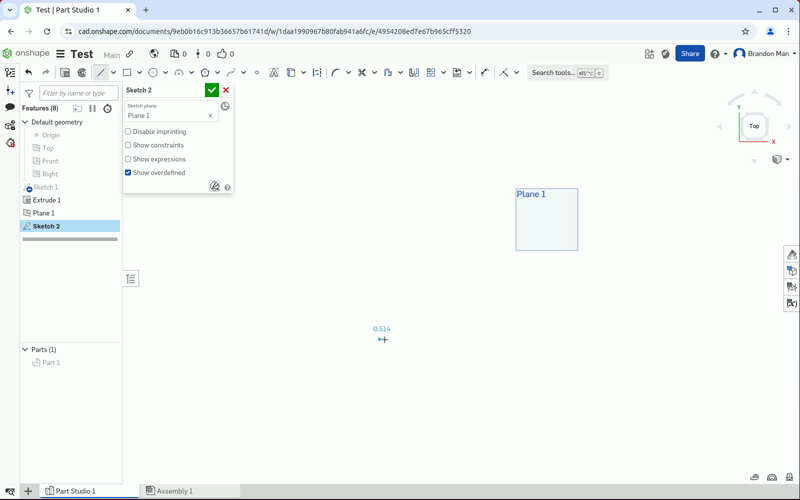
scroll(6)
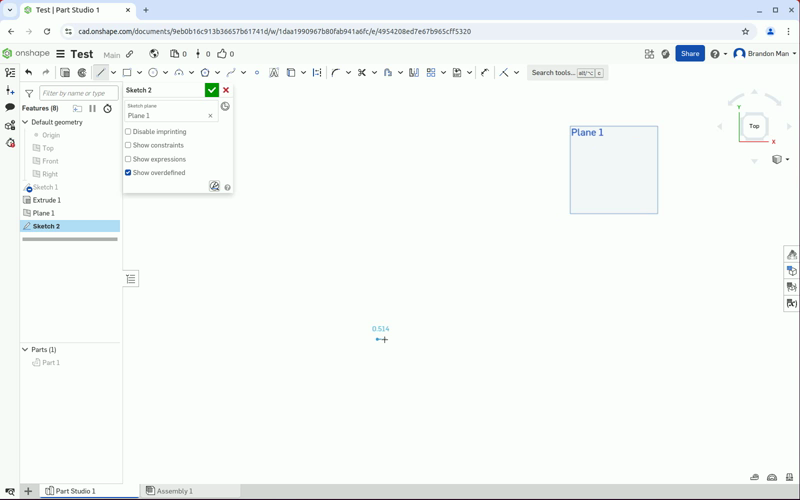
scroll(6)
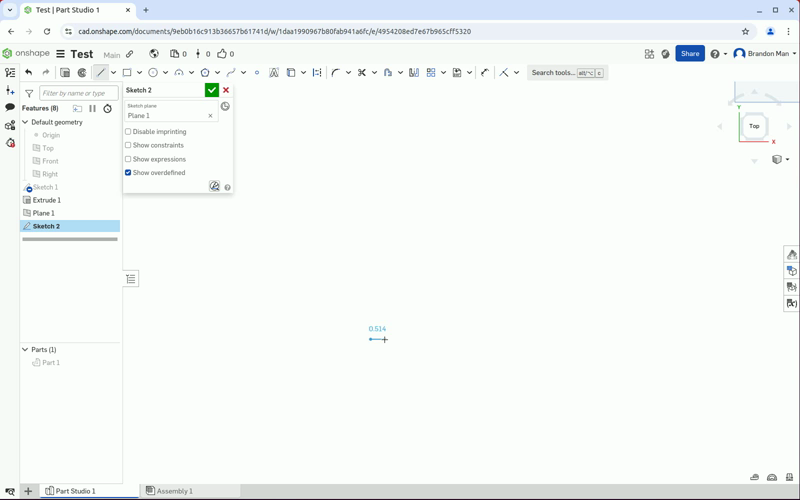
scroll(6)
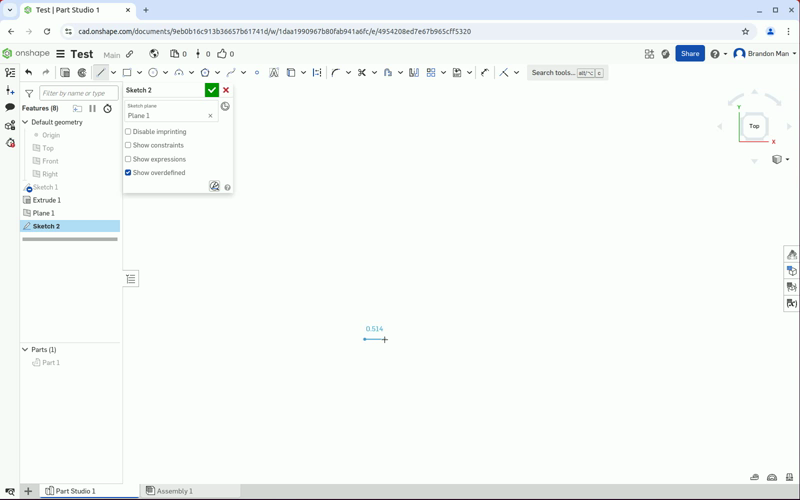
scroll(6)
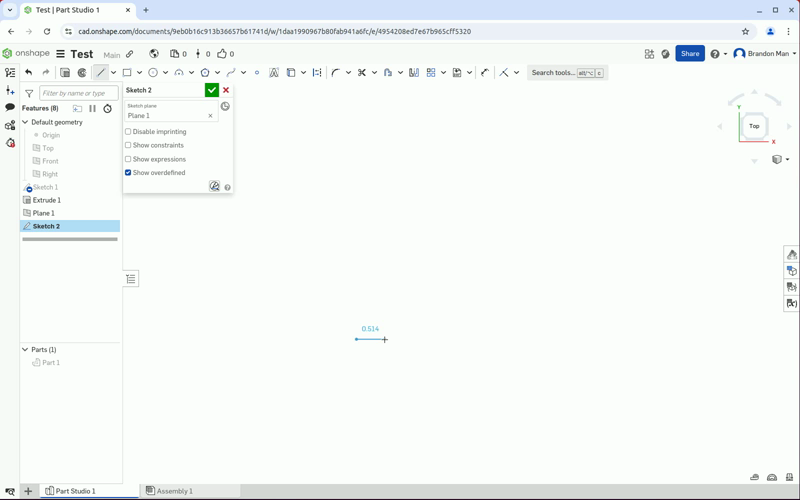
click(384, 339)
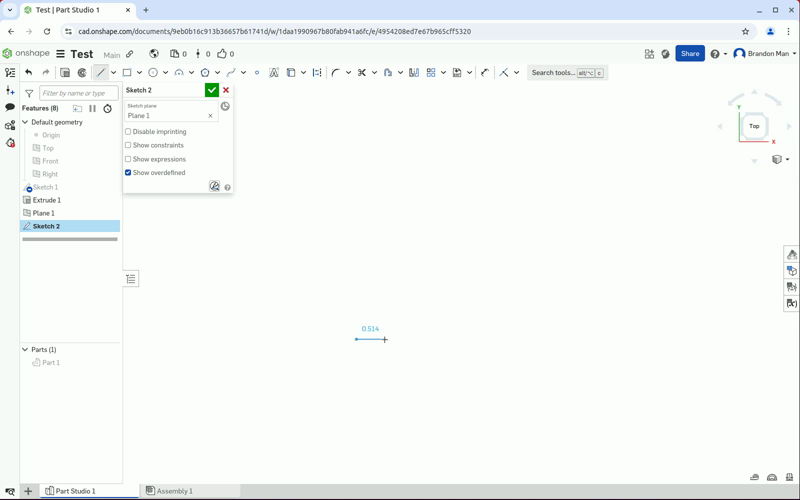
scroll(-6)
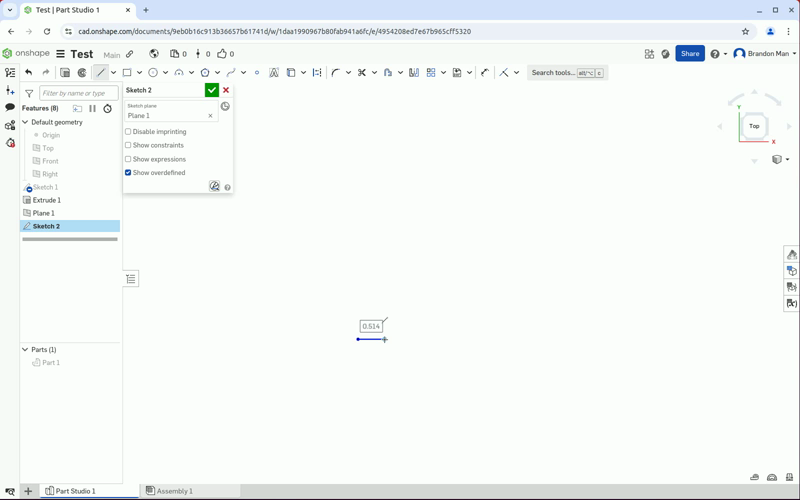
scroll(-6)
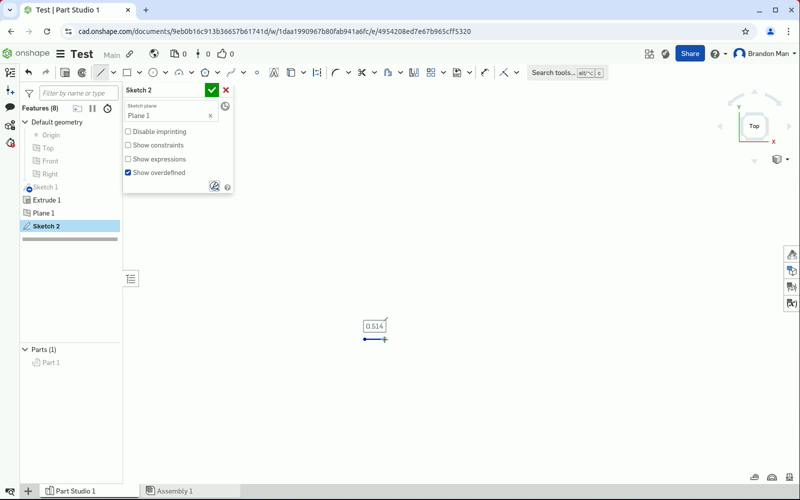
scroll(-6)
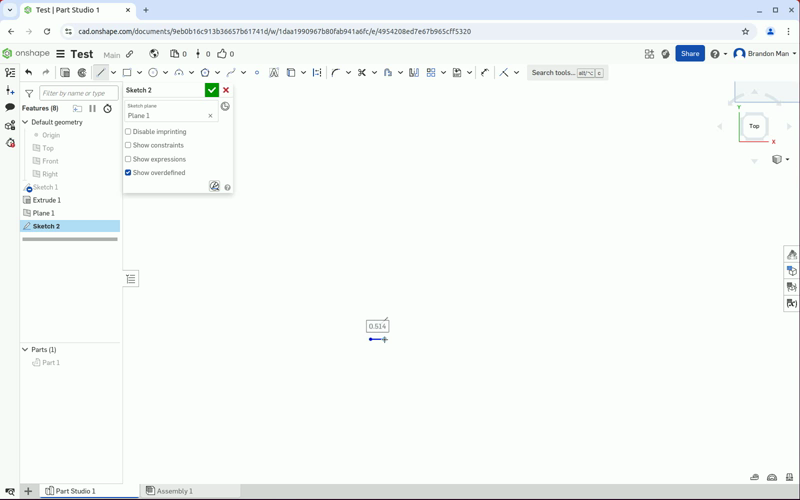
scroll(-6)
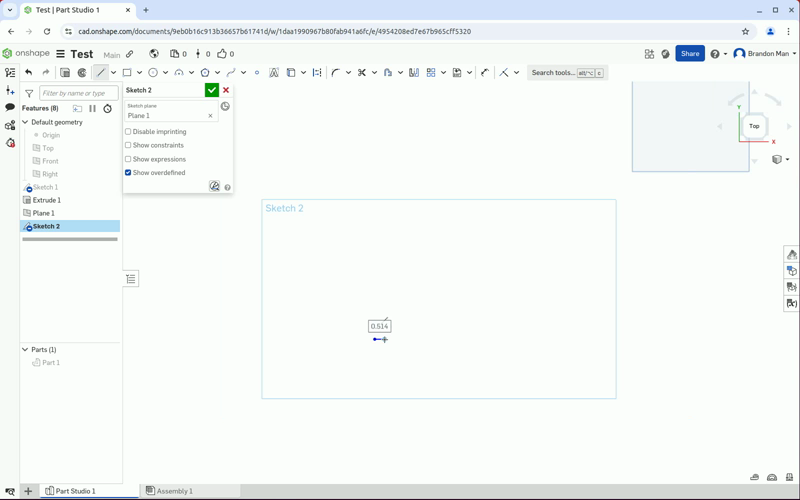
scroll(-6)
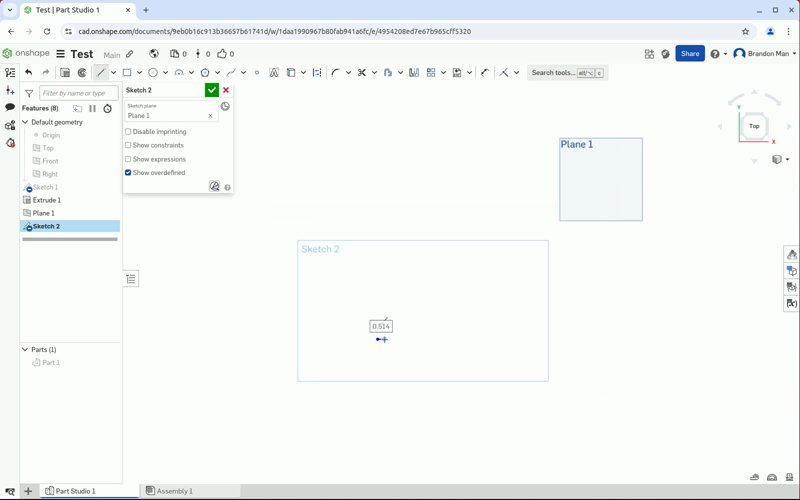
scroll(-6)
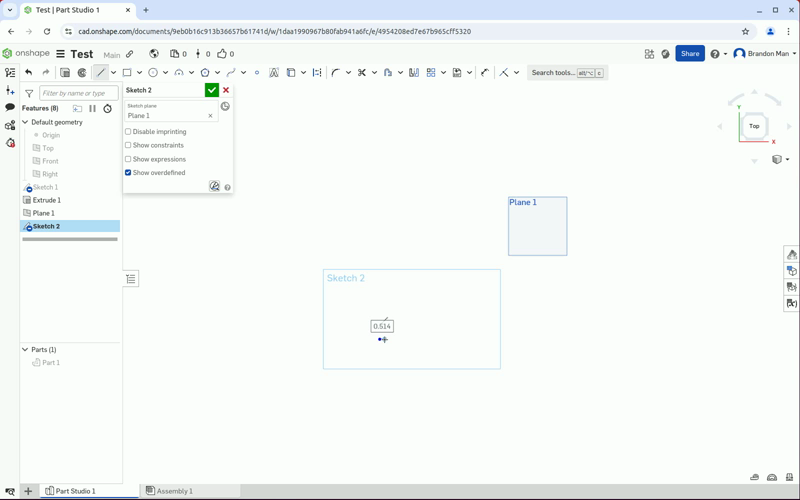
scroll(-6)
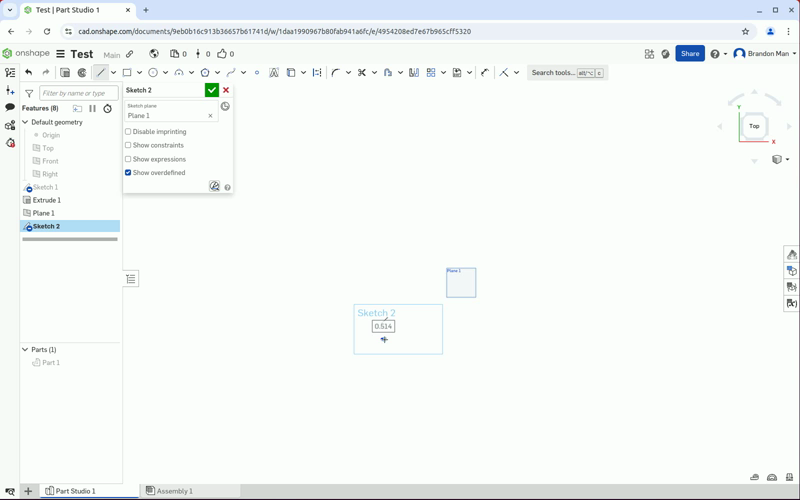
key_up(shift)
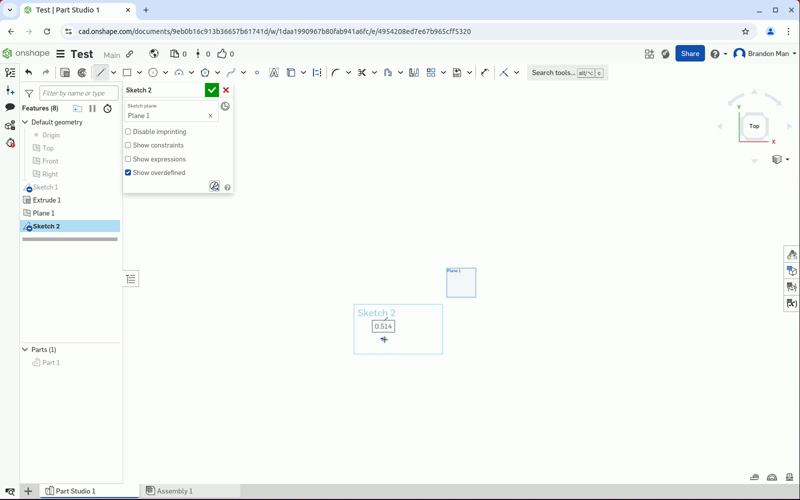
key_down(shift)
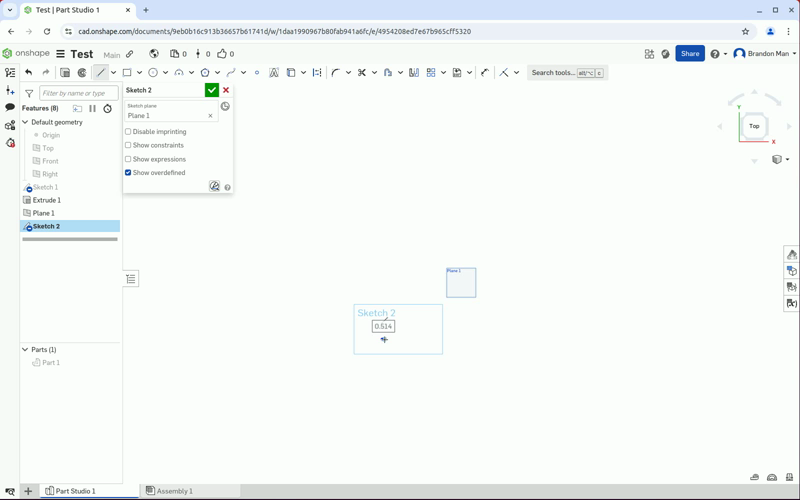
mouse_move(384, 226)
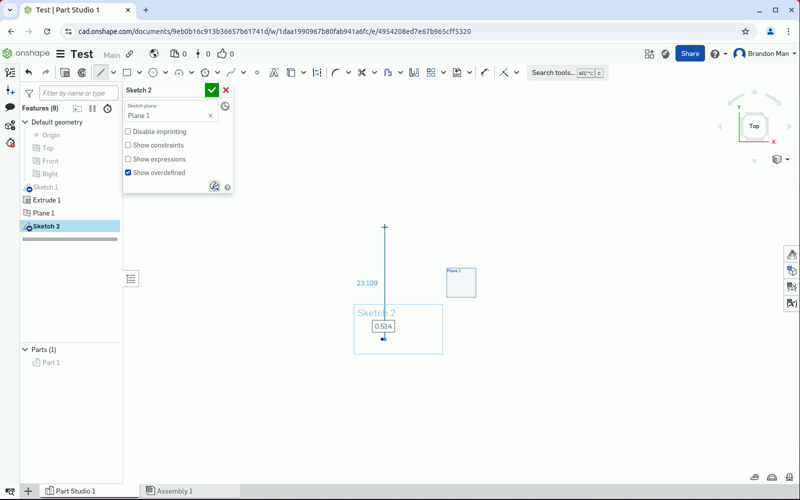
click(384, 226)
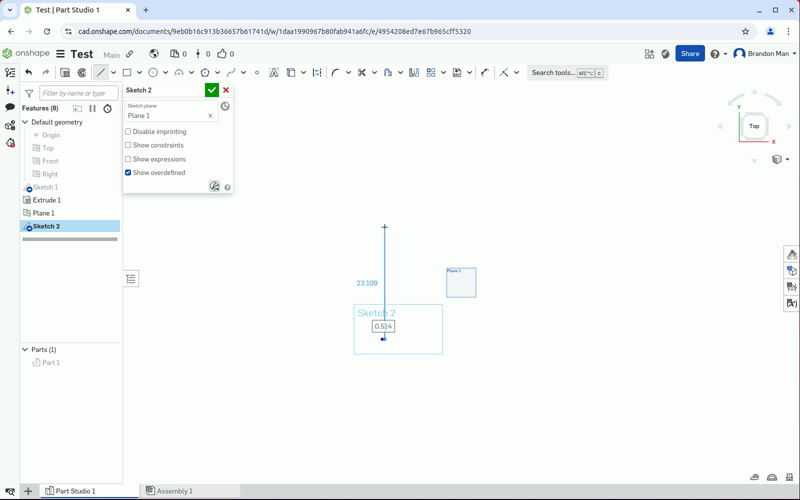
key_up(shift)
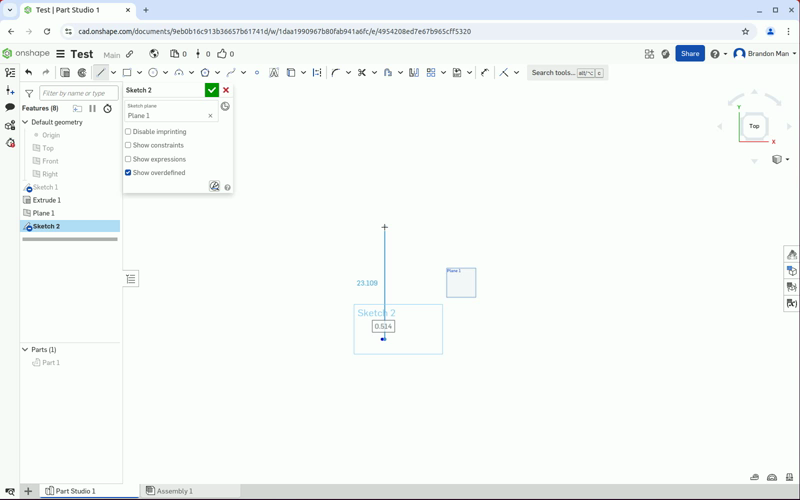
key_down(shift)
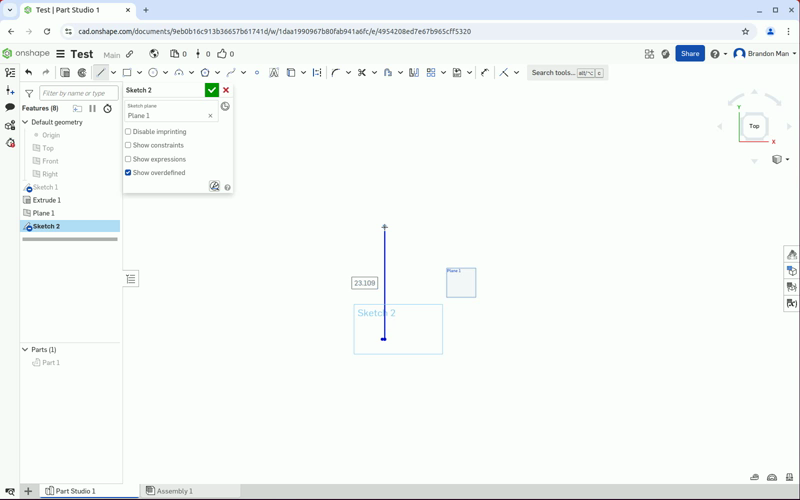
mouse_move(414, 226)
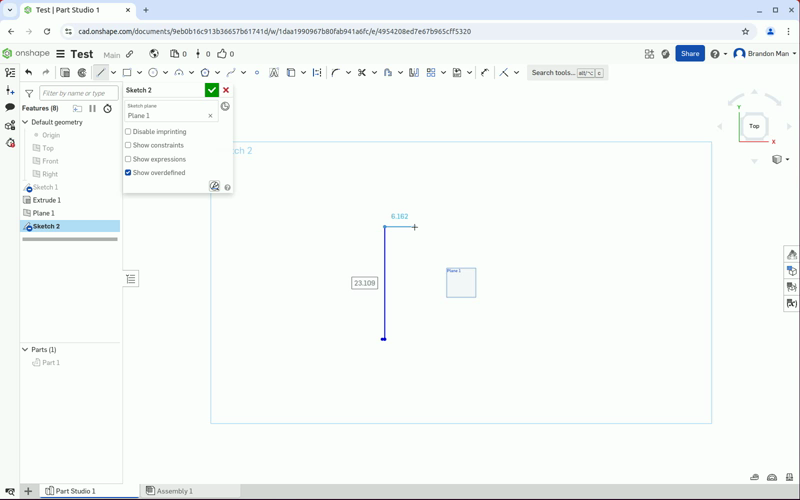
mouse_move(382, 226)
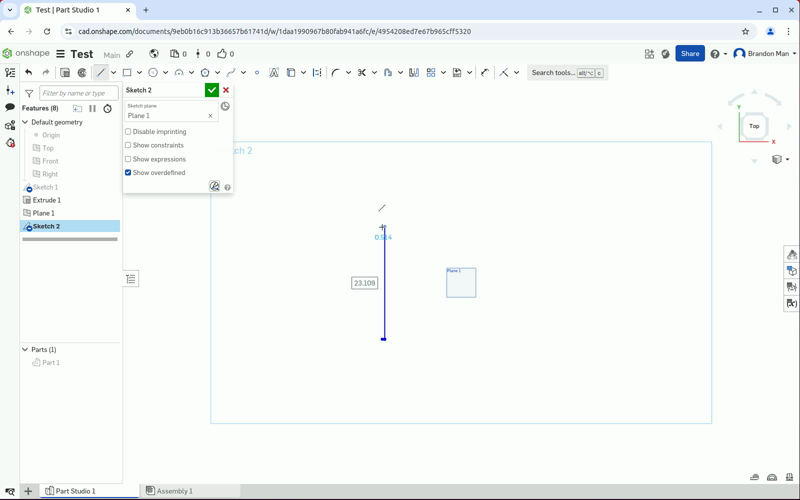
scroll(6)
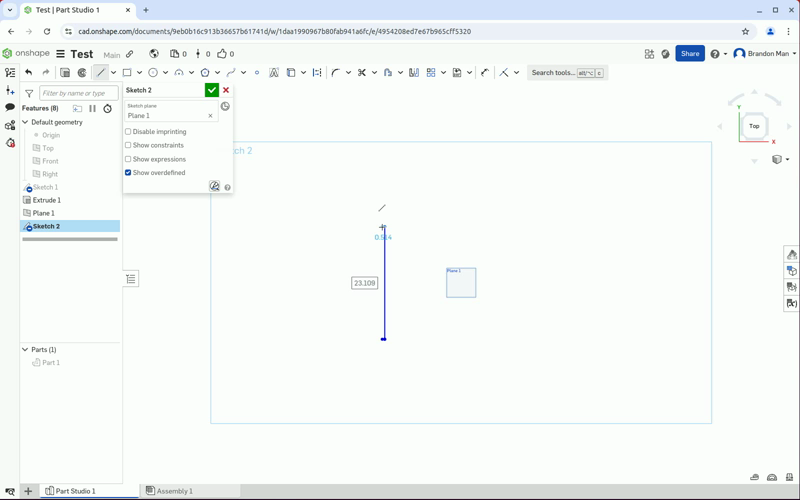
scroll(6)
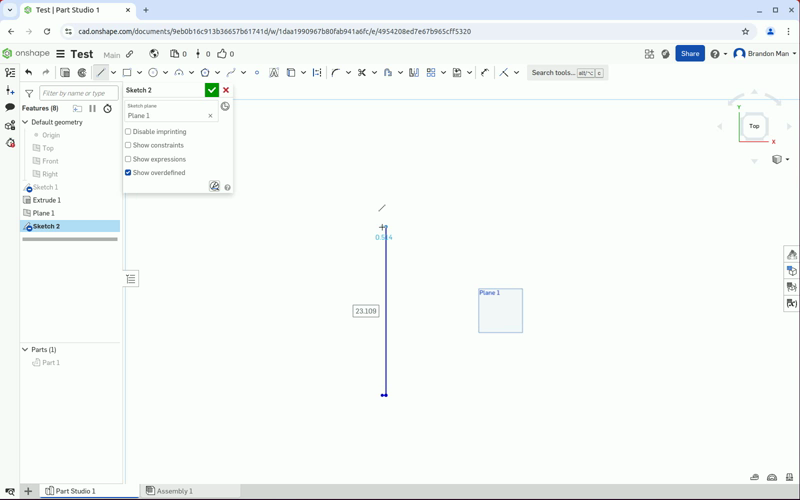
scroll(6)
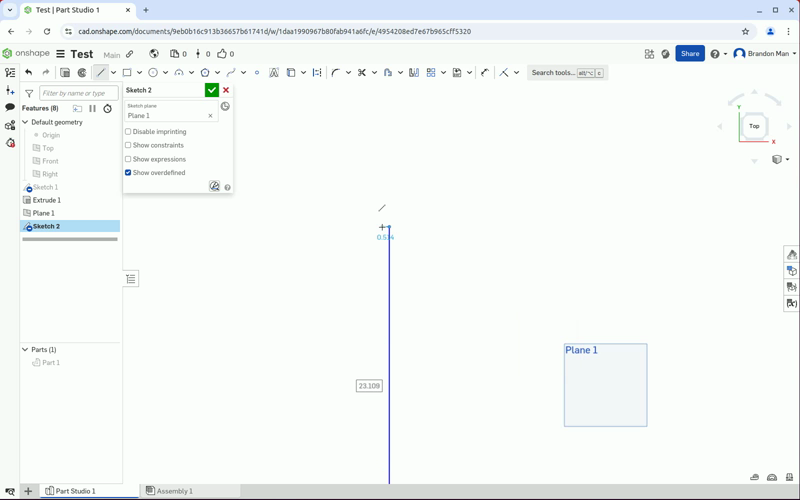
scroll(6)
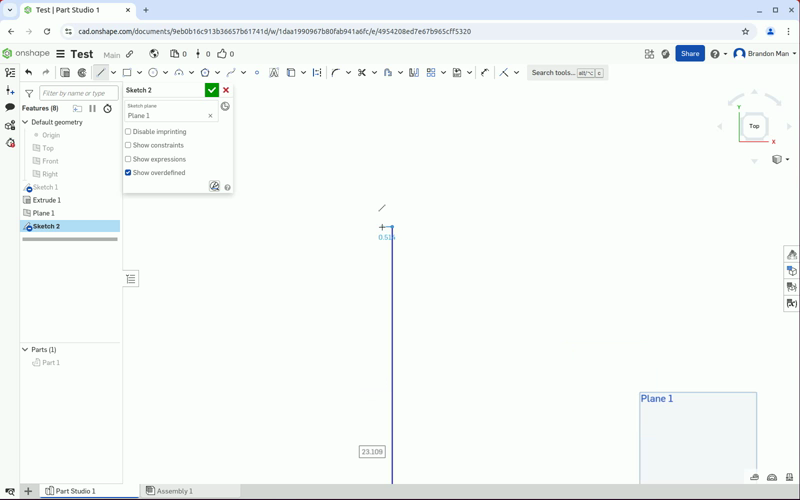
scroll(6)
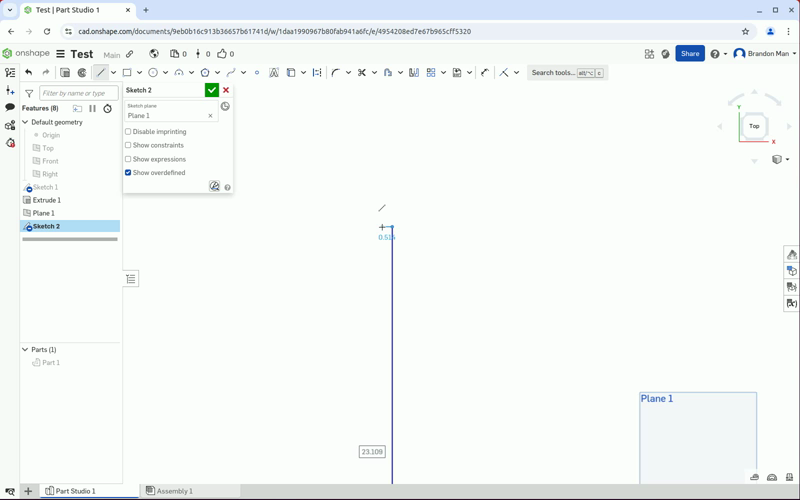
scroll(6)
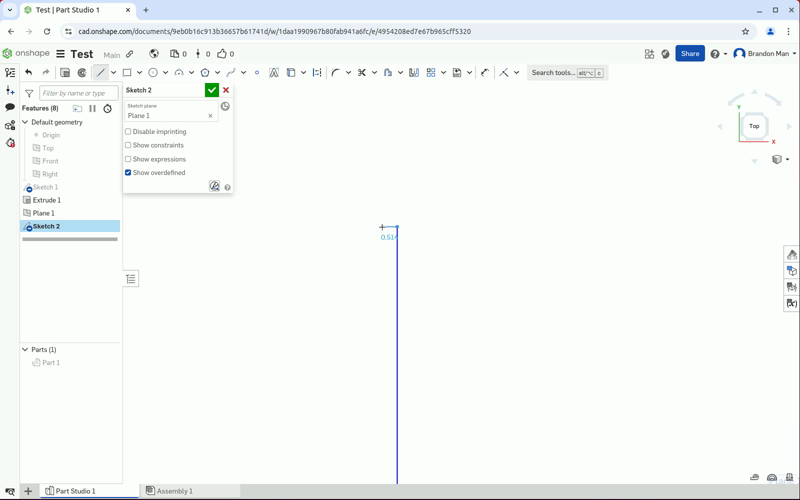
scroll(6)
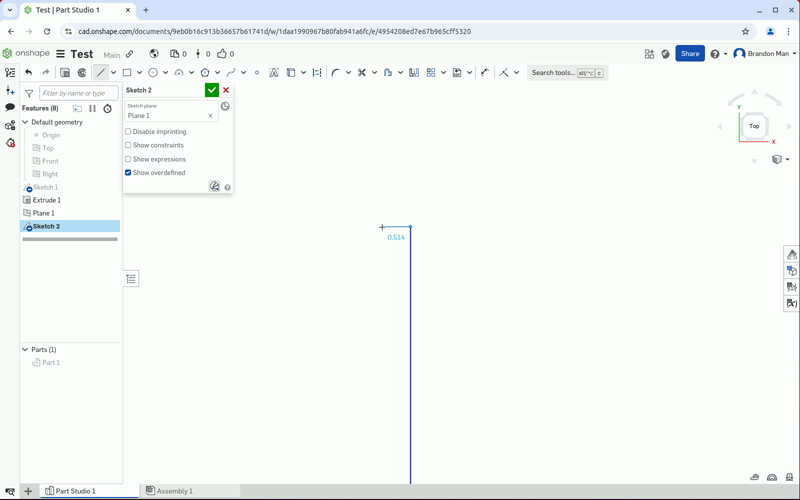
click(382, 226)
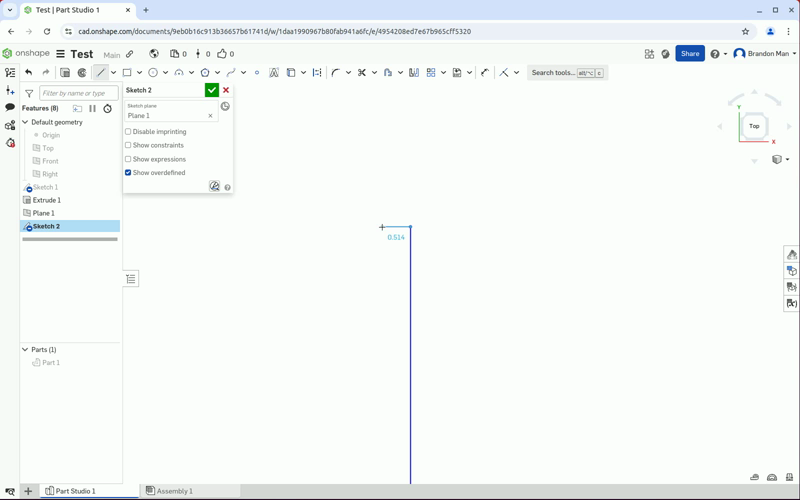
scroll(-6)
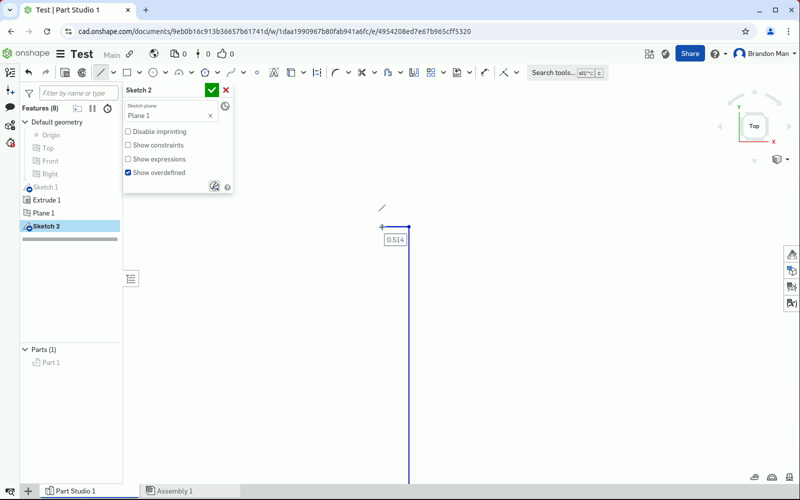
scroll(-6)
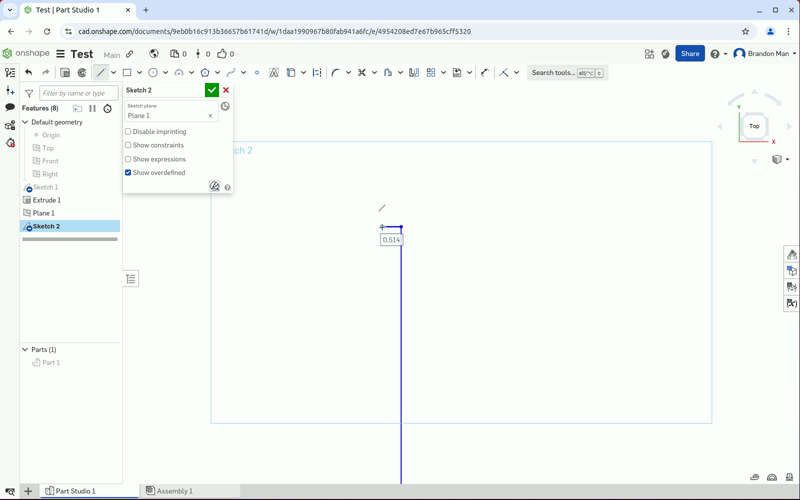
scroll(-6)
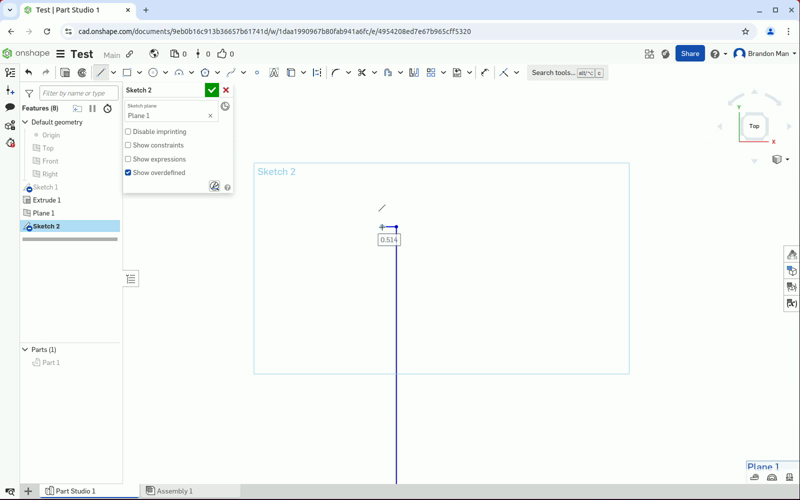
scroll(-6)
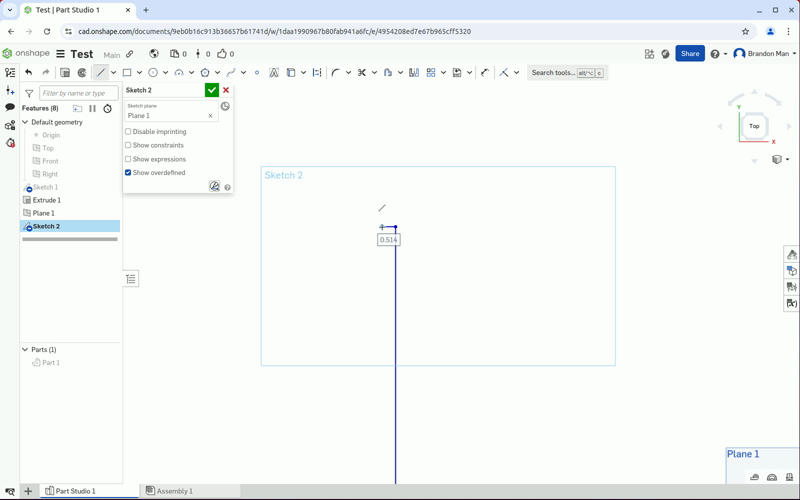
scroll(-6)
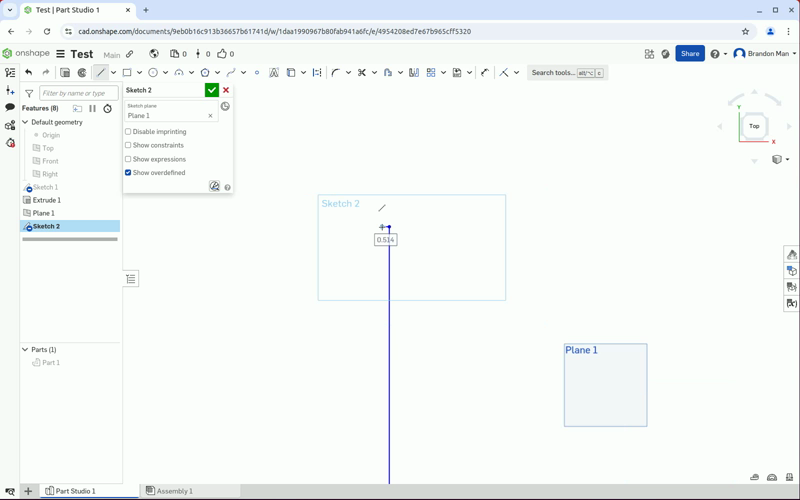
scroll(-6)
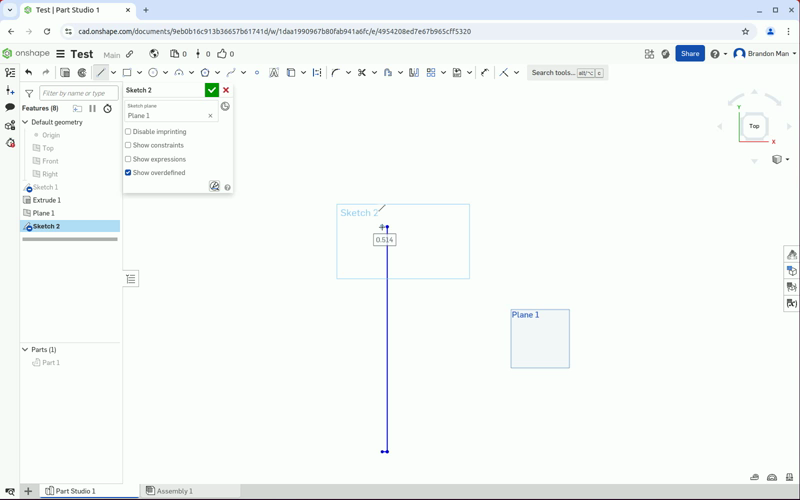
scroll(-6)
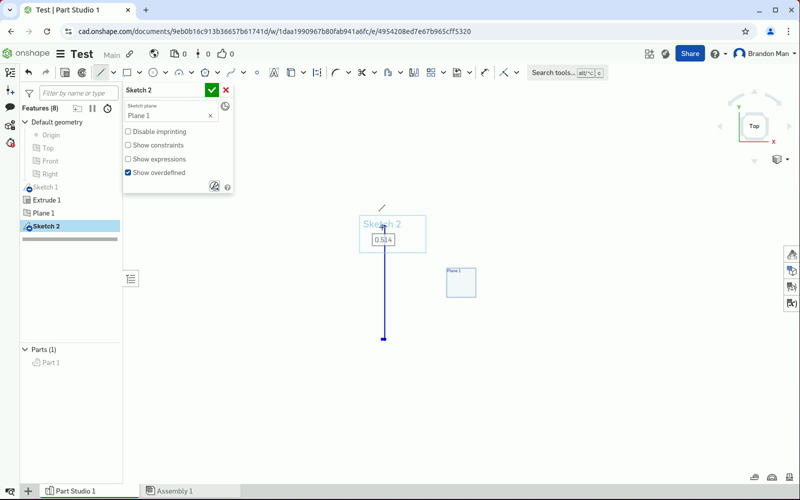
key_up(shift)
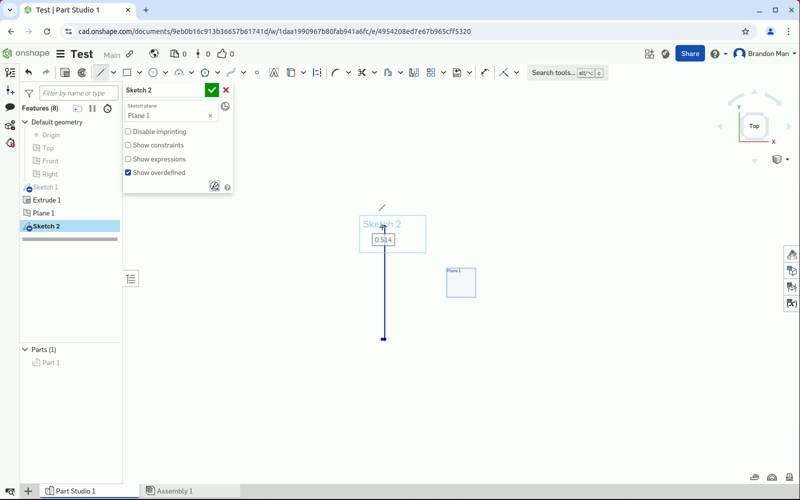
key_down(shift)
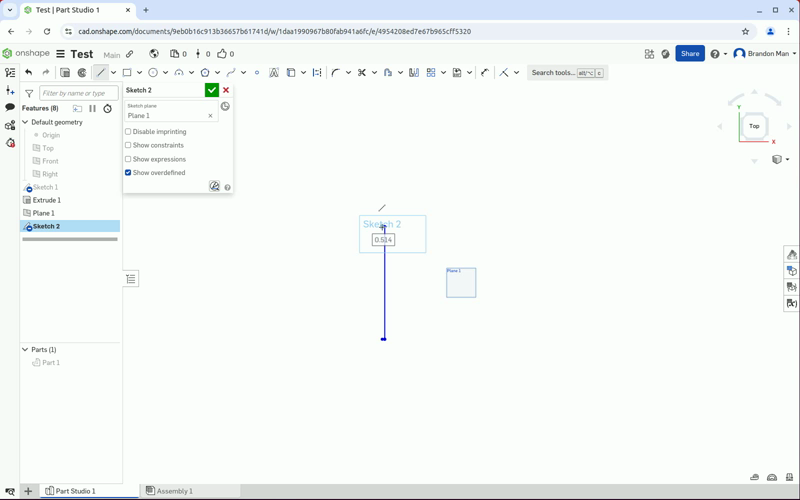
mouse_move(382, 339)
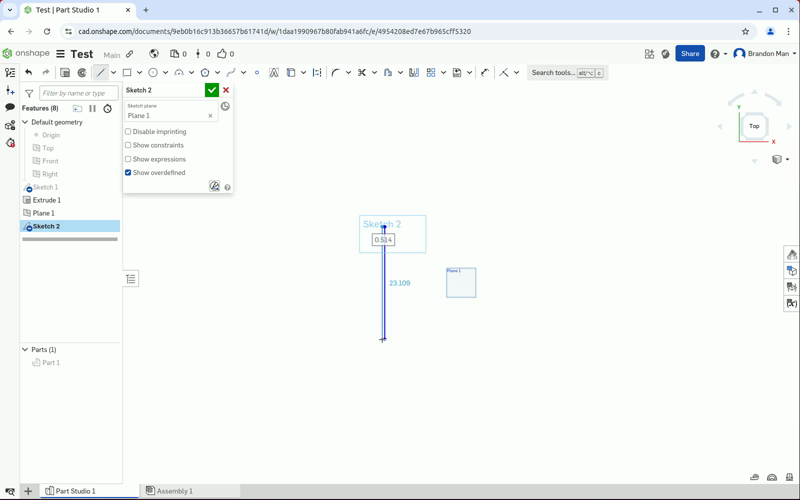
scroll(6)
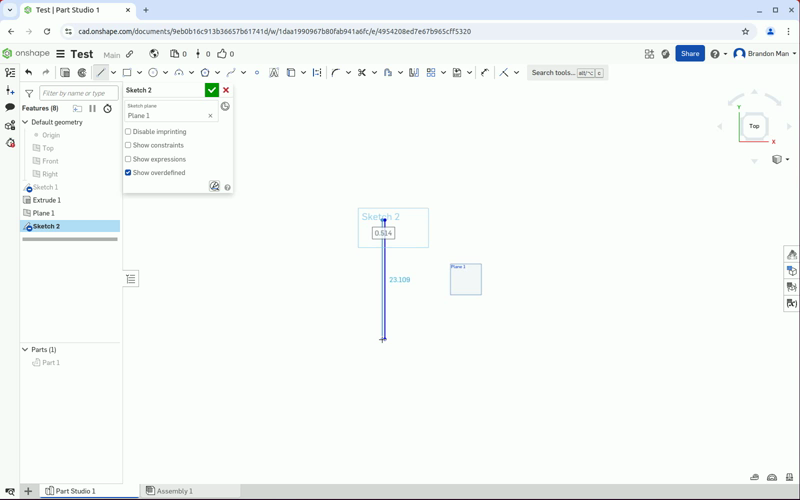
scroll(6)
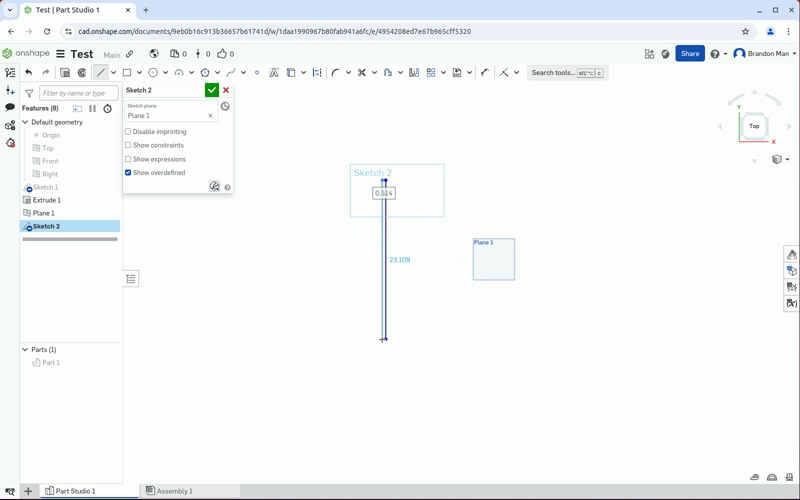
scroll(6)
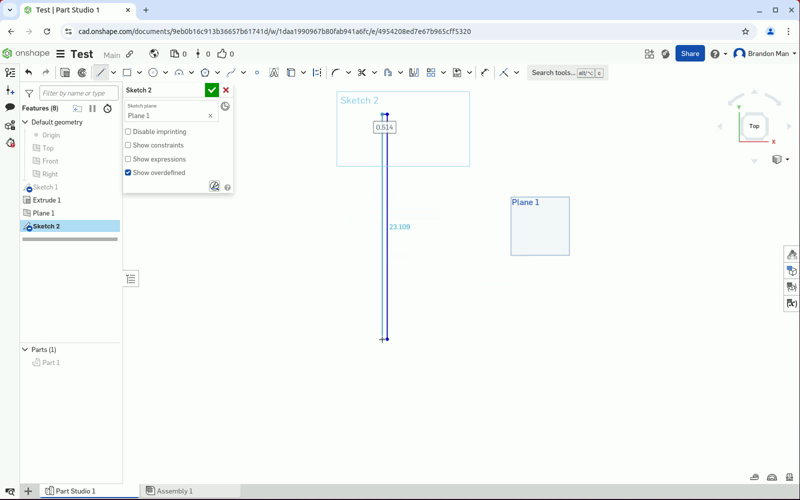
scroll(6)
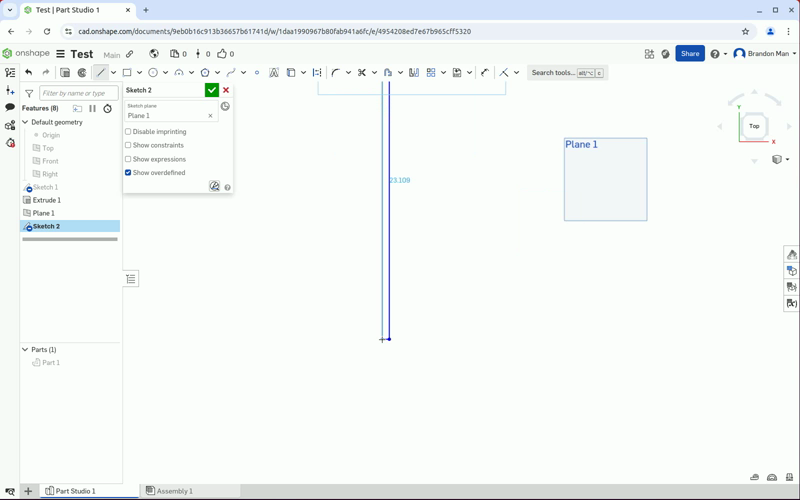
scroll(6)
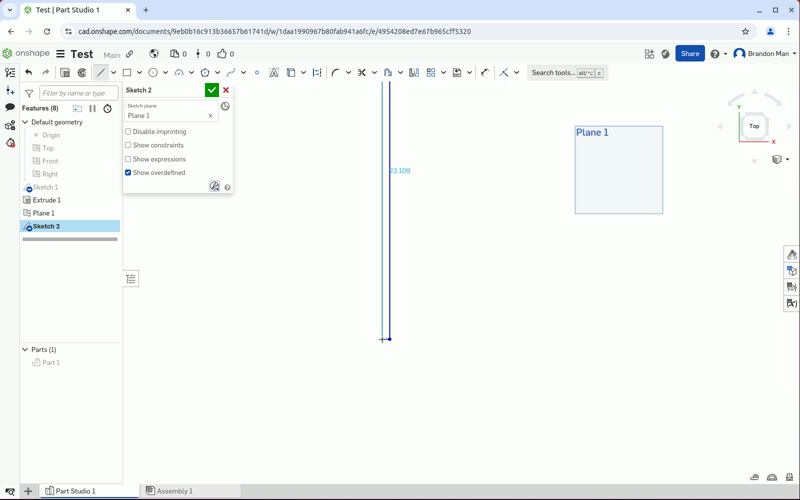
scroll(6)
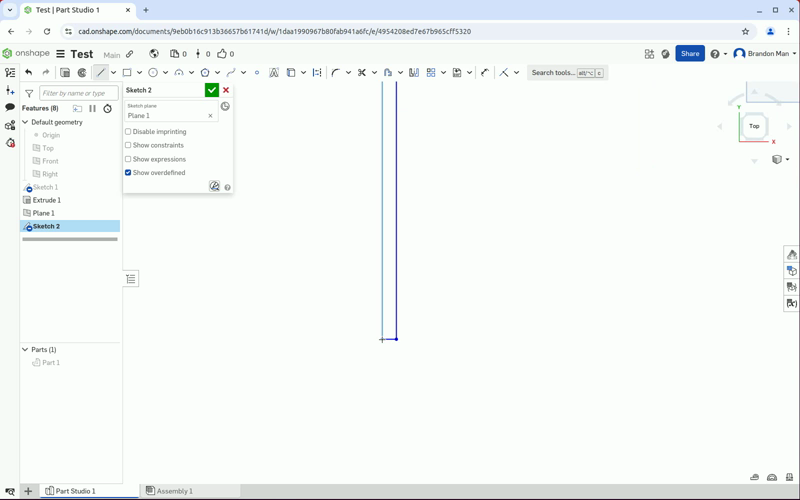
scroll(6)
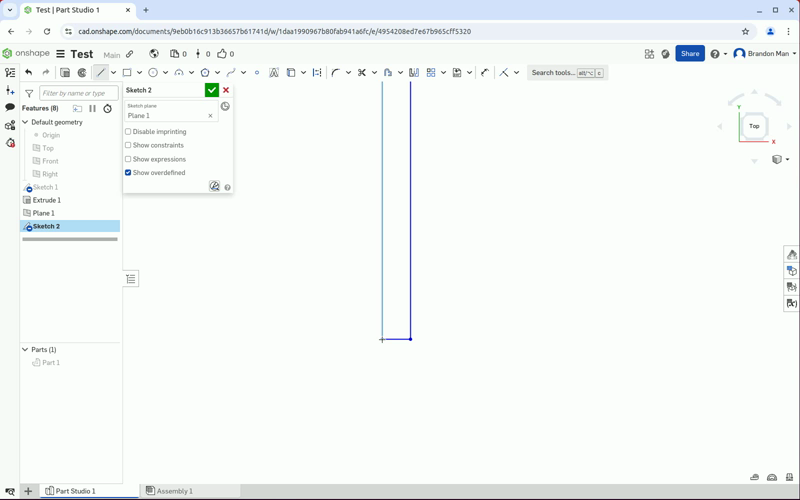
key_up(shift)
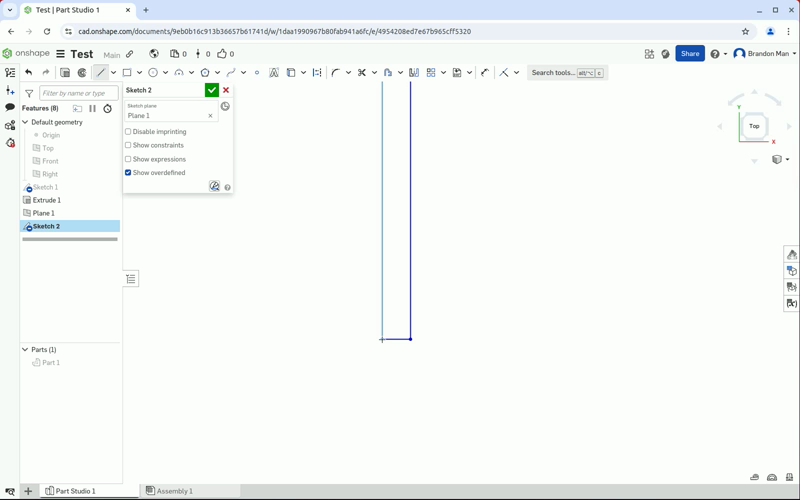
click(382, 339)
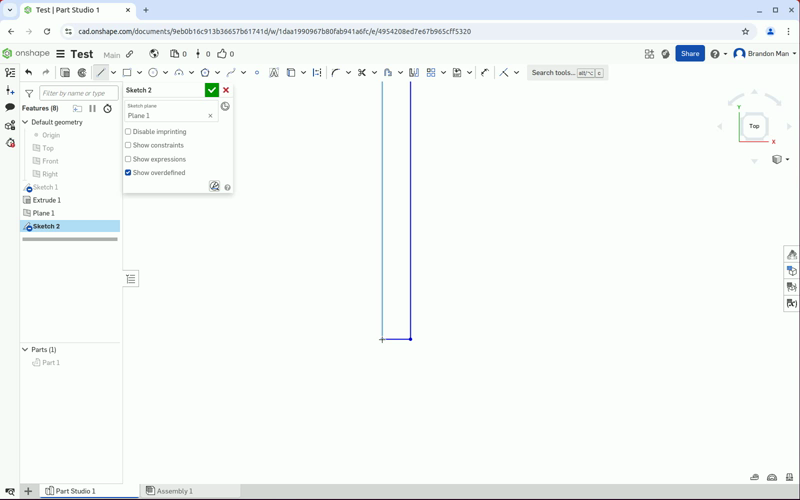
scroll(-6)
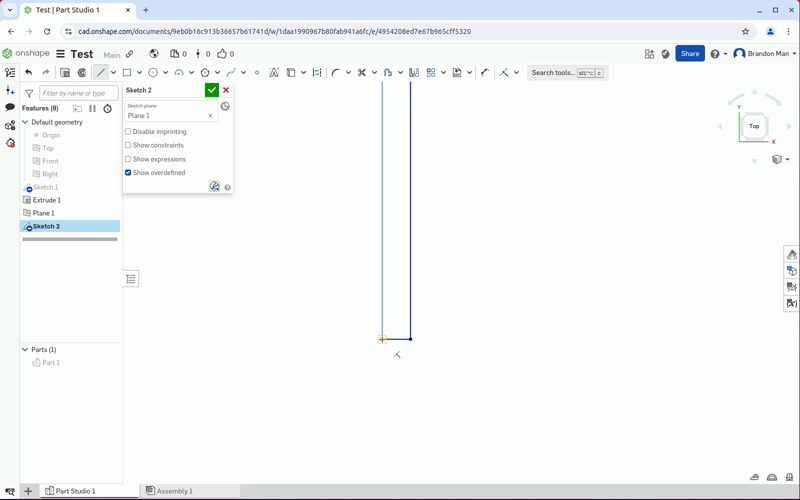
scroll(-6)
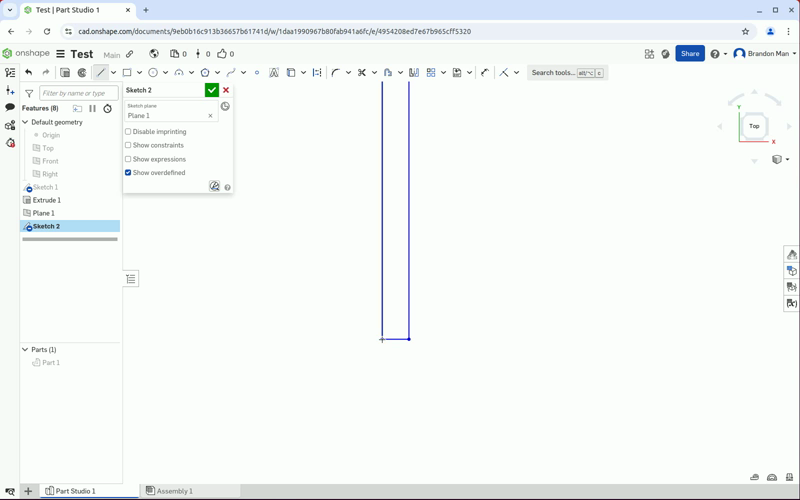
scroll(-6)
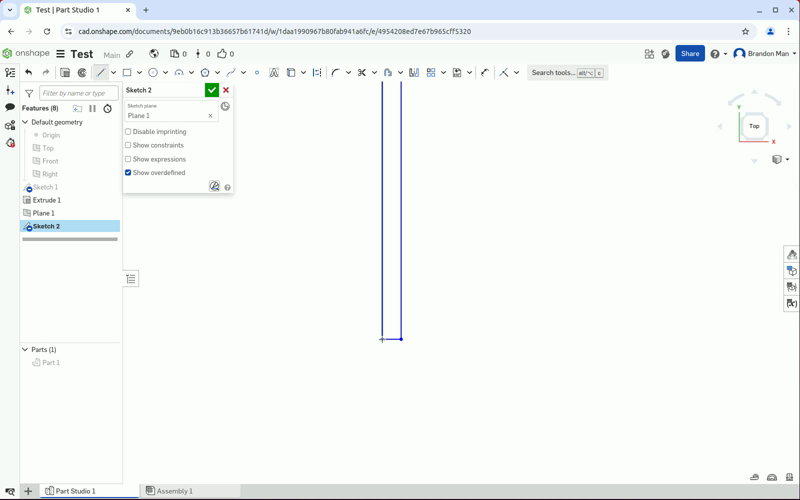
scroll(-6)
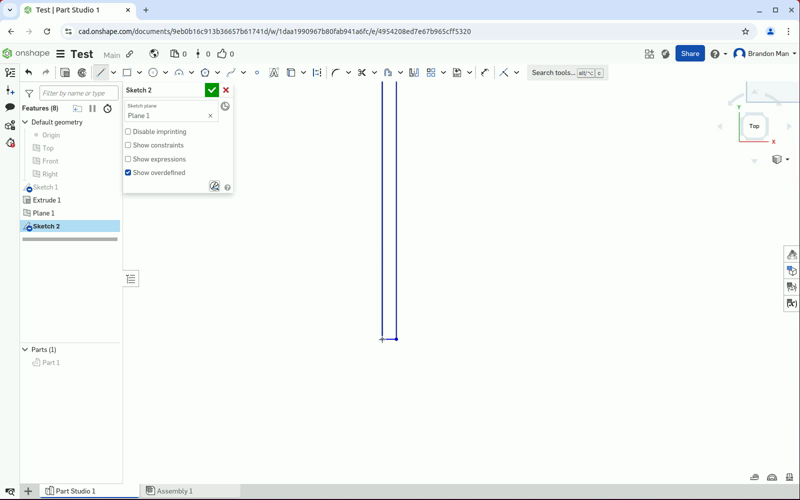
scroll(-6)
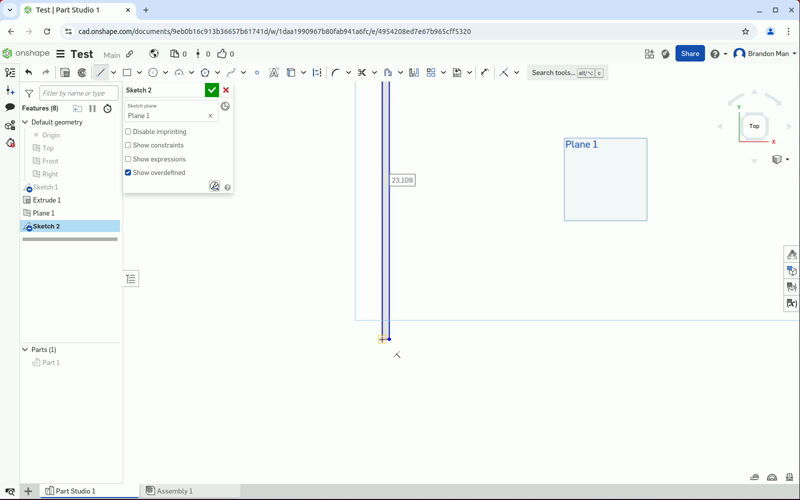
scroll(-6)
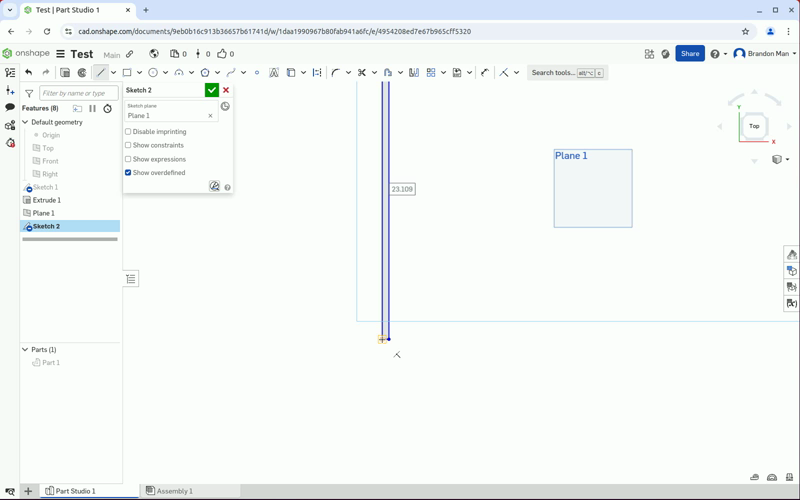
scroll(-6)
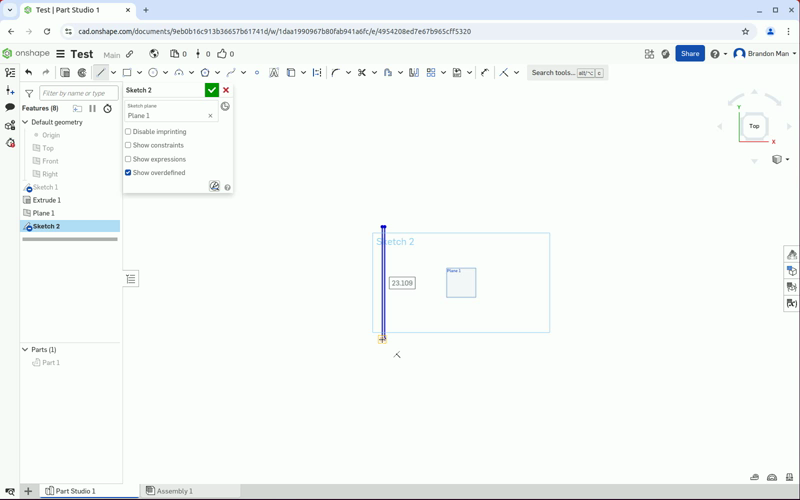
key(esc)
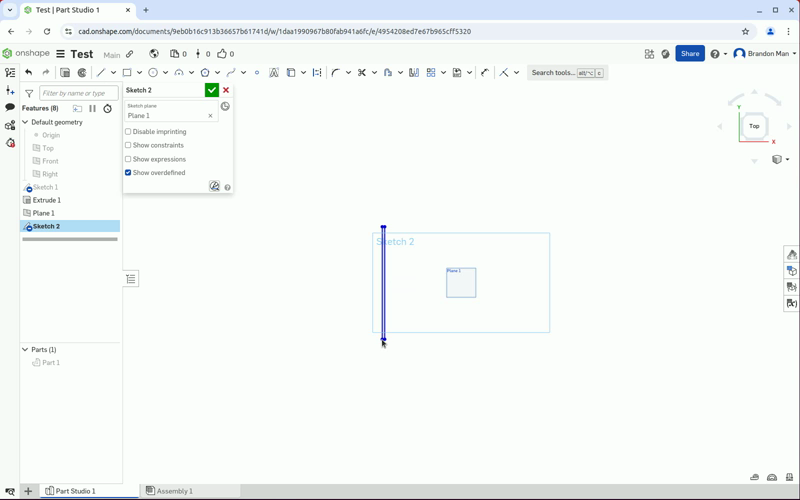
mouse_move(382, 266)
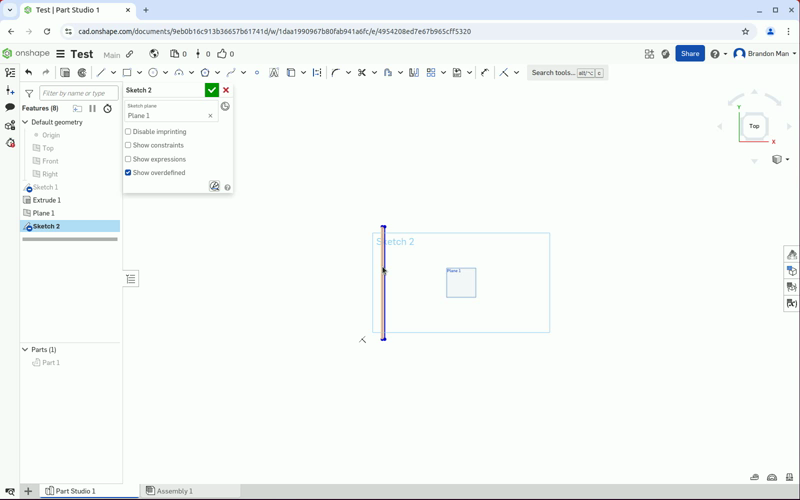
scroll(6)
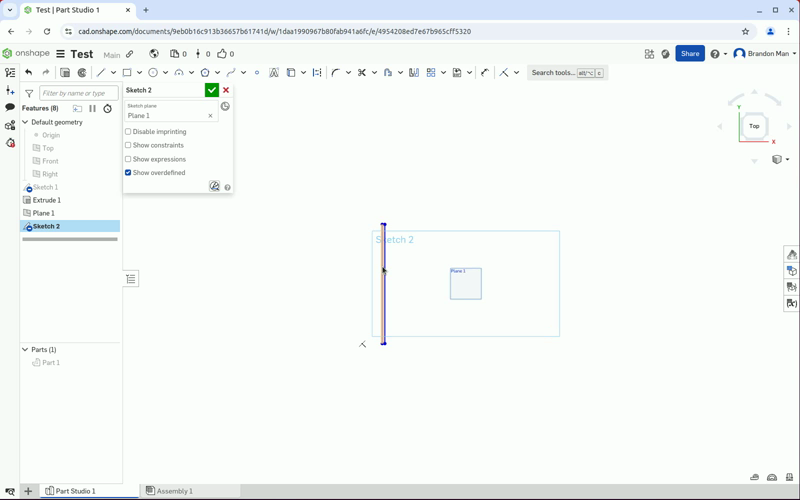
scroll(6)
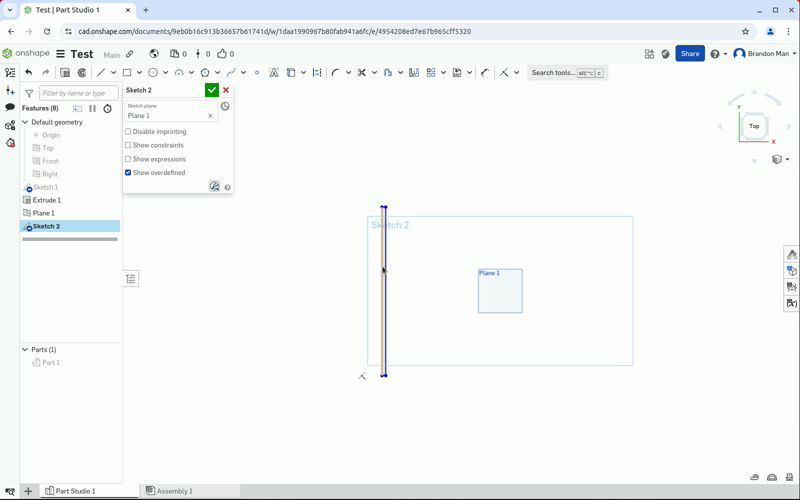
scroll(6)
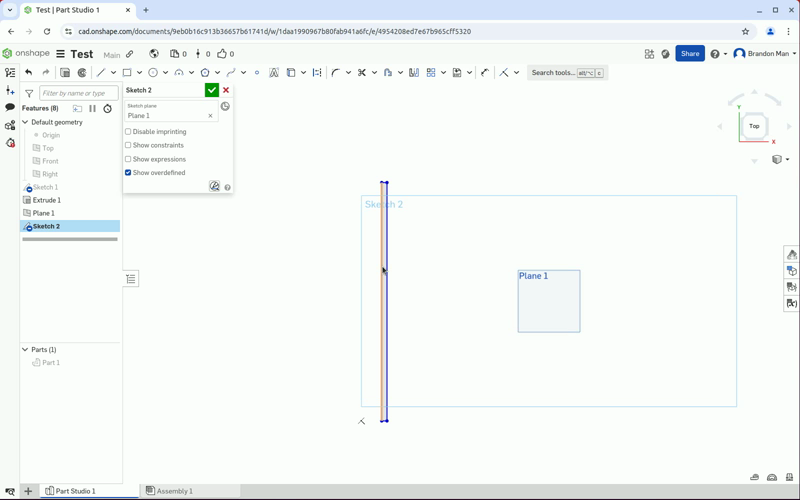
scroll(6)
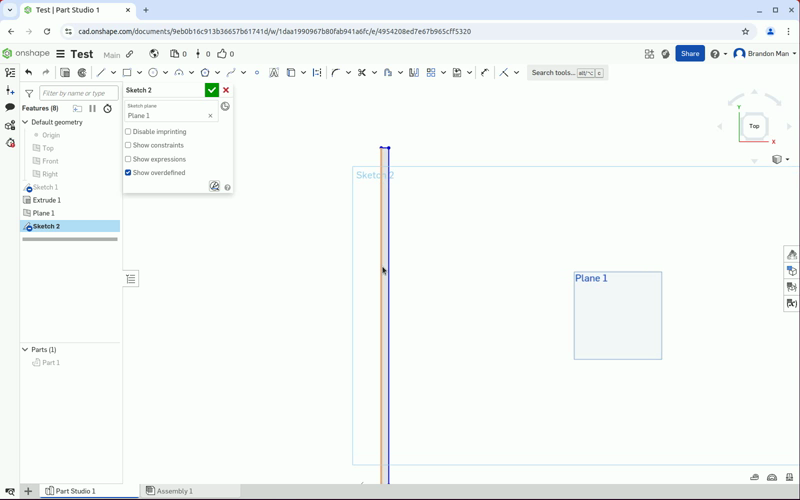
scroll(6)
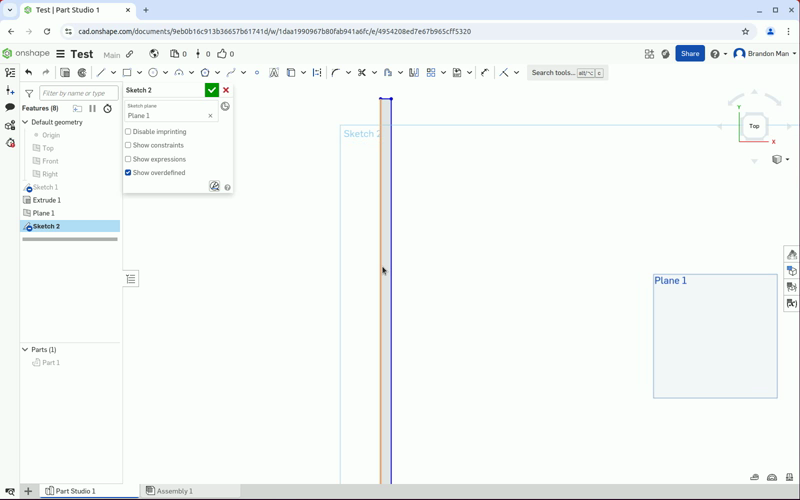
scroll(6)
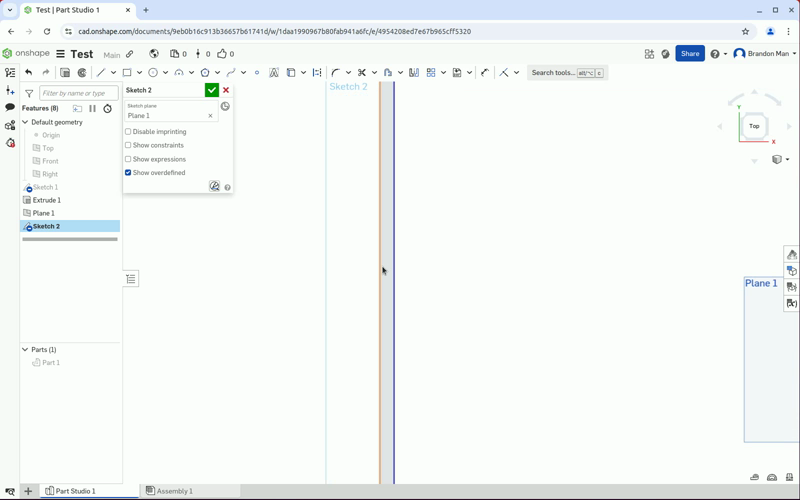
scroll(6)
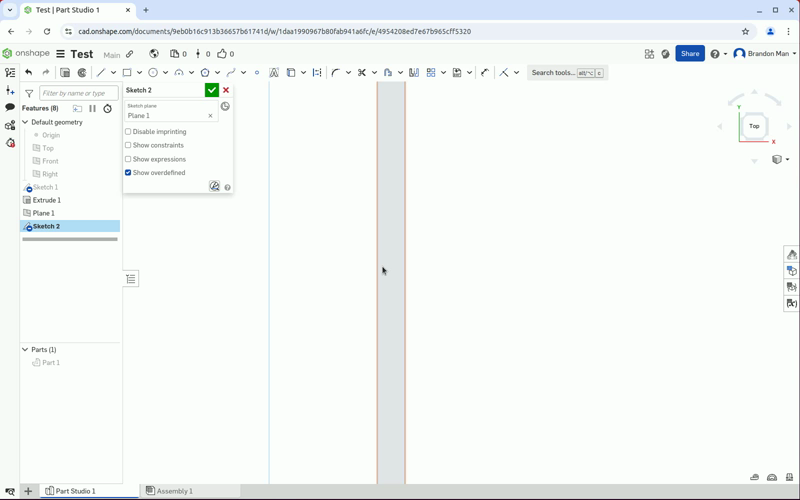
click(382, 266)
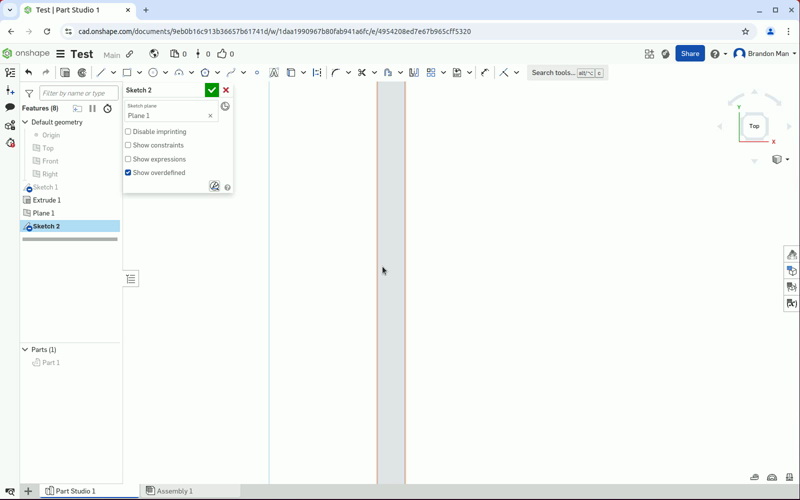
scroll(-6)
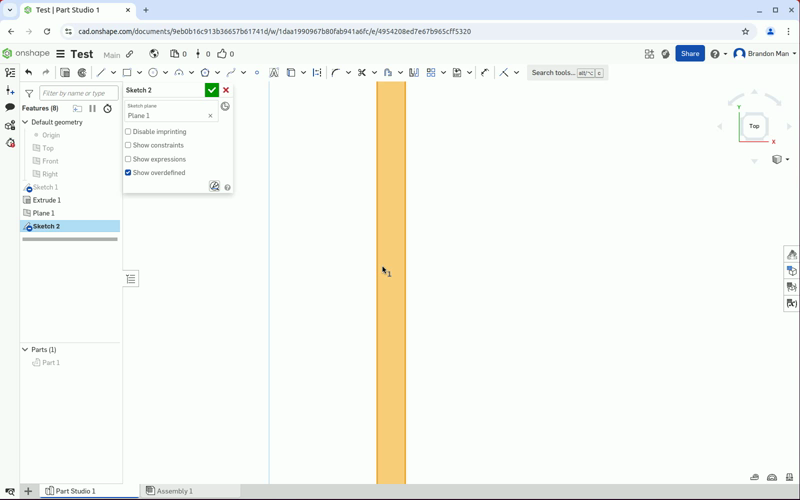
scroll(-6)
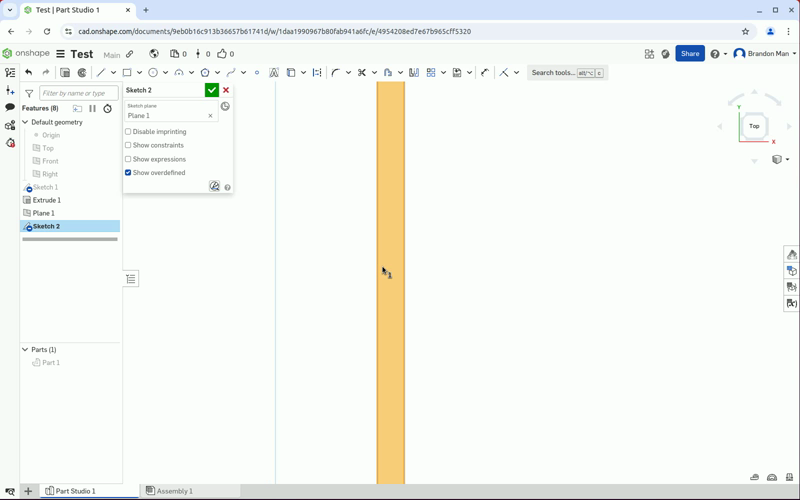
scroll(-6)
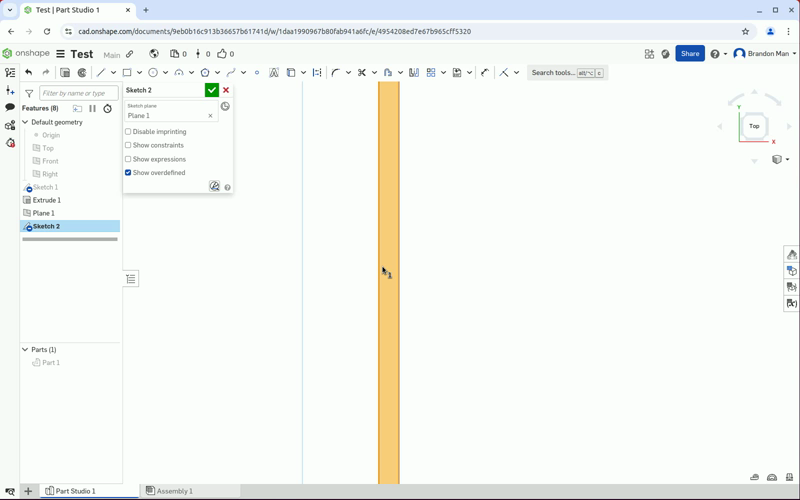
scroll(-6)
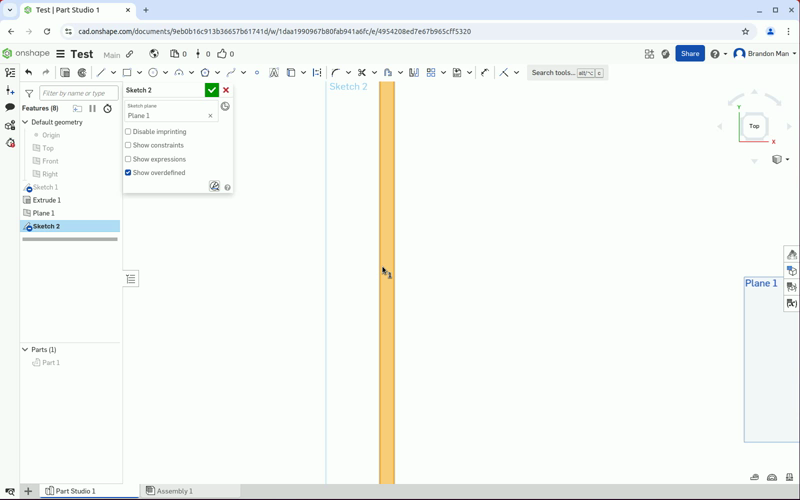
scroll(-6)
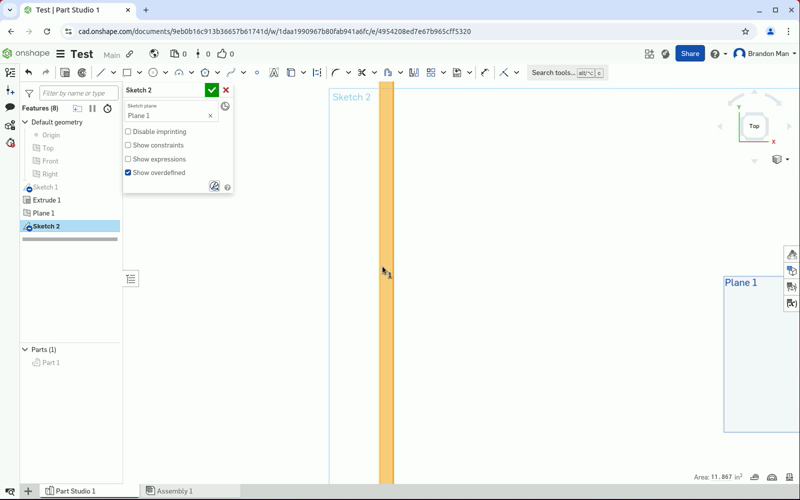
scroll(-6)
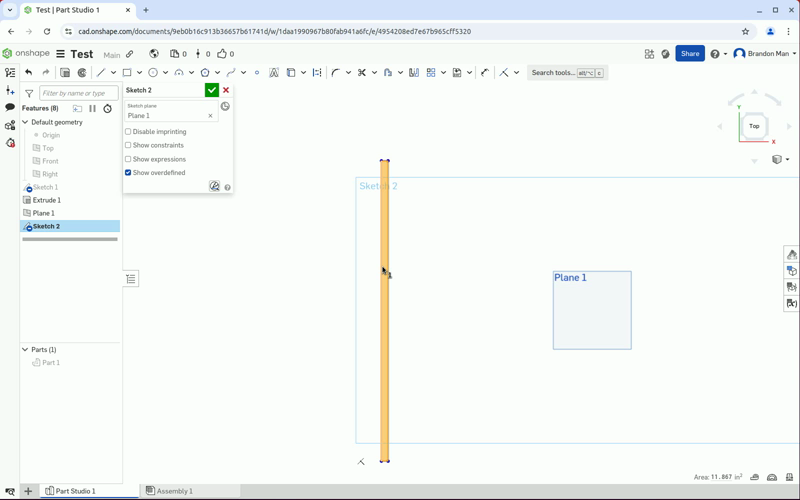
scroll(-6)
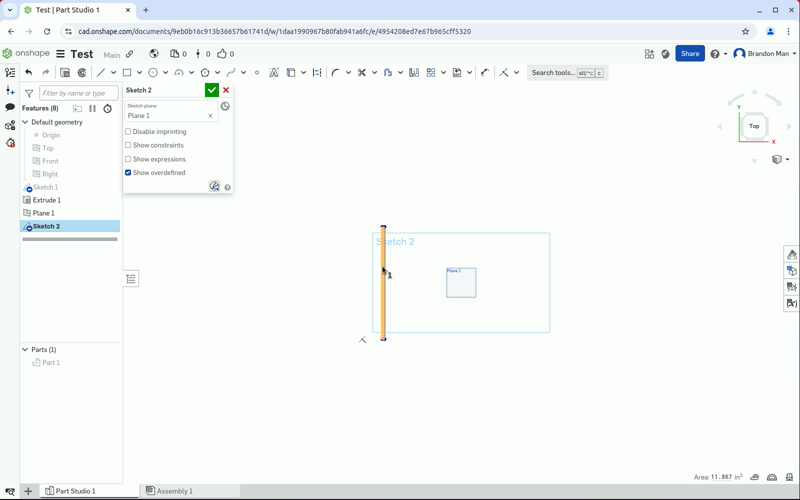
mouse_move(73, 352)
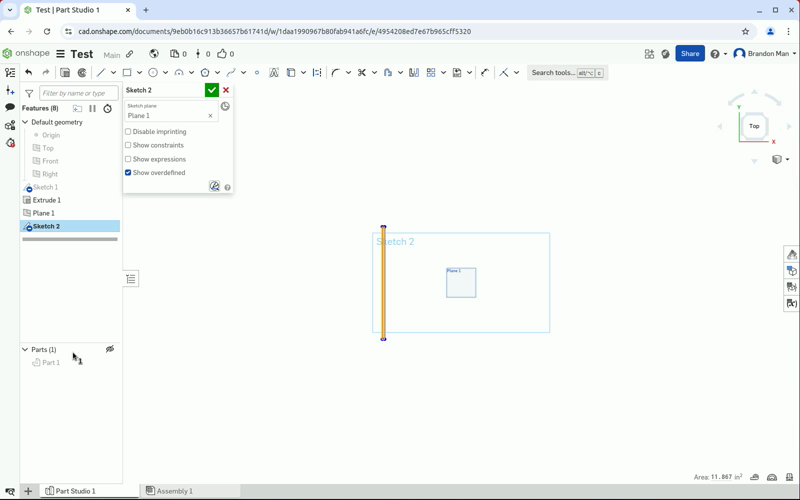
key(shift+y)
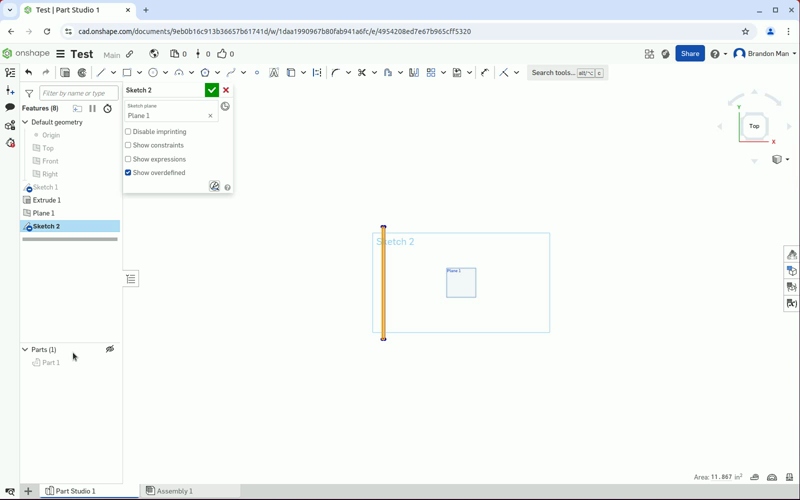
key(shift+e)
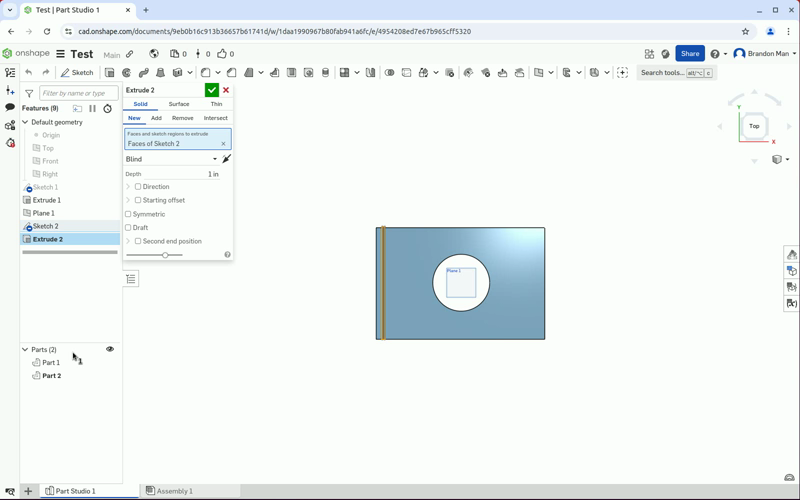
mouse_move(143, 106)
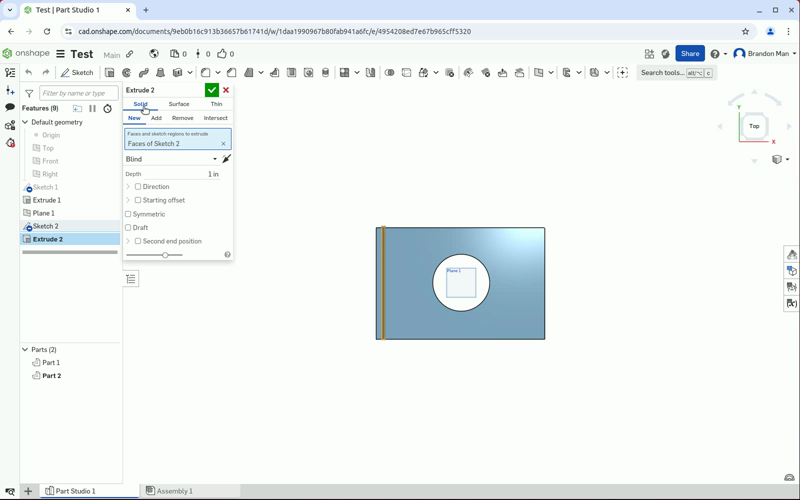
click(143, 106)
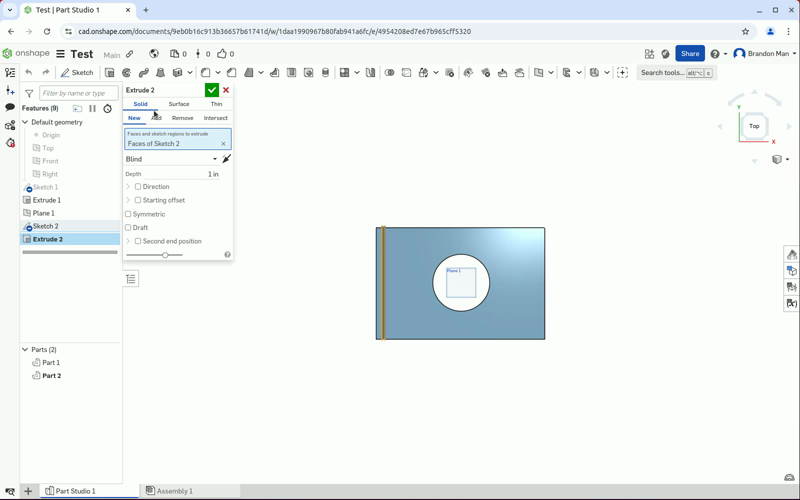
mouse_move(186, 120)
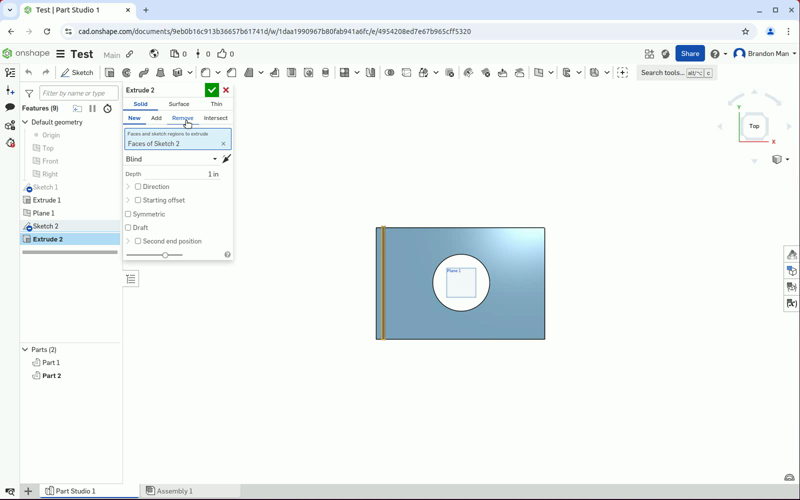
click(186, 120)
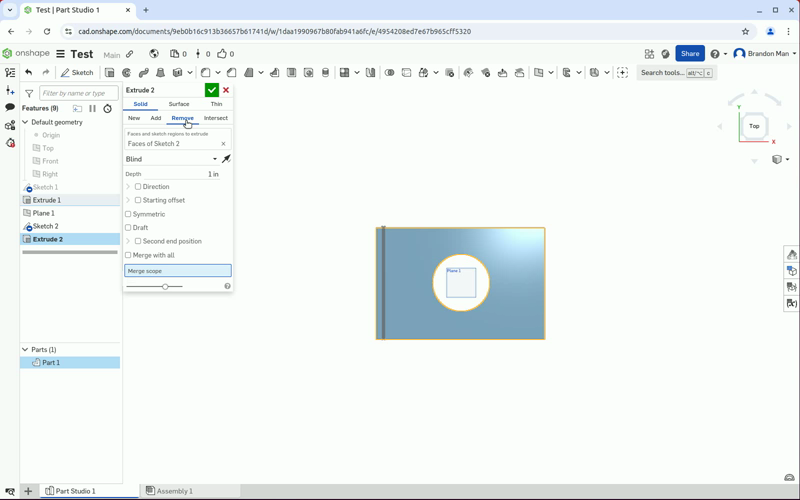
key(tab, 4)
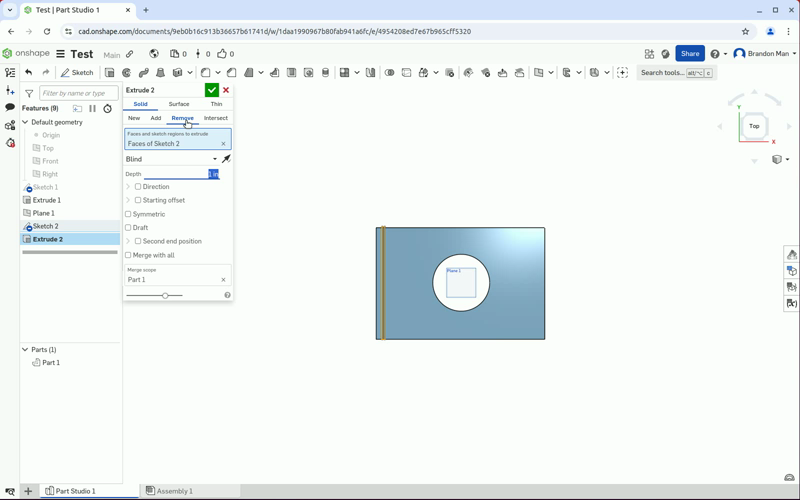
text(2.407)
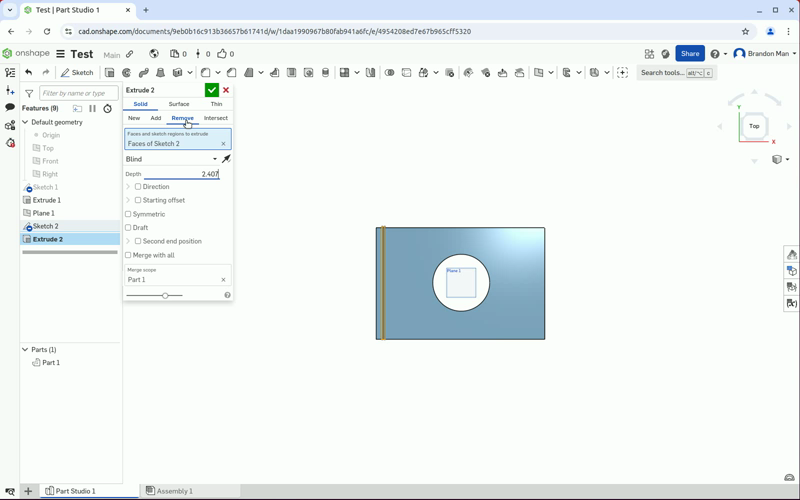
key(tab, 6)
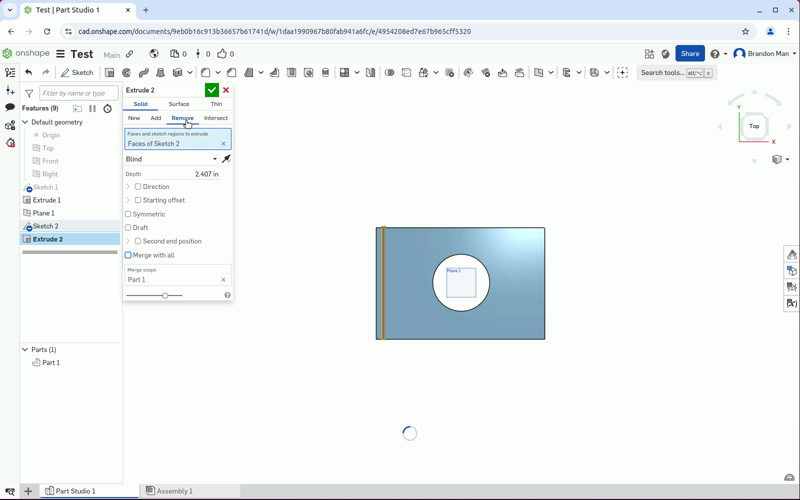
key(space)
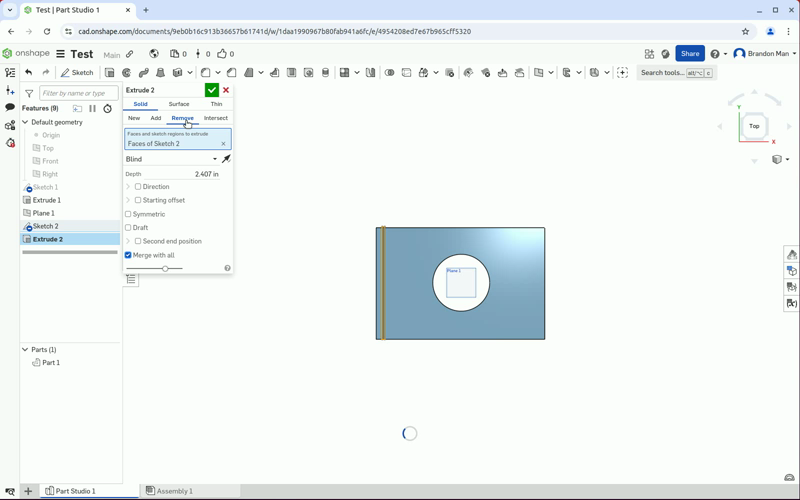
key(enter)
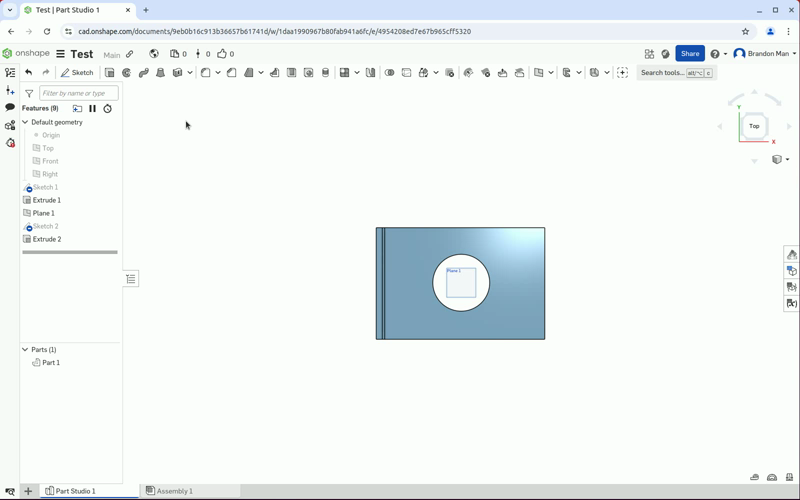
key(shift+h)
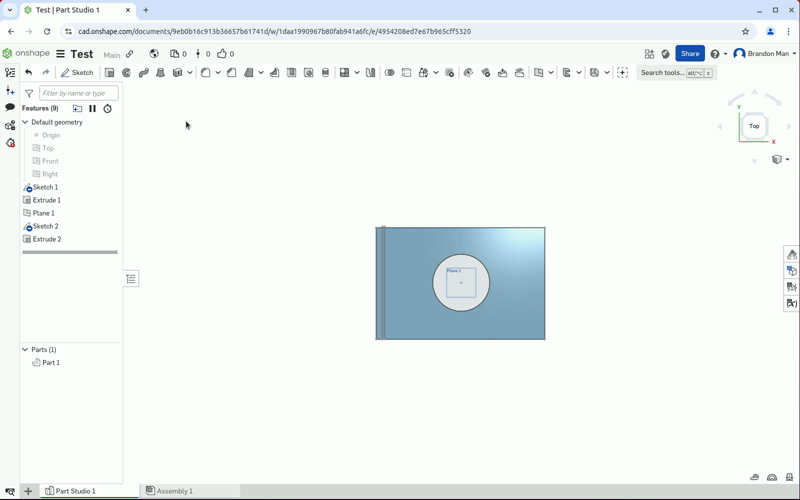
key(shift+h)
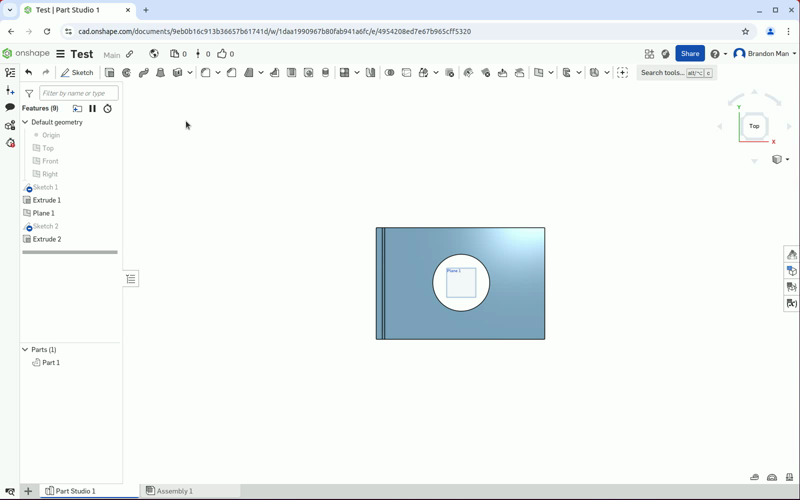
mouse_move(73, 189)
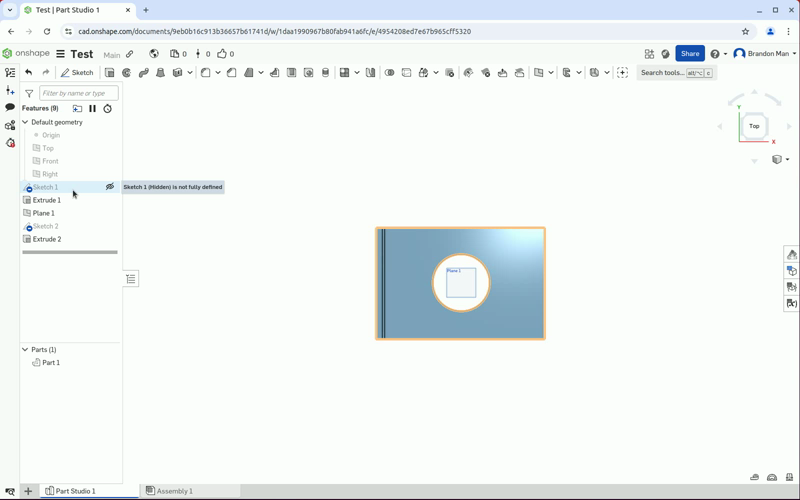
click(73, 189)
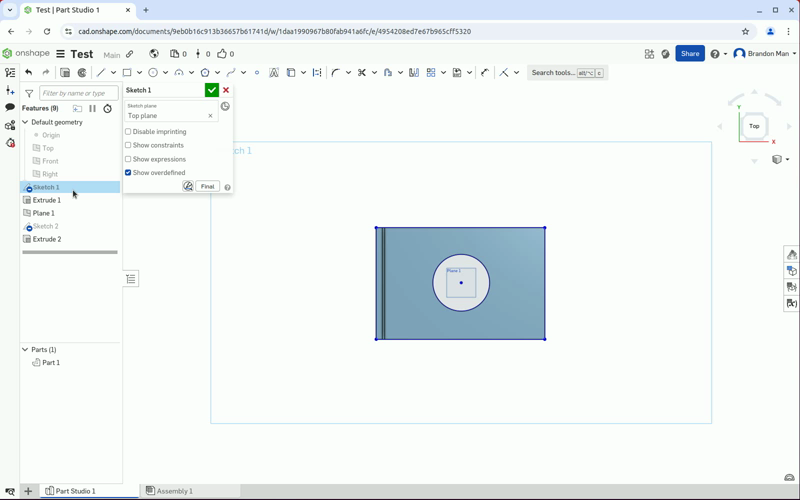
mouse_move(229, 92)
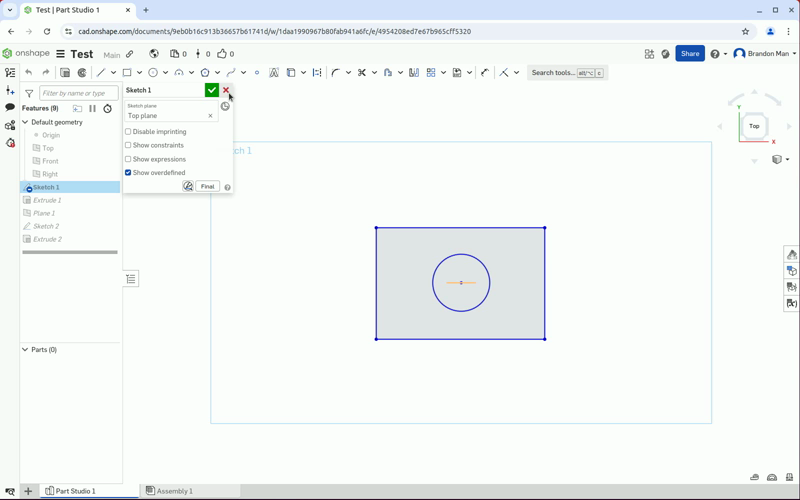
click(229, 92)
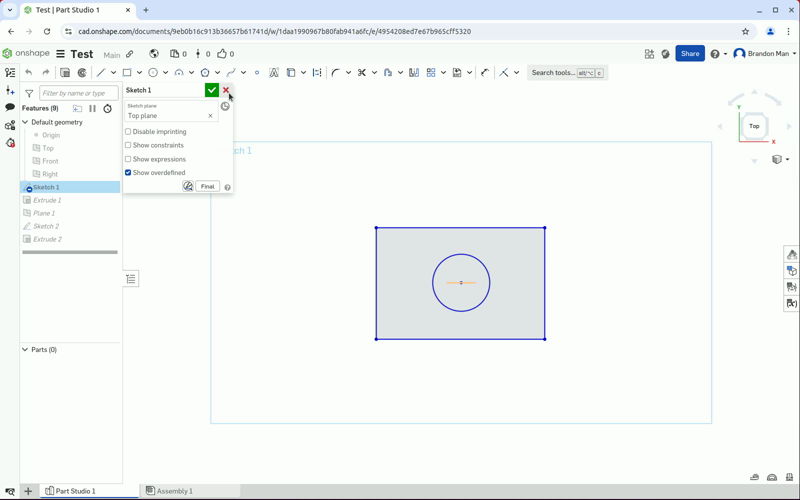
key(shift+s)
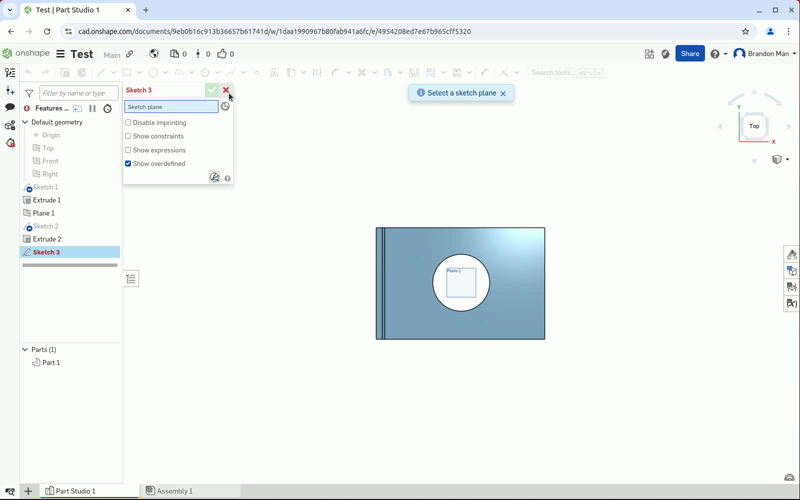
mouse_move(73, 215)
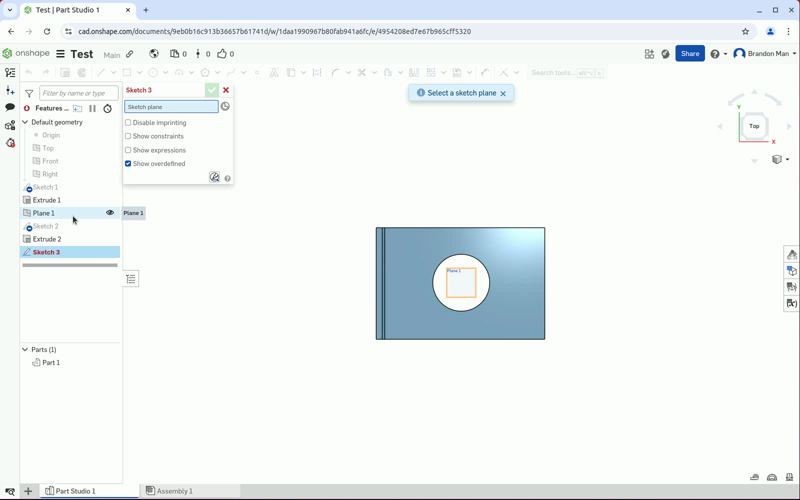
click(73, 215)
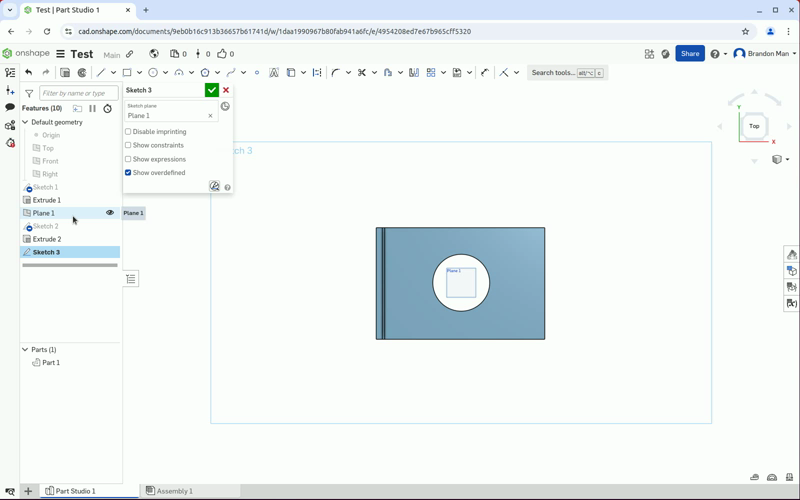
mouse_move(73, 352)
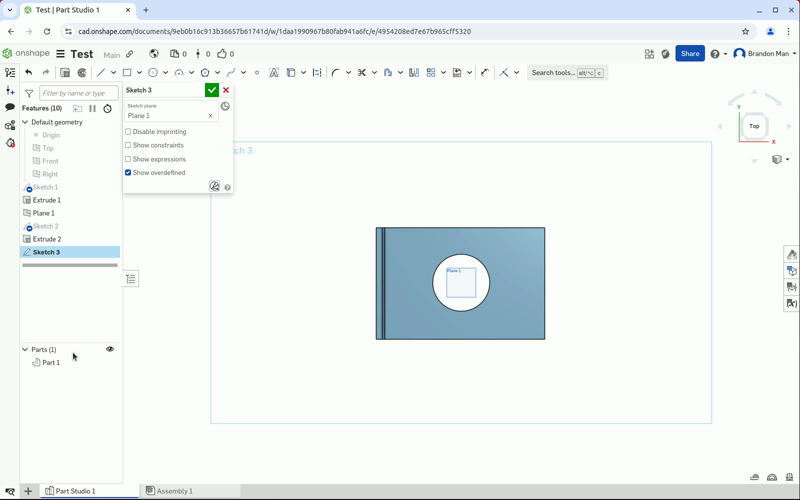
key(y)
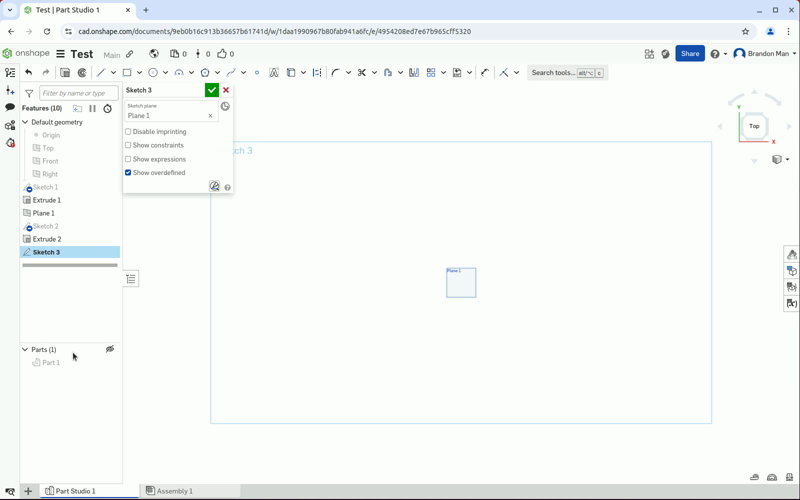
key(l)
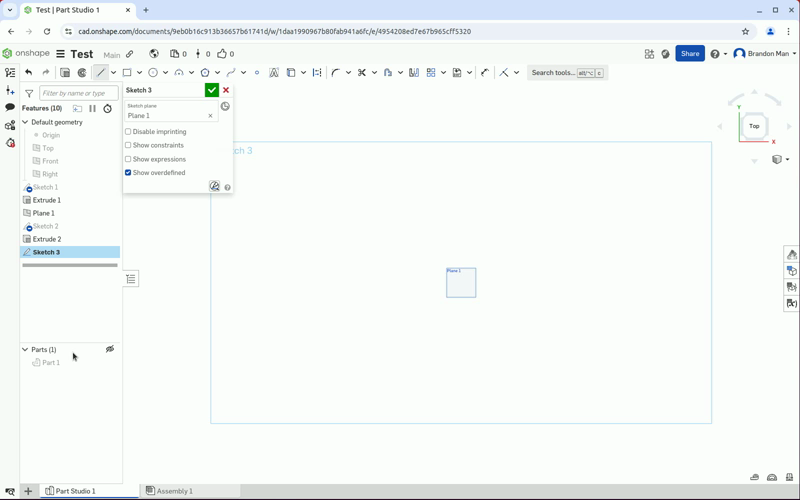
key_down(shift)
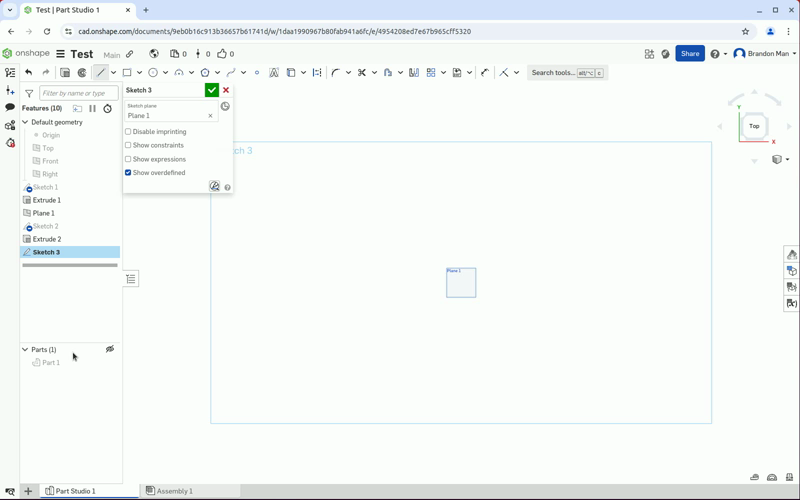
mouse_move(446, 339)
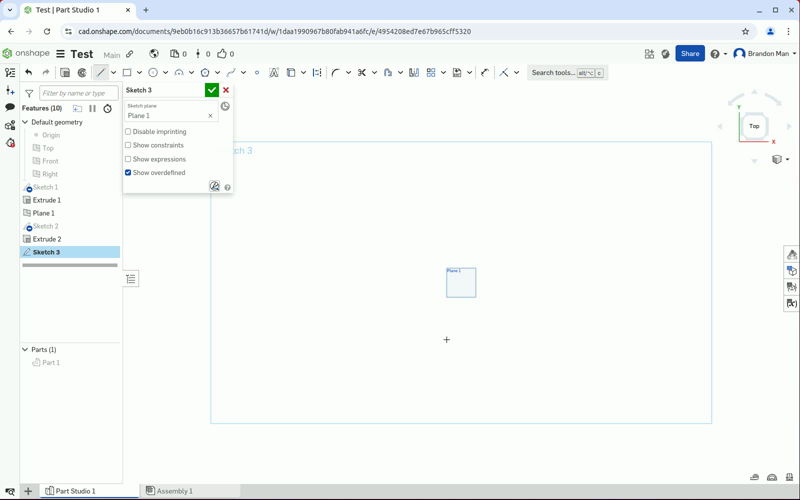
click(446, 339)
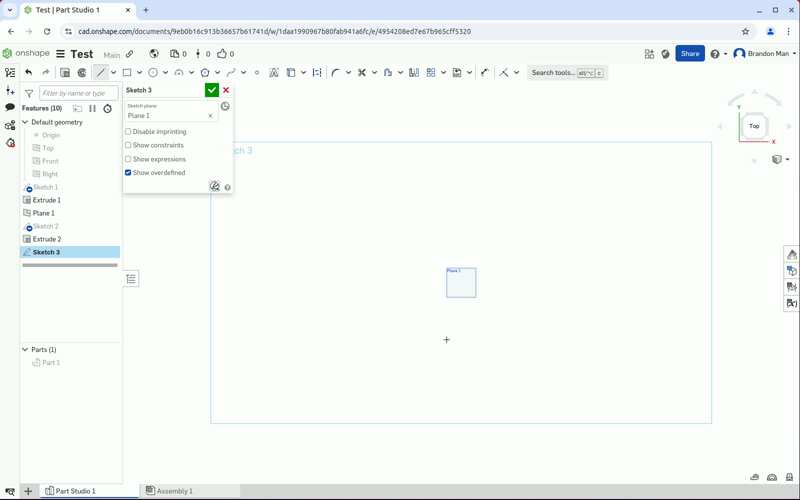
key_up(shift)
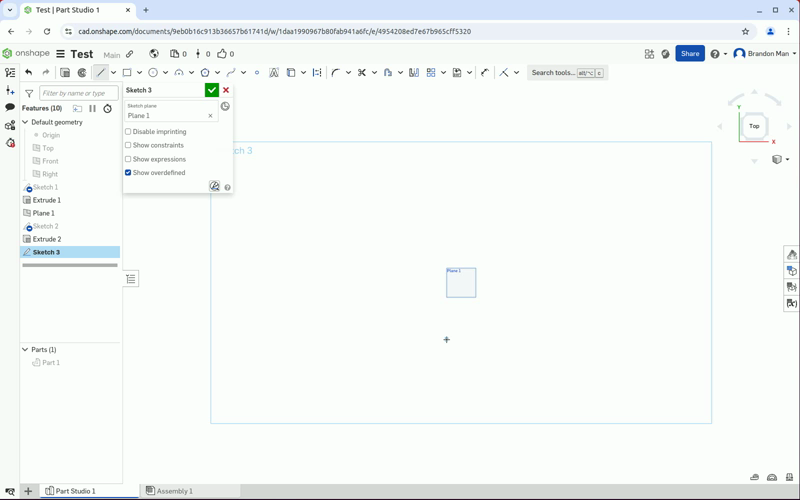
key_down(shift)
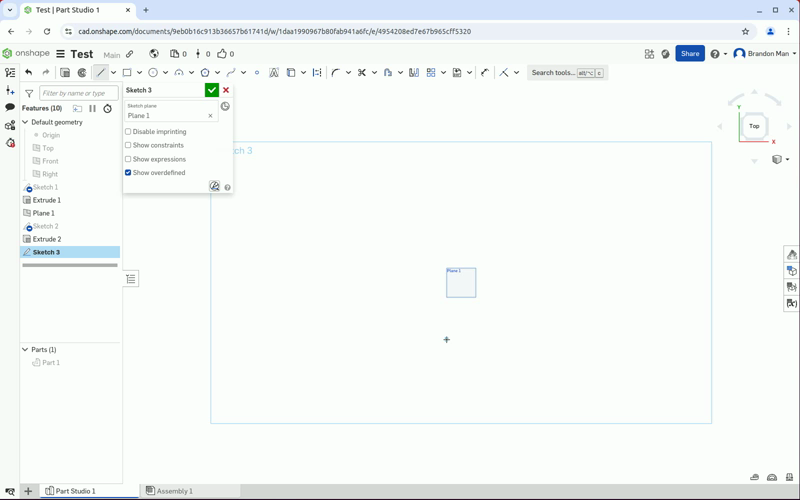
mouse_move(476, 339)
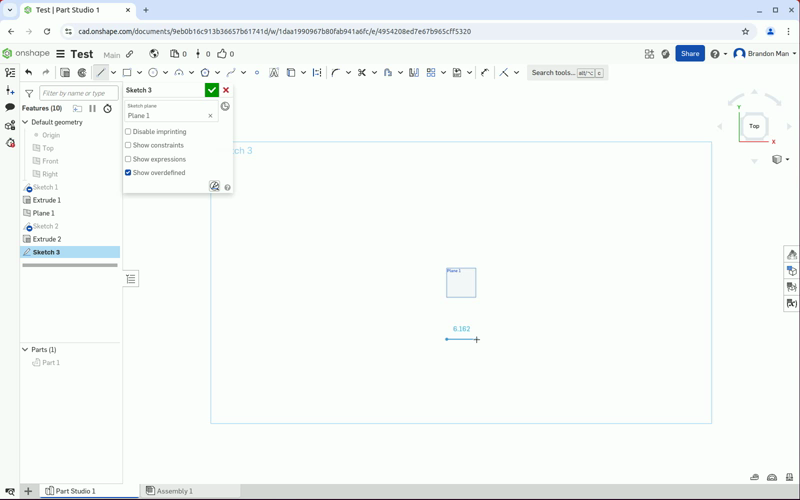
mouse_move(475, 339)
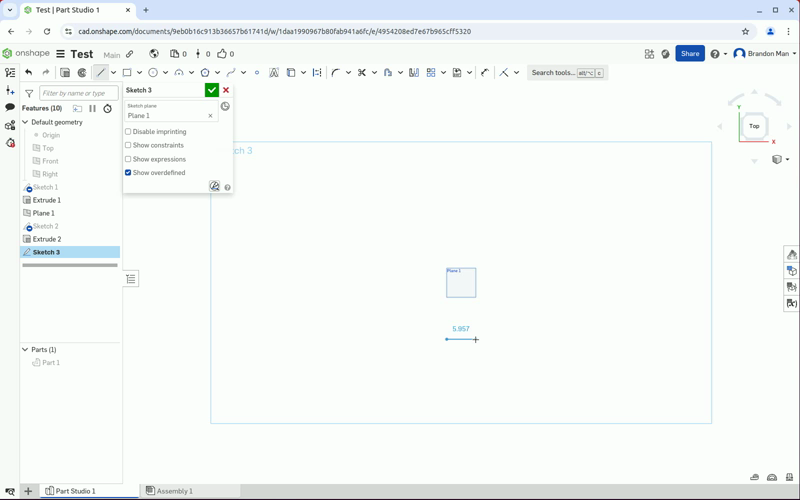
click(475, 339)
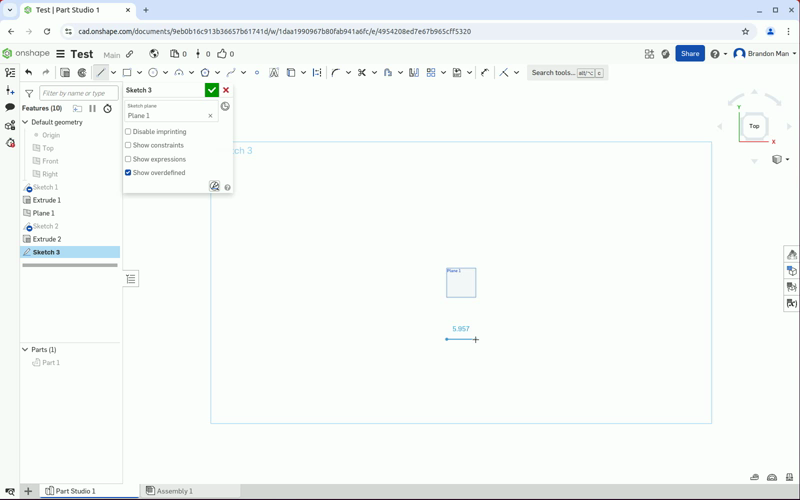
key_up(shift)
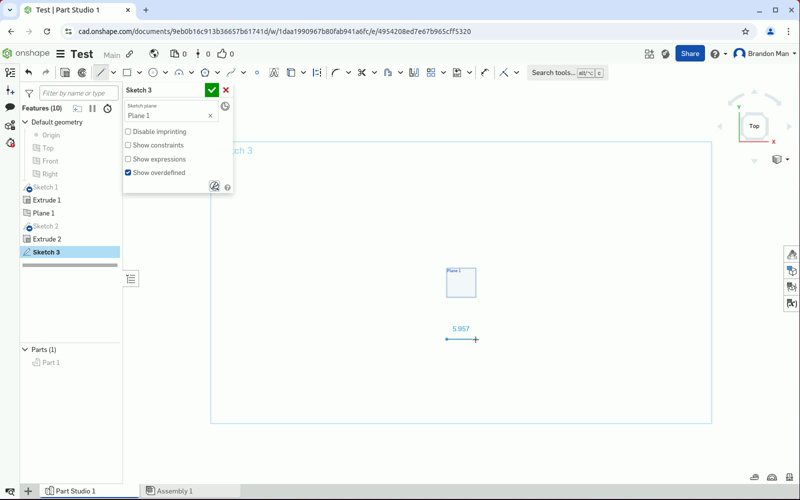
key_down(shift)
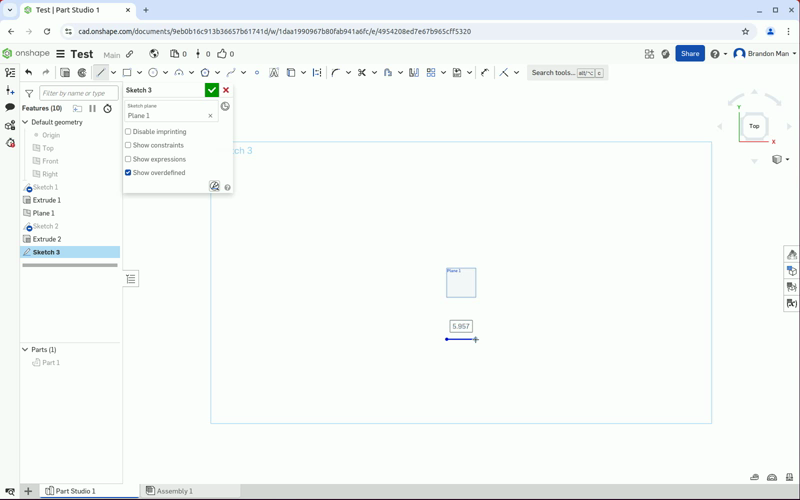
mouse_move(505, 339)
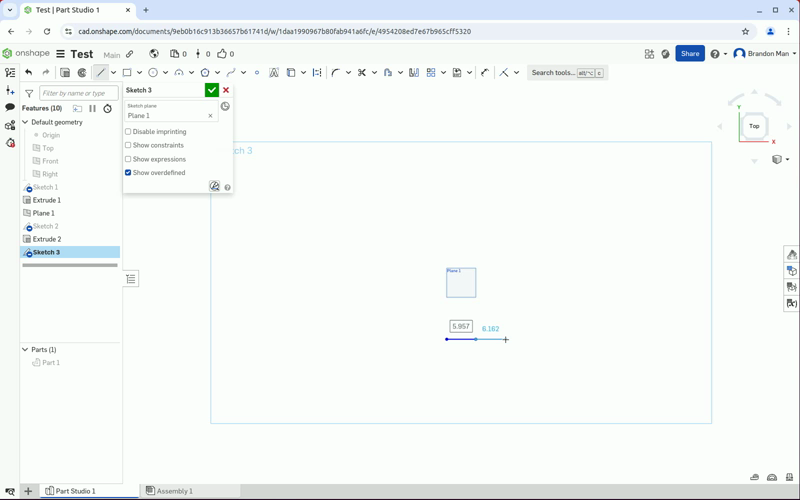
mouse_move(475, 306)
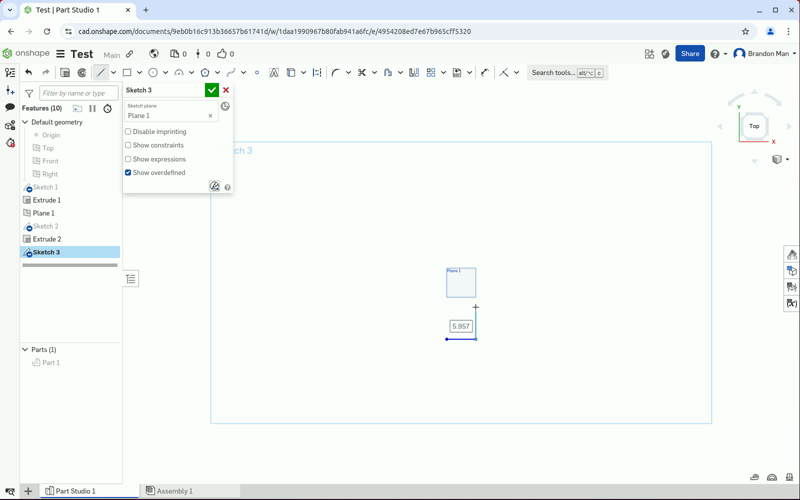
click(475, 306)
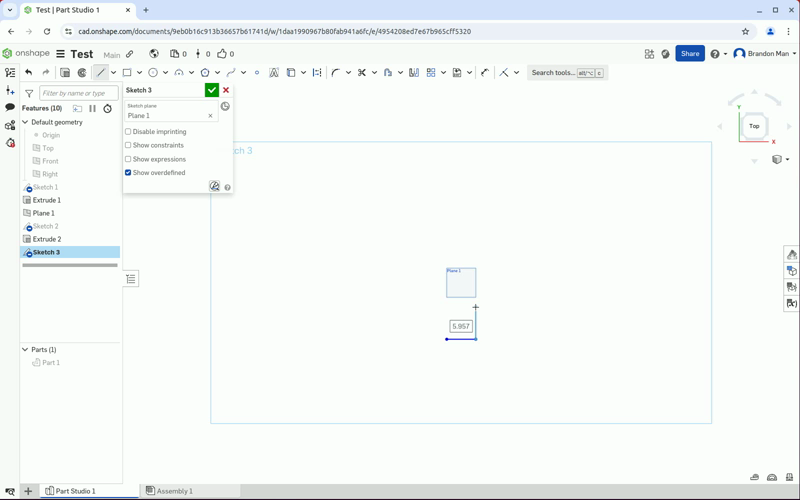
key_up(shift)
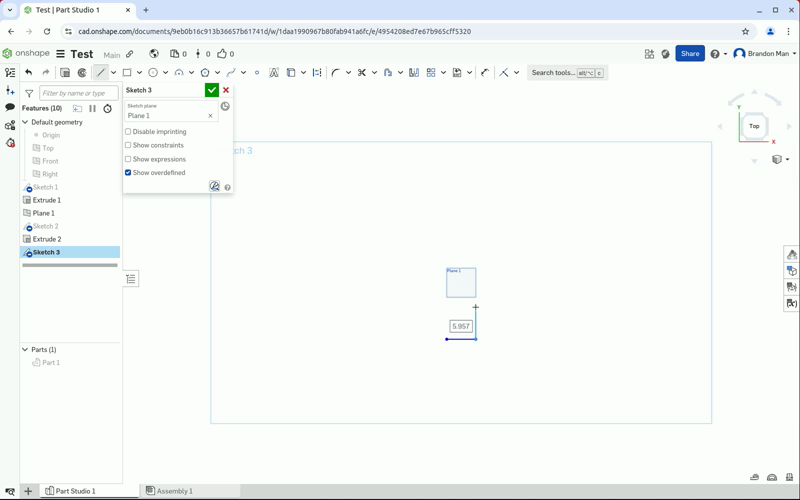
key(esc)
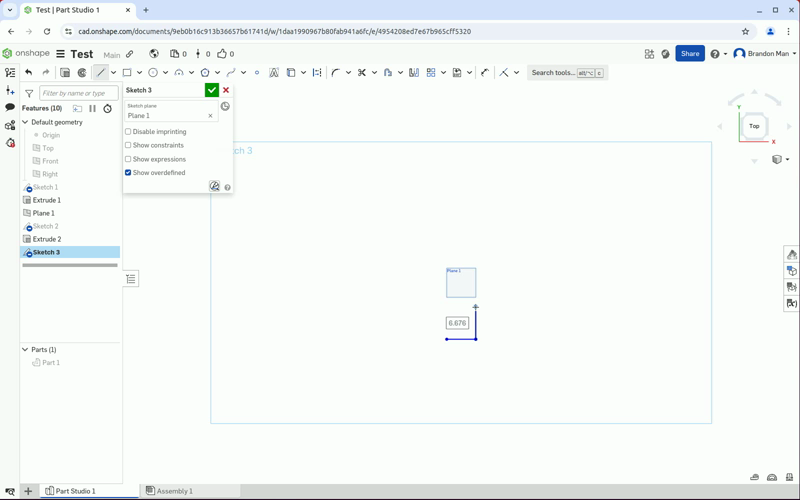
key(a)
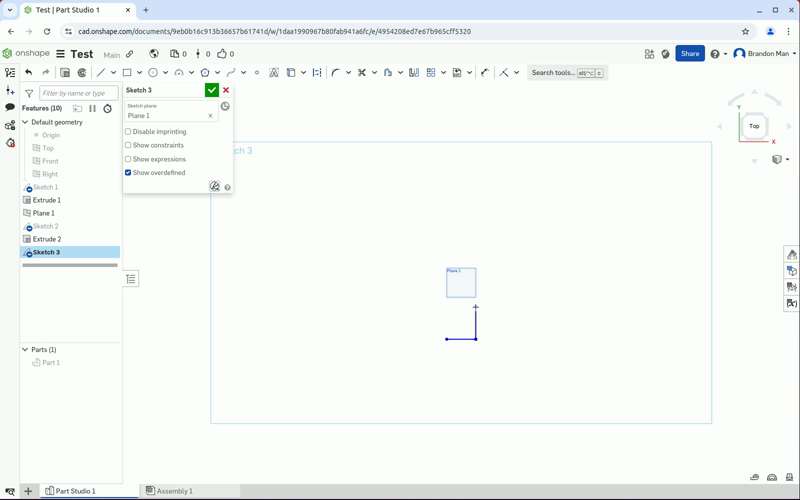
mouse_move(475, 306)
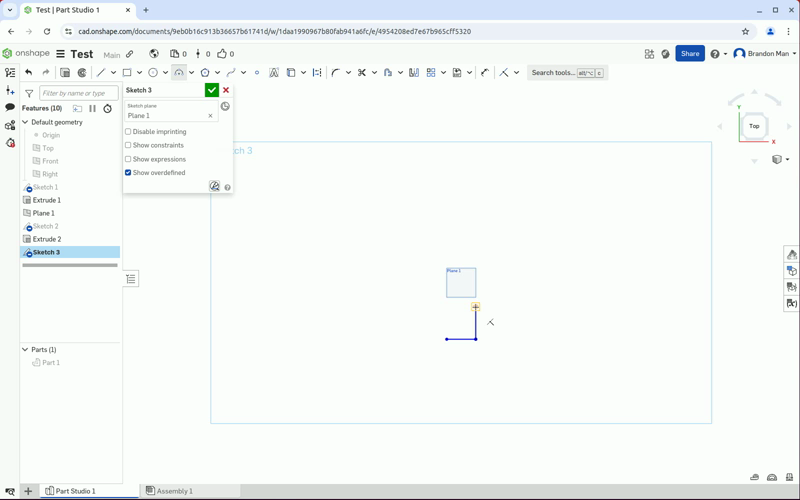
click(475, 306)
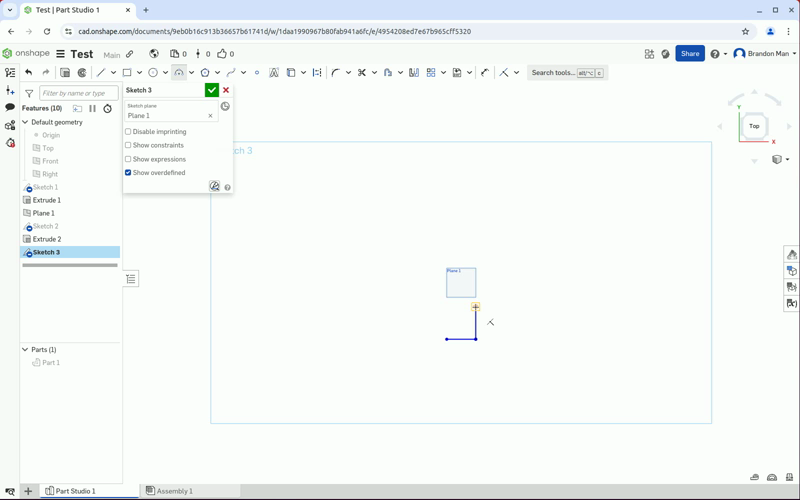
key_down(shift)
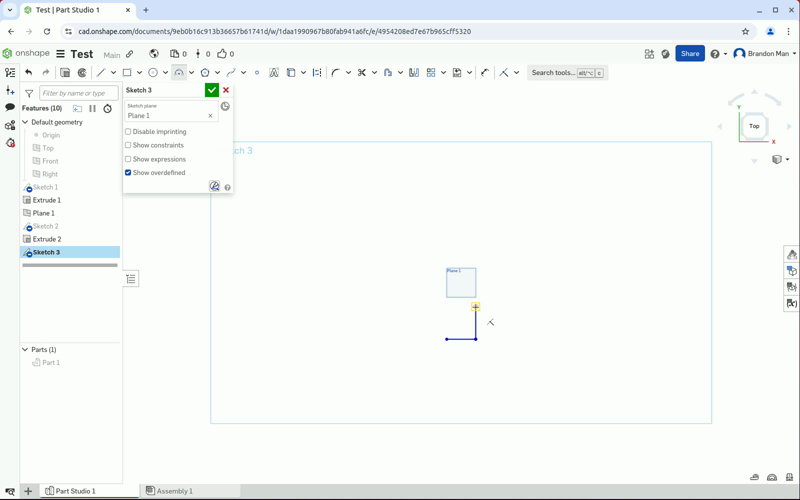
mouse_move(446, 306)
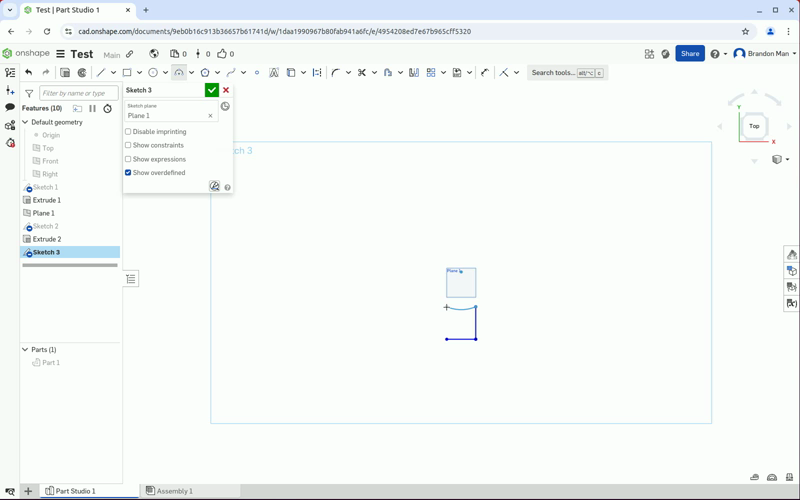
click(446, 306)
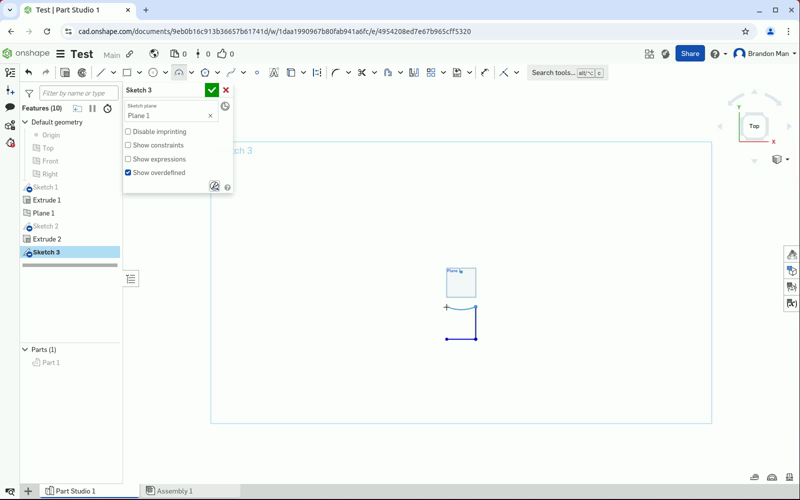
mouse_move(461, 310)
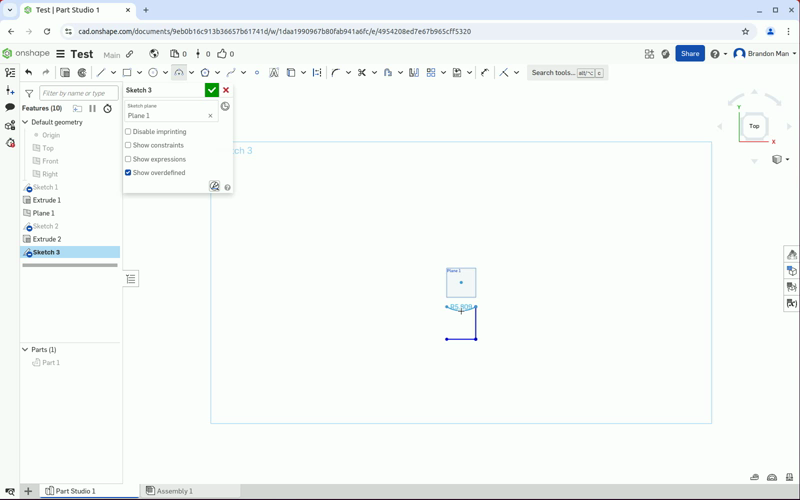
click(461, 310)
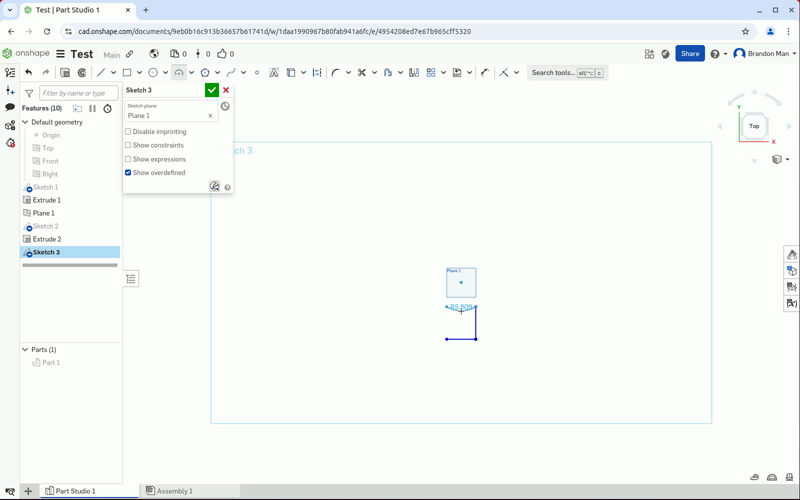
key_up(shift)
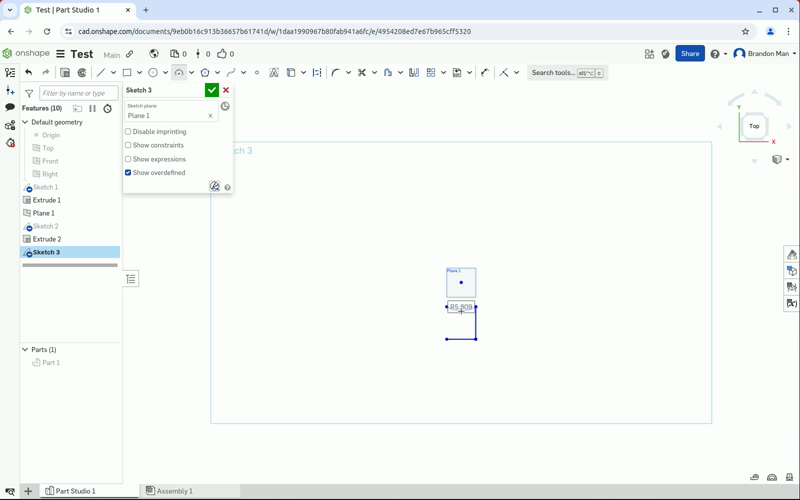
key(esc)
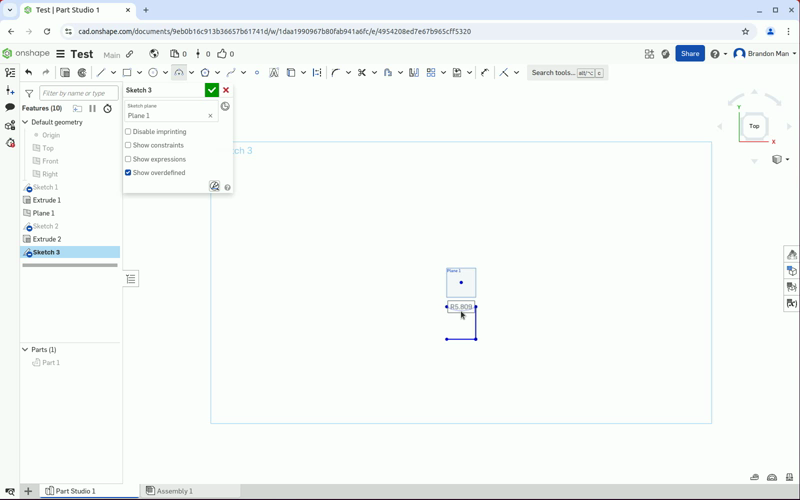
key(l)
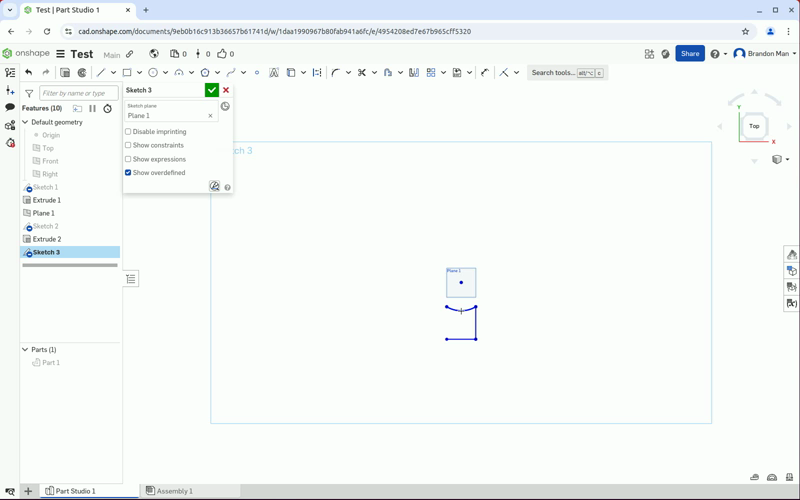
mouse_move(446, 306)
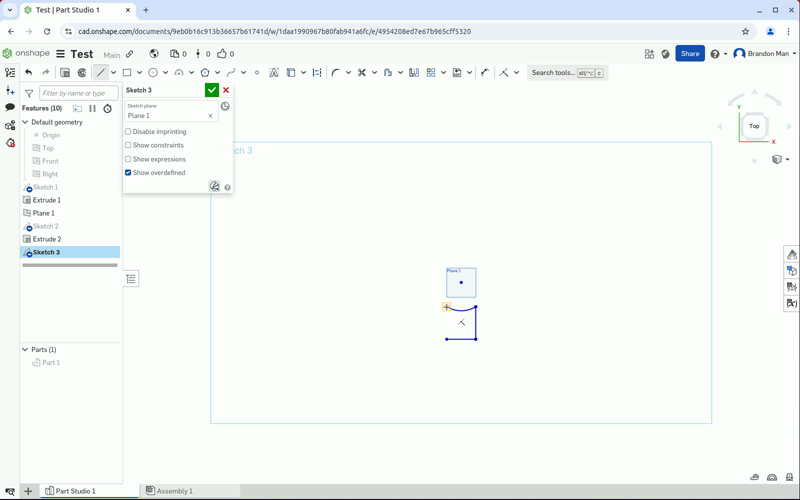
click(446, 306)
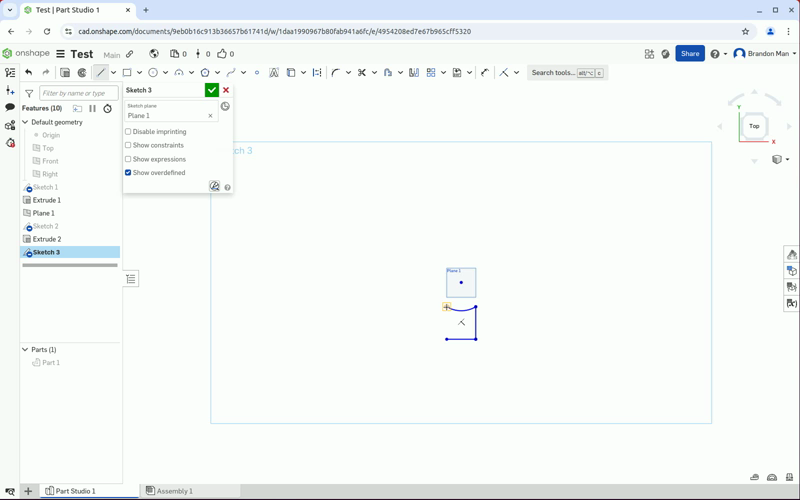
mouse_move(476, 306)
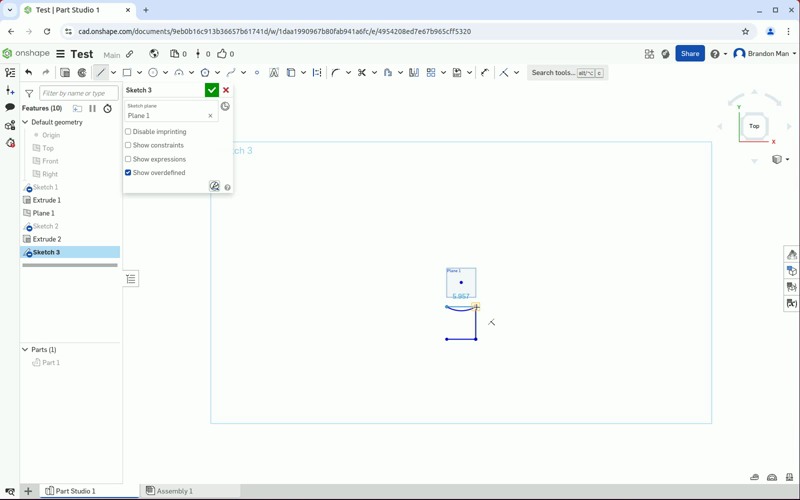
key_down(shift)
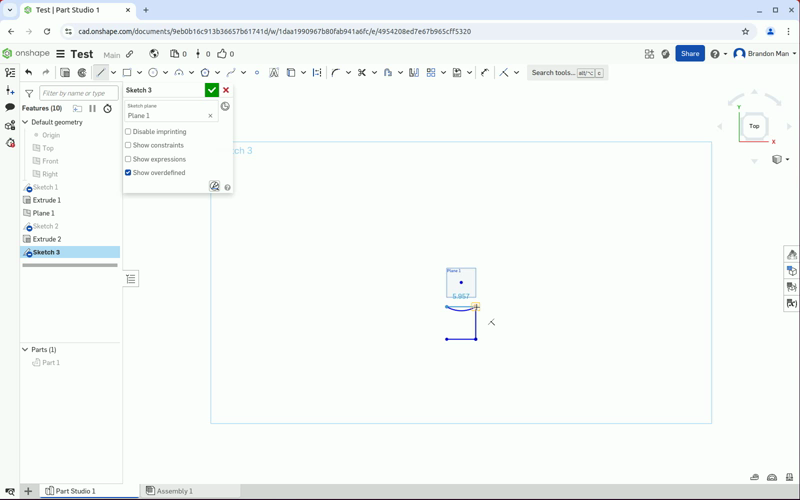
mouse_move(446, 339)
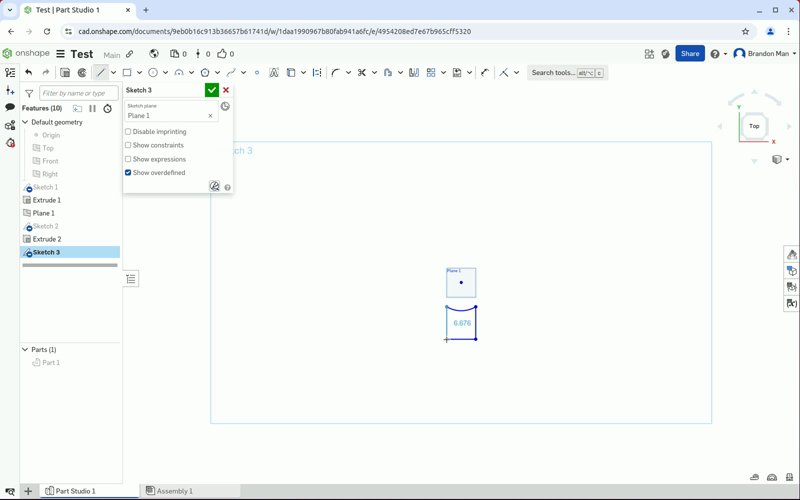
key_up(shift)
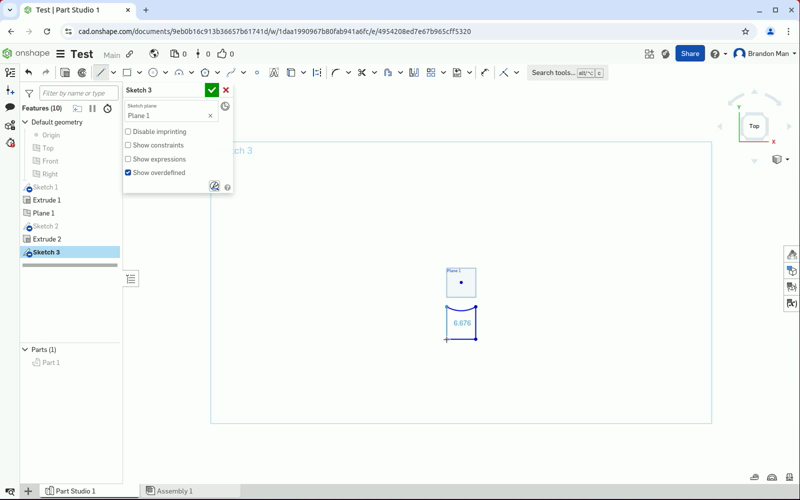
click(446, 339)
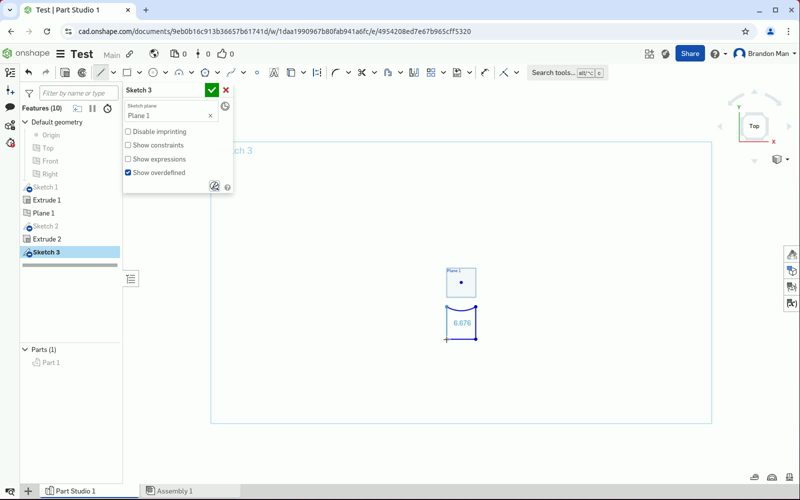
key(esc)
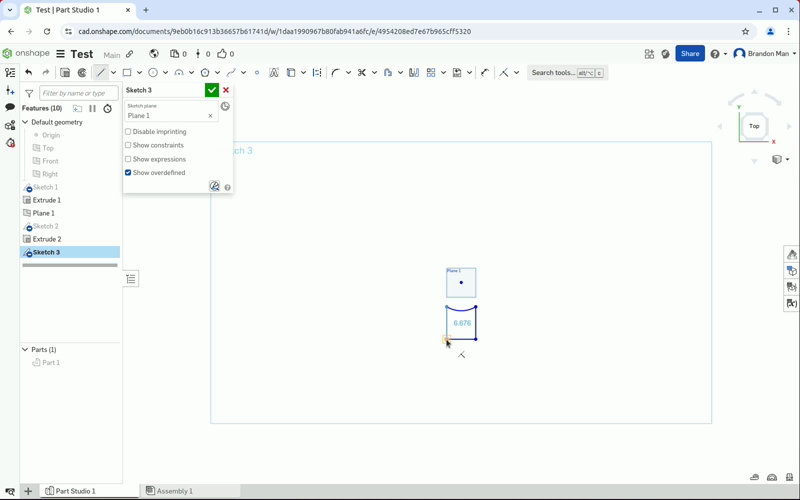
mouse_move(462, 322)
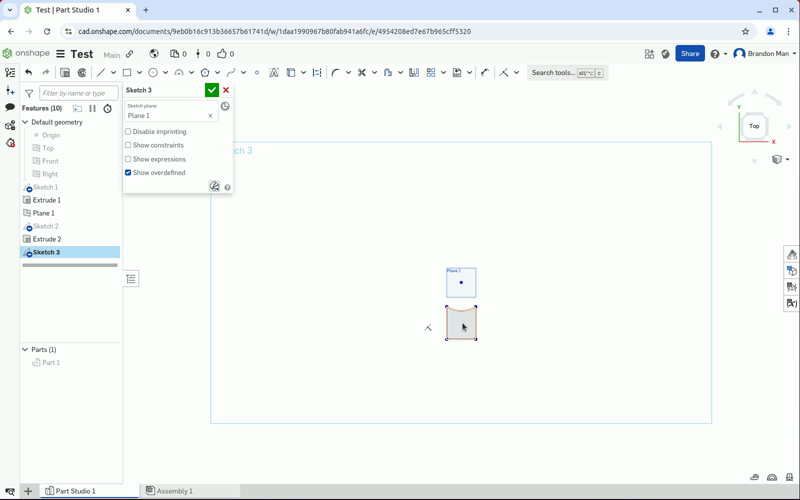
scroll(6)
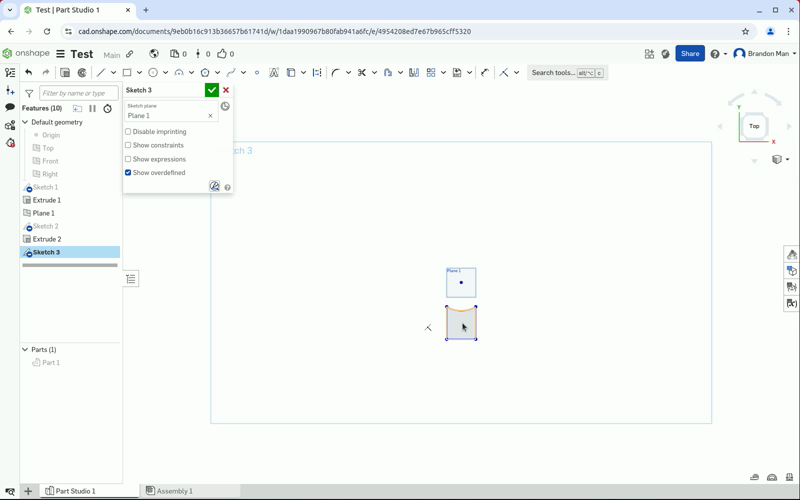
scroll(6)
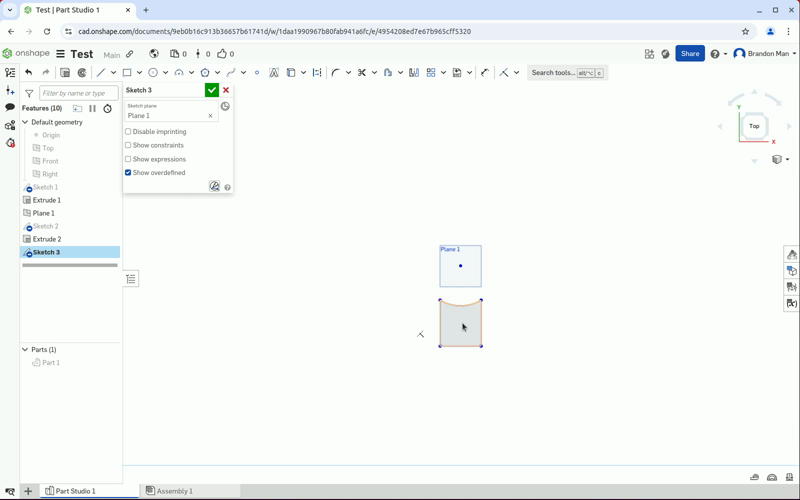
scroll(6)
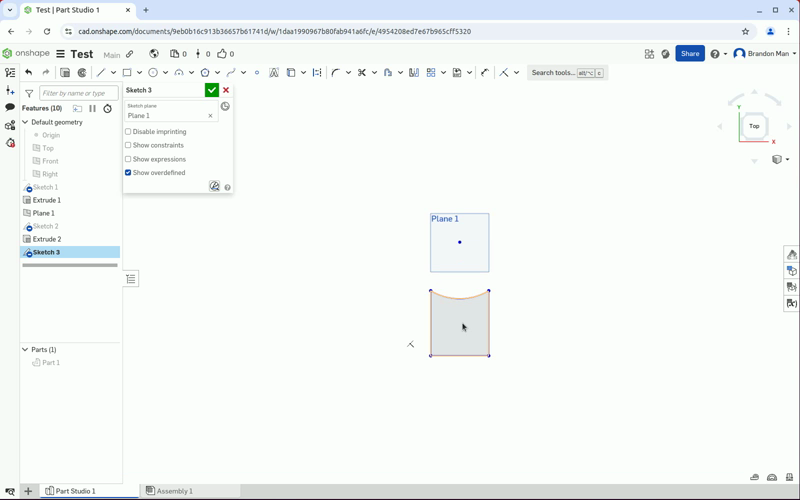
scroll(6)
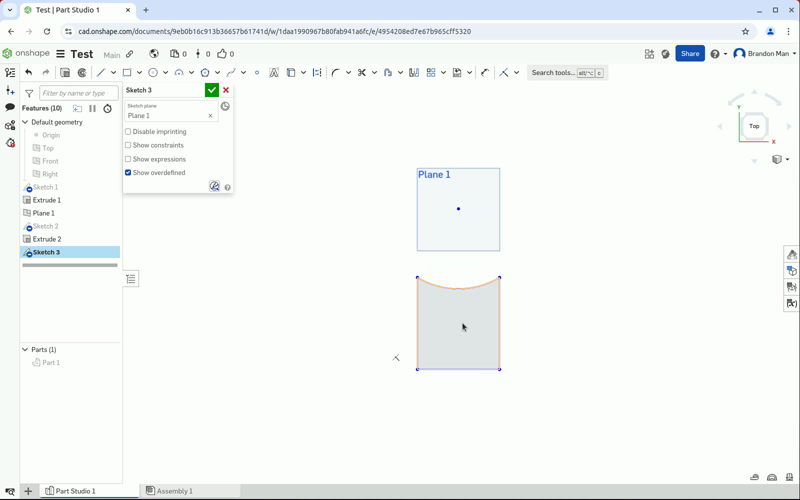
scroll(6)
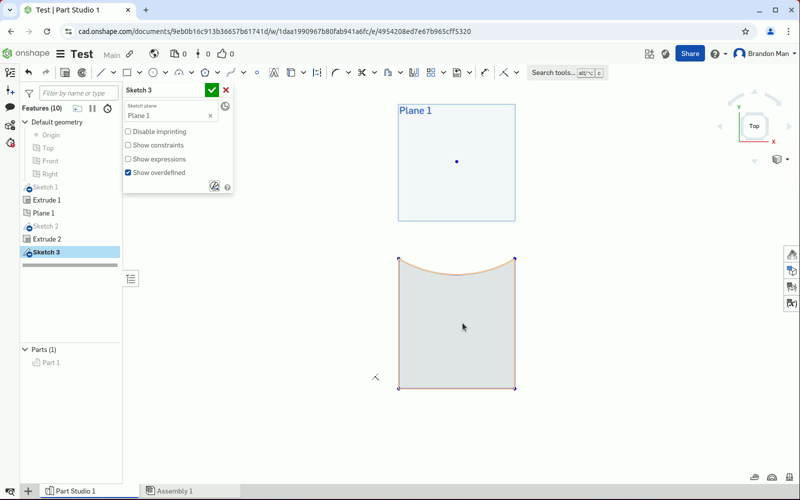
scroll(6)
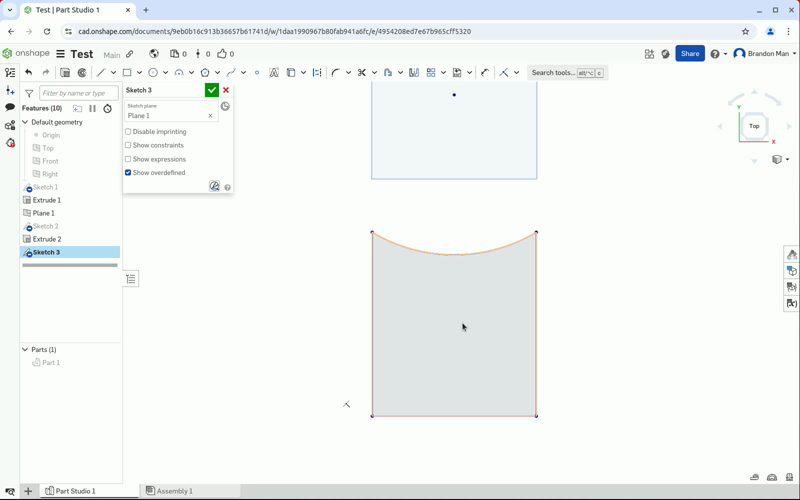
scroll(6)
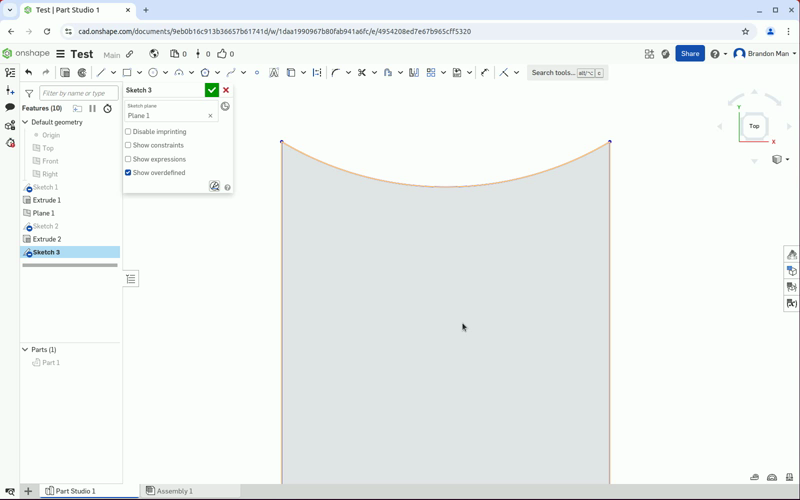
click(462, 322)
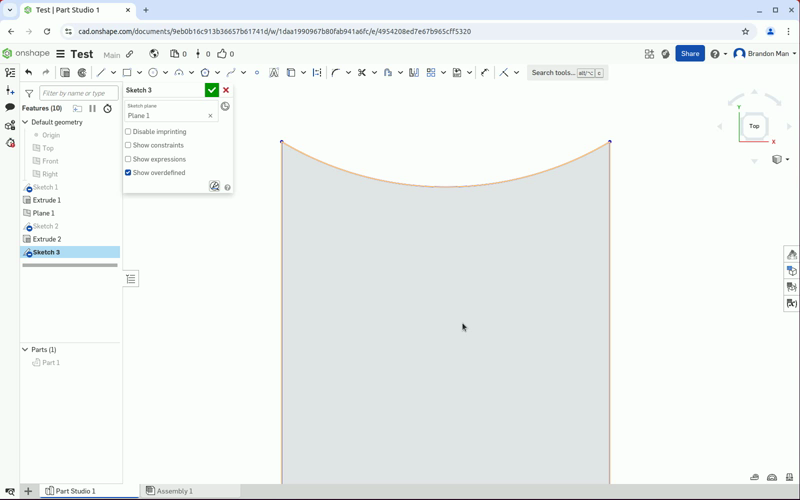
scroll(-6)
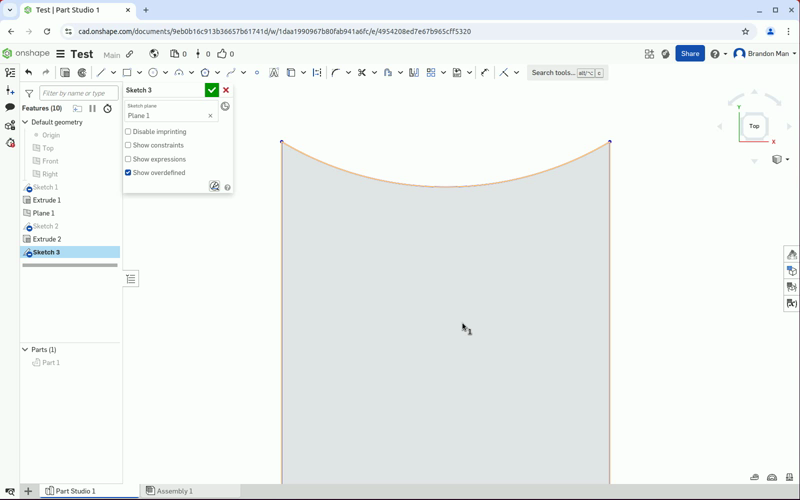
scroll(-6)
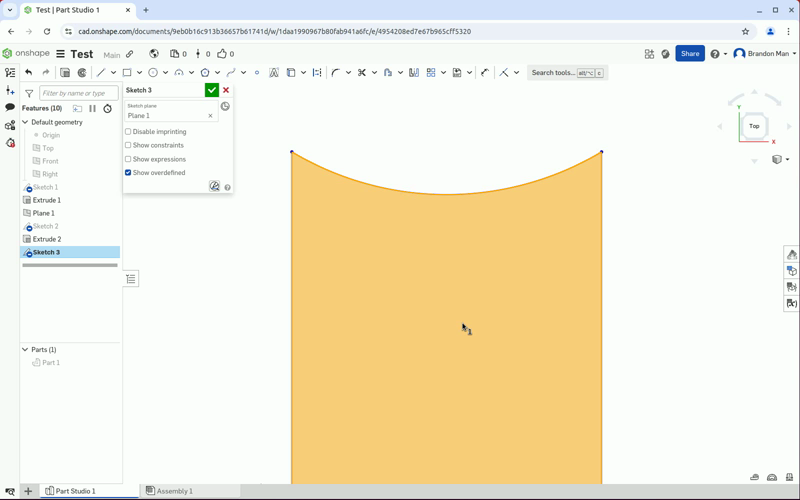
scroll(-6)
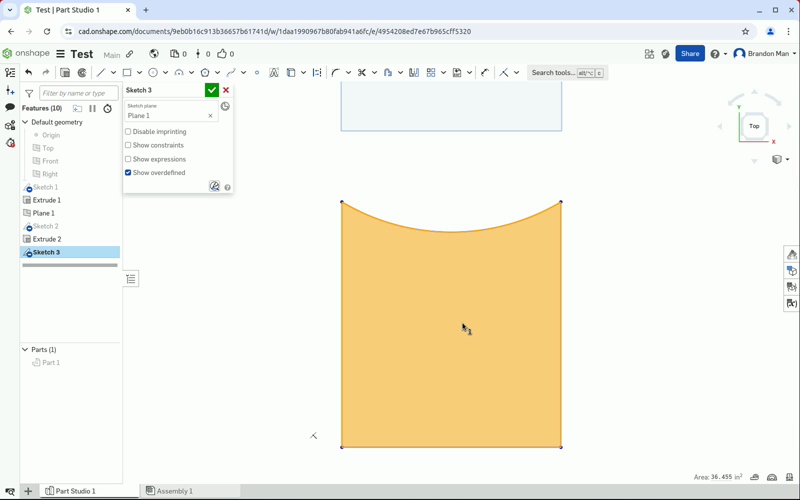
scroll(-6)
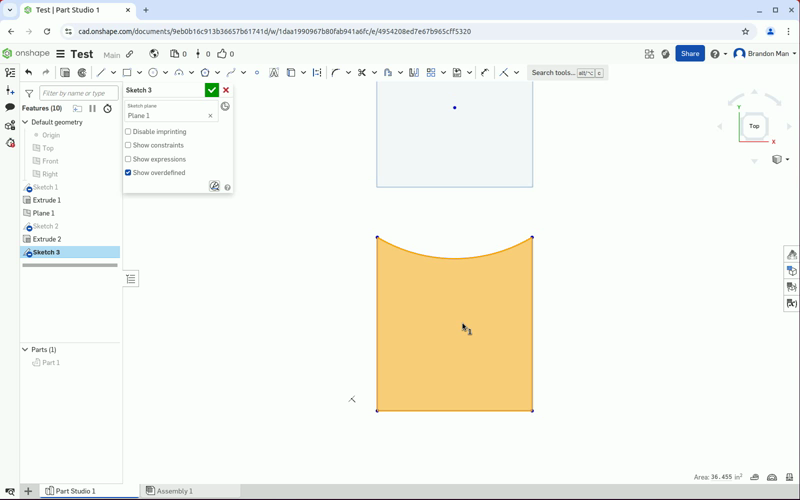
scroll(-6)
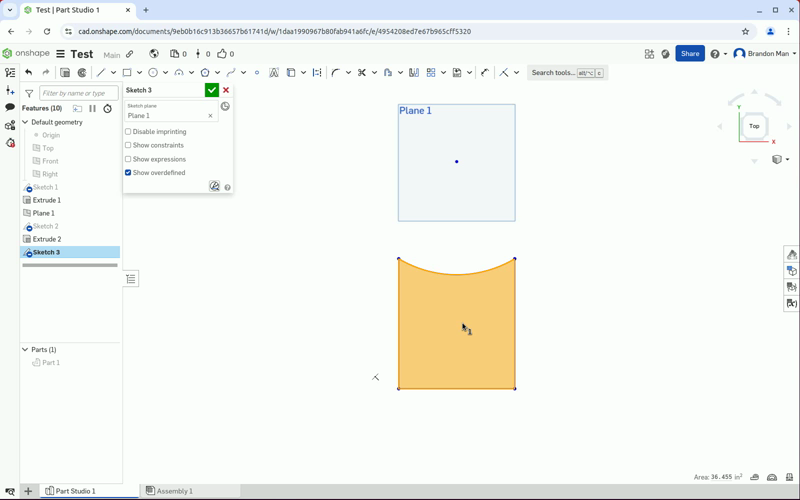
scroll(-6)
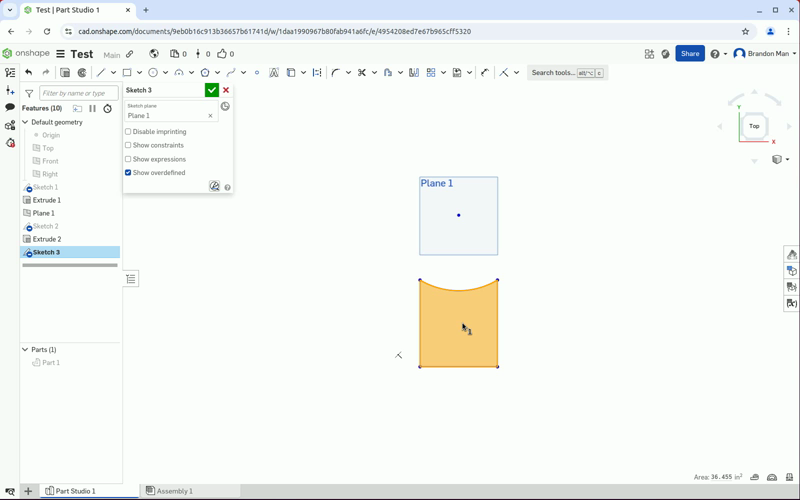
scroll(-6)
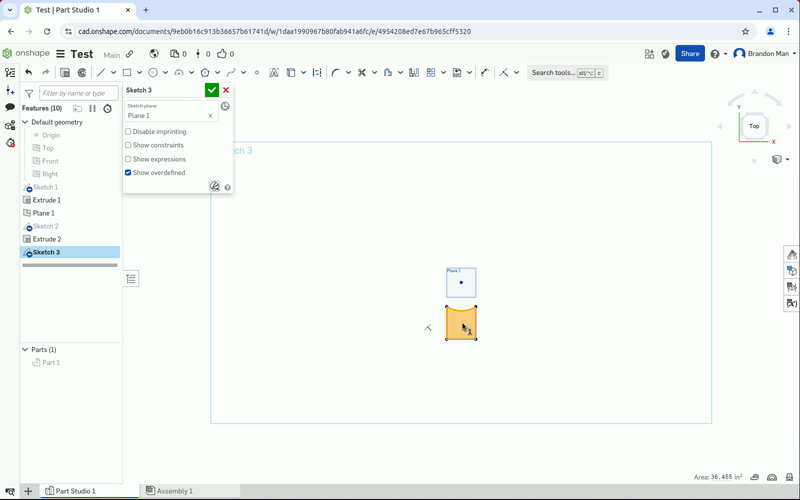
mouse_move(73, 352)
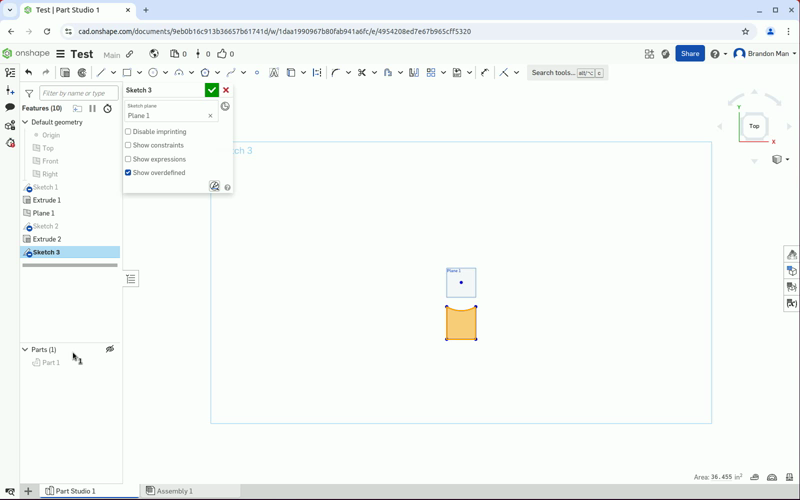
key(shift+y)
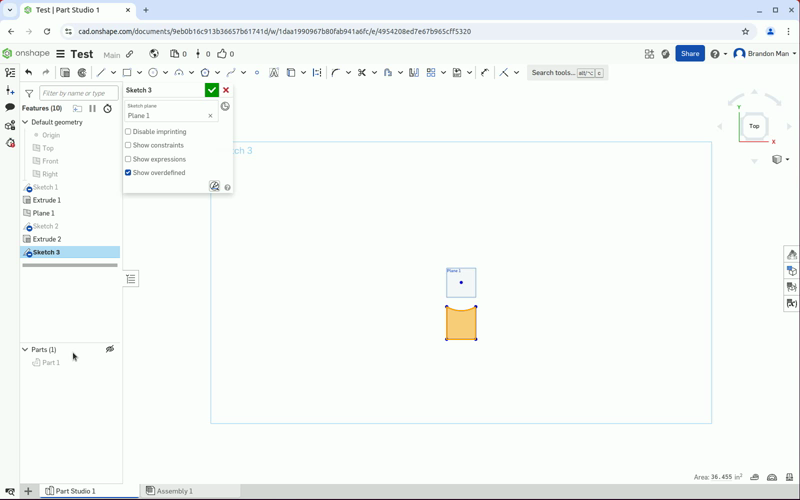
key(shift+e)
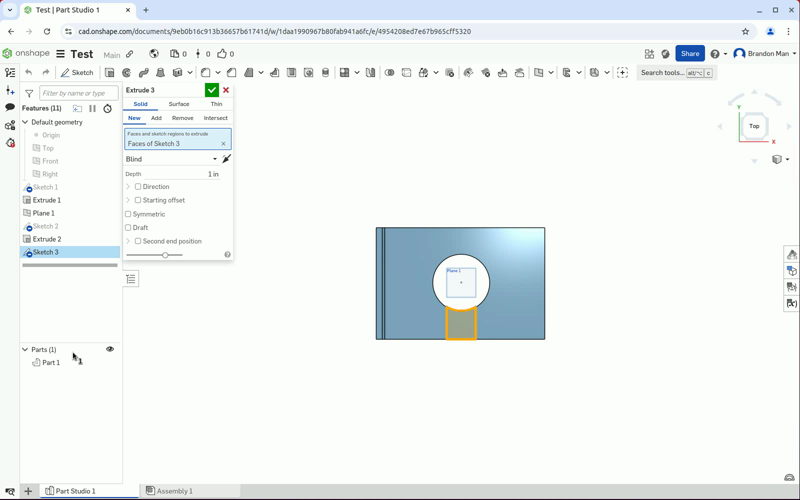
mouse_move(143, 106)
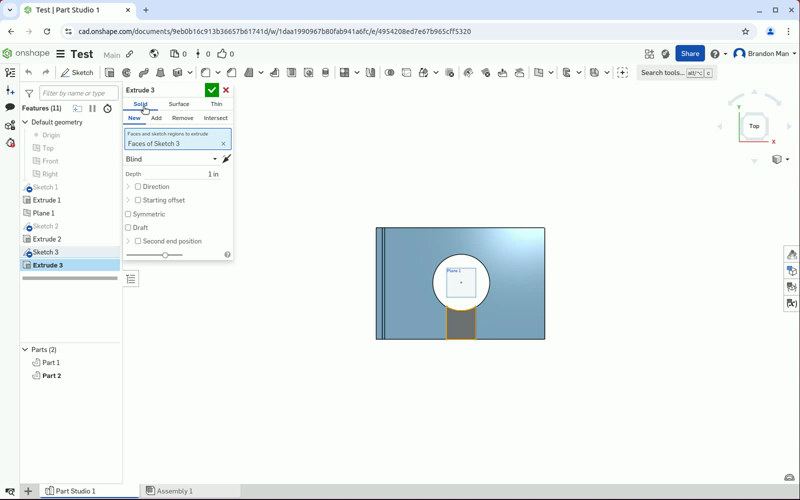
click(143, 106)
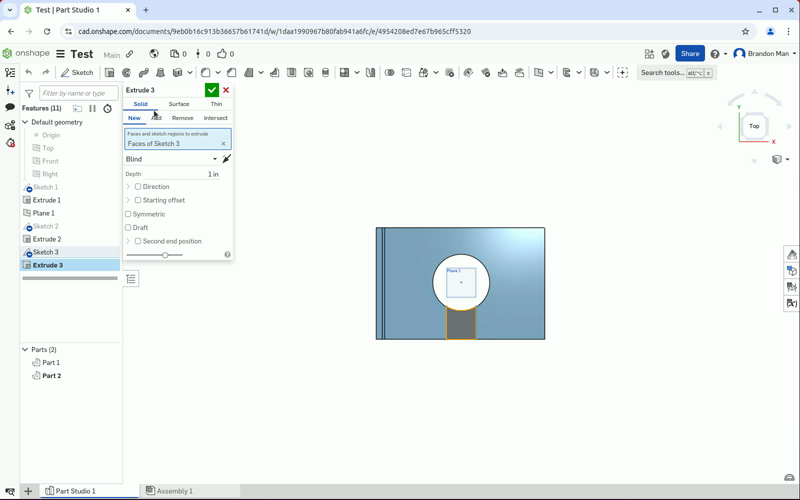
mouse_move(186, 120)
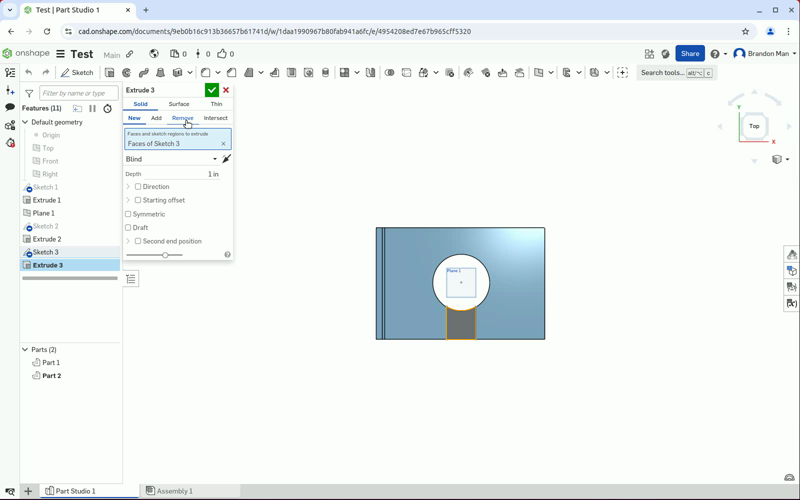
click(186, 120)
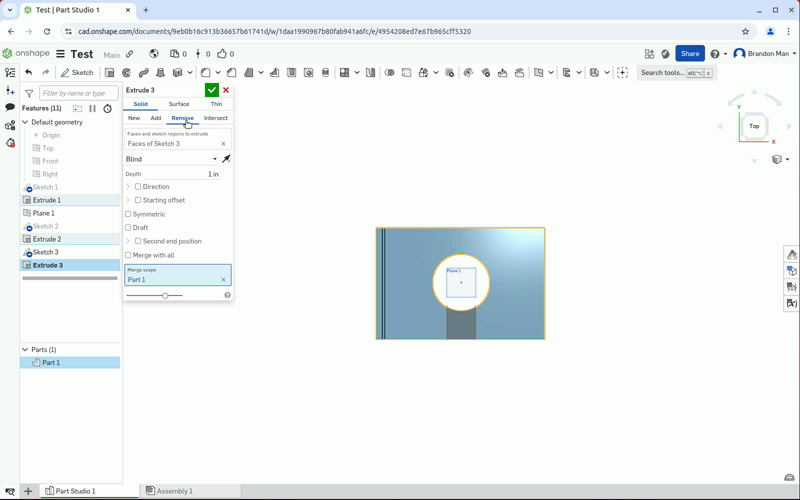
key(tab, 4)
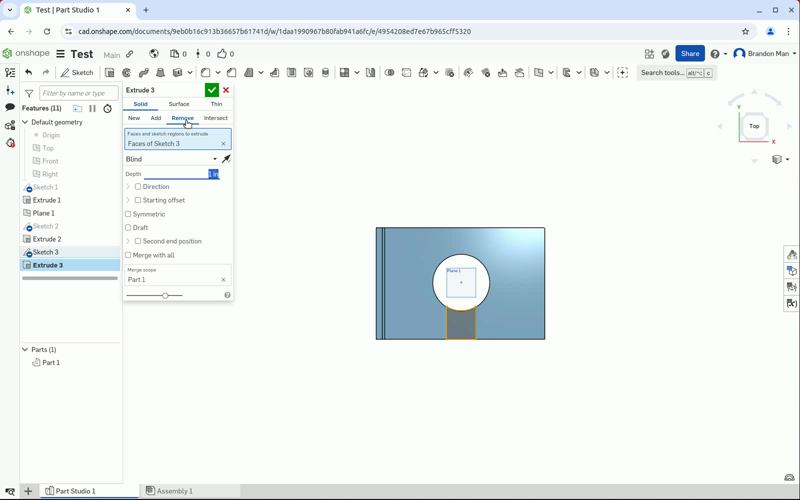
text(2.407)
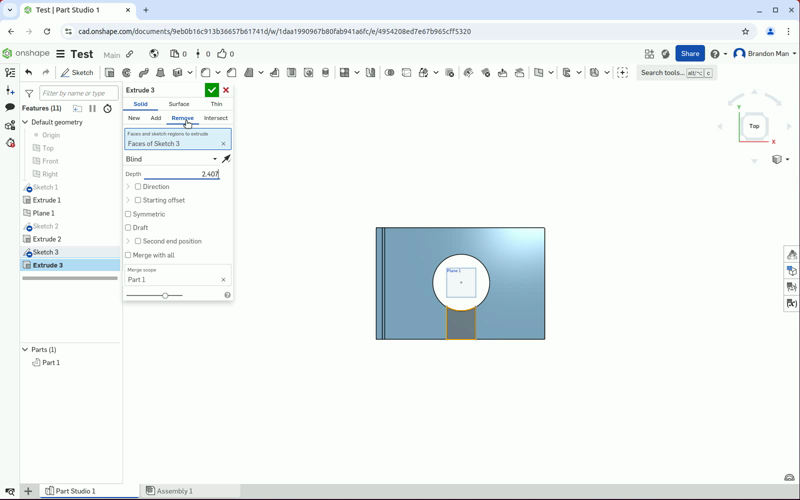
key(tab, 6)
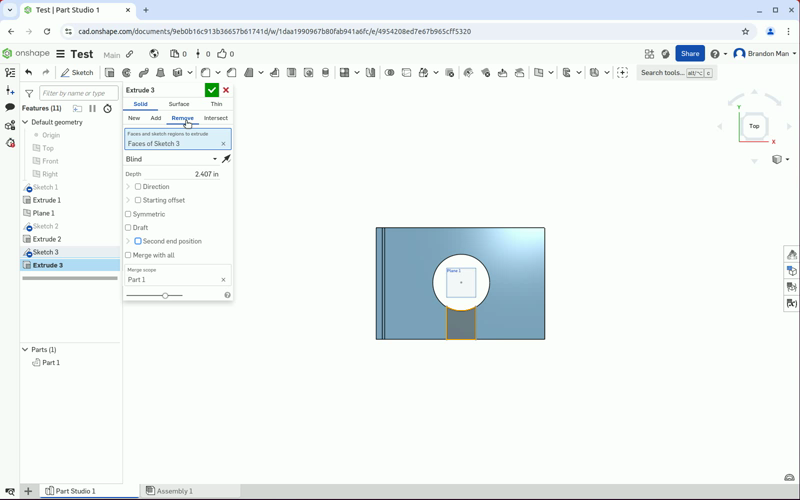
key(space)
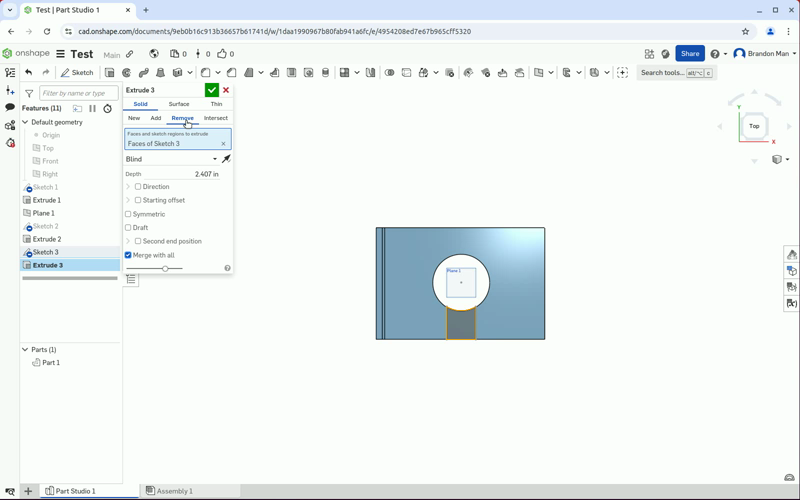
key(enter)
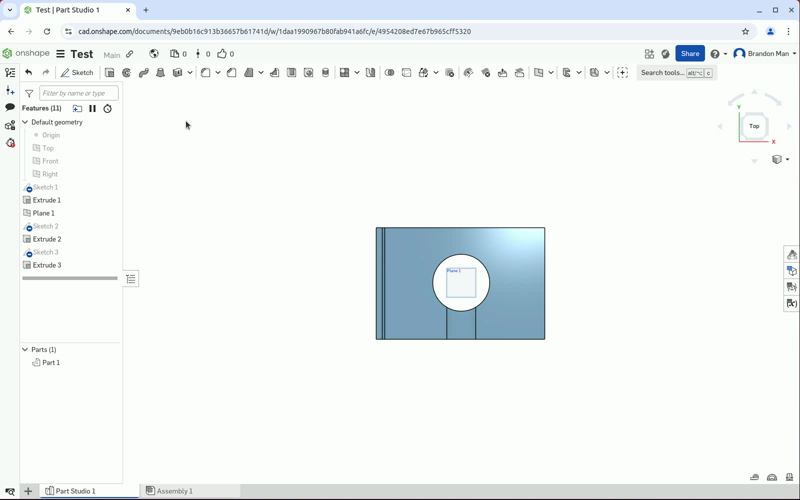
key(shift+h)
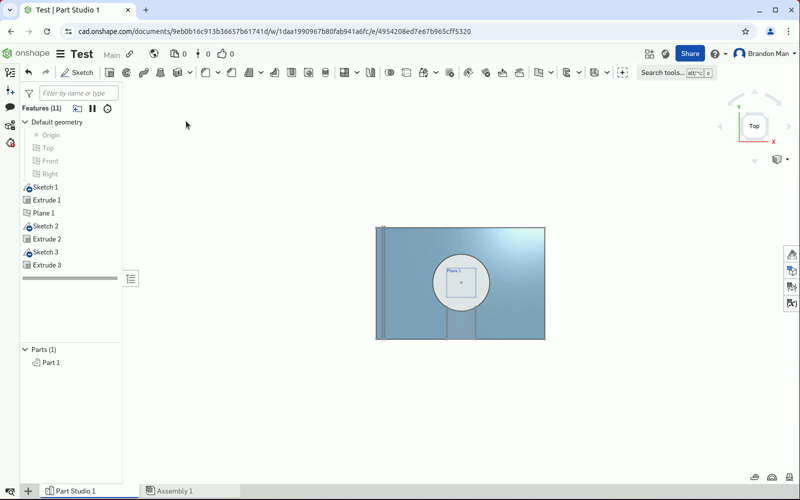
key(shift+h)
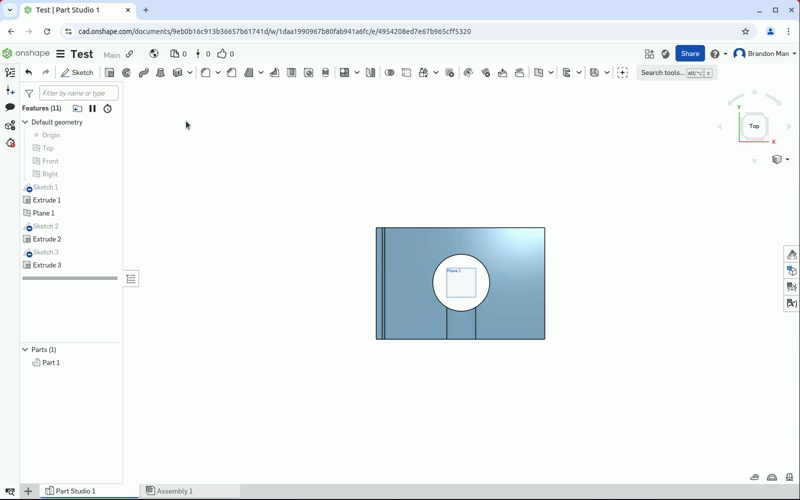
mouse_move(73, 189)
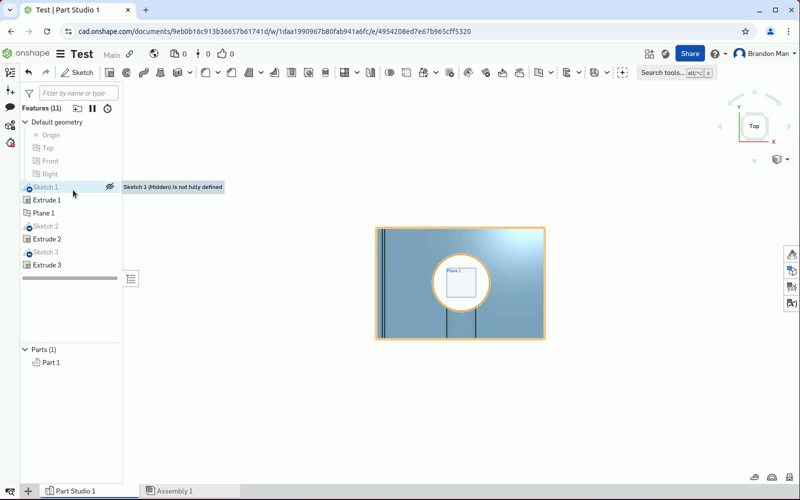
click(73, 189)
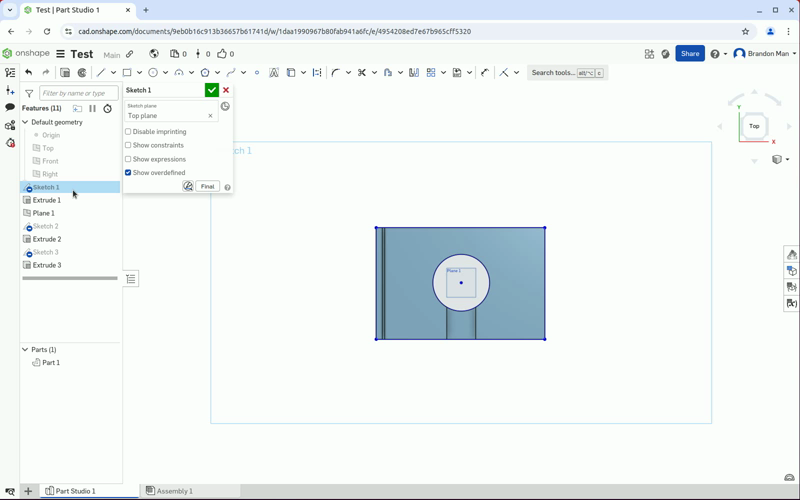
mouse_move(229, 92)
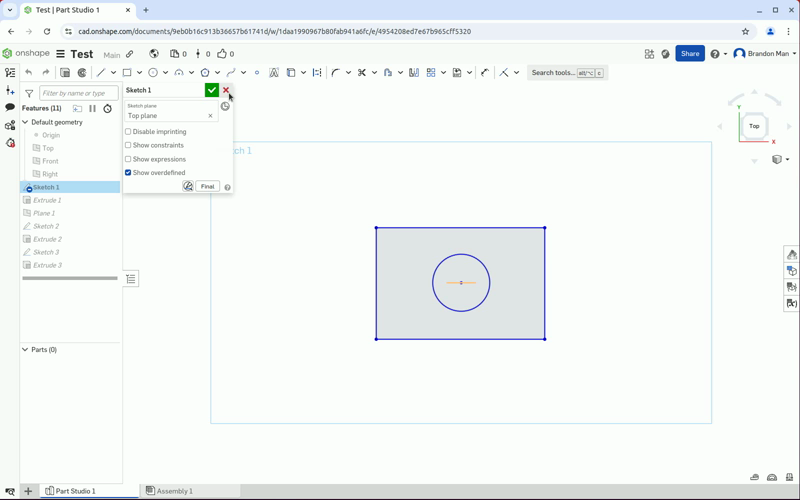
click(229, 92)
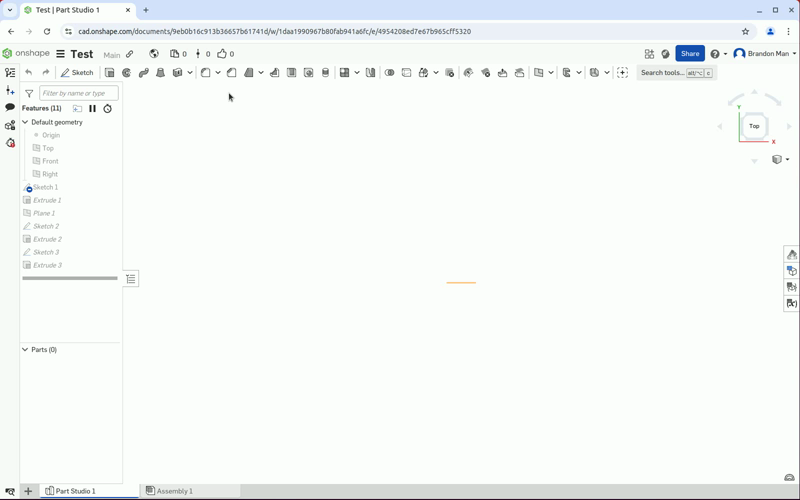
key(shift+s)
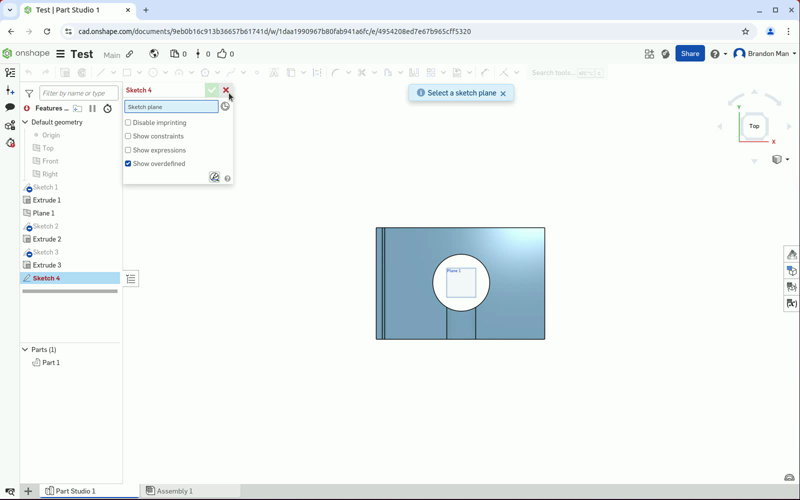
mouse_move(73, 215)
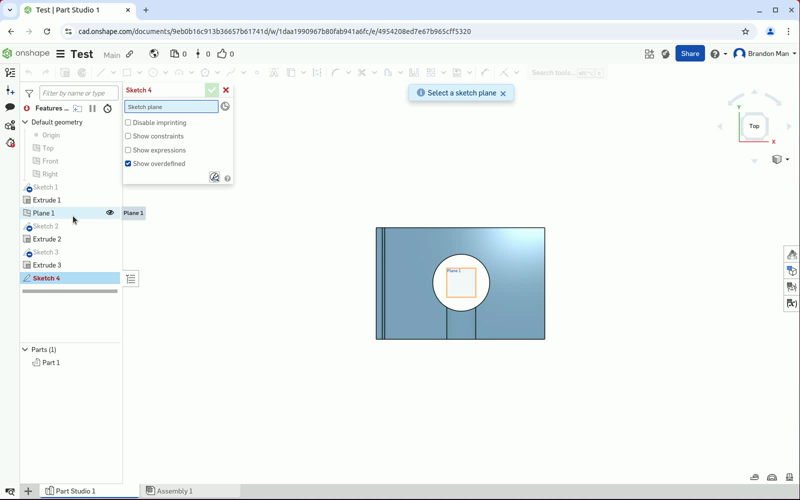
click(73, 215)
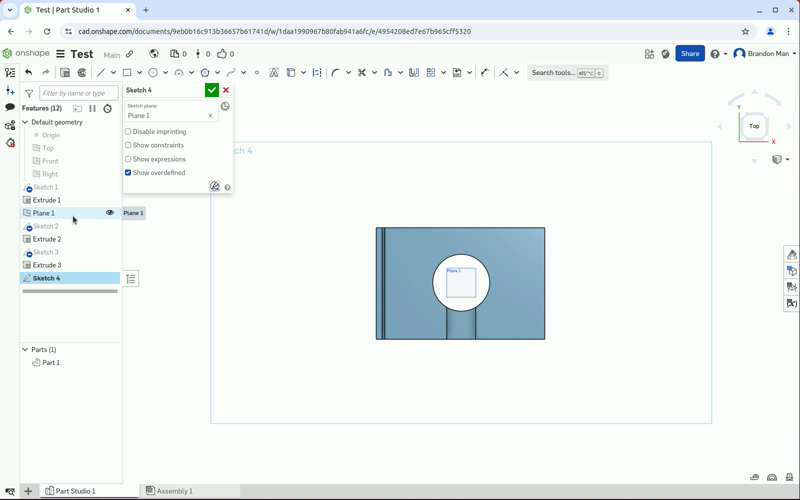
mouse_move(73, 352)
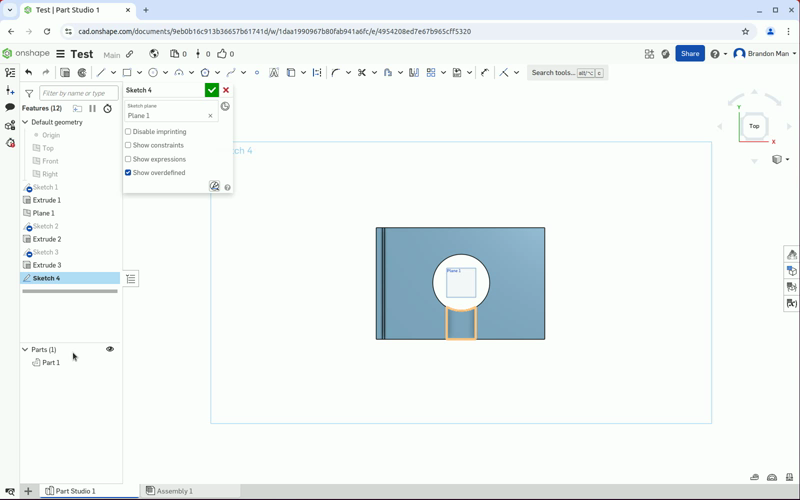
key(y)
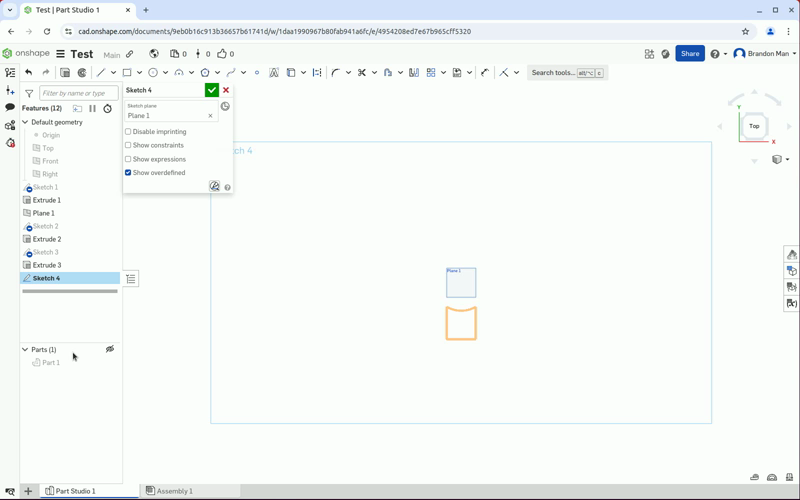
key(a)
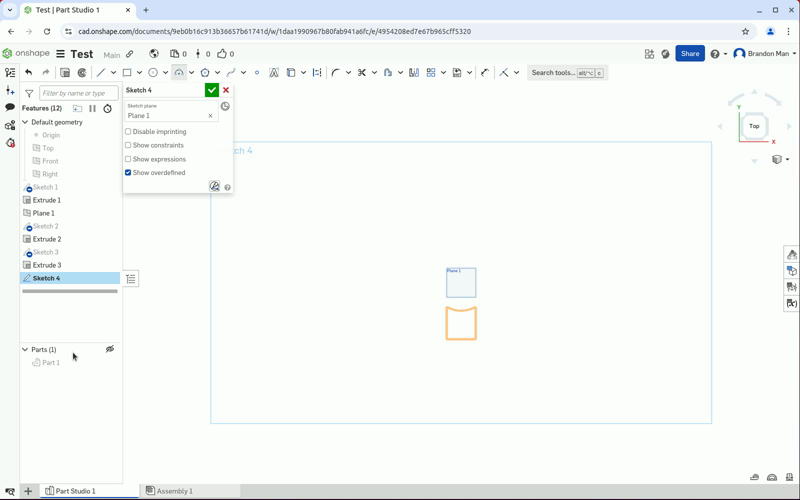
key_down(shift)
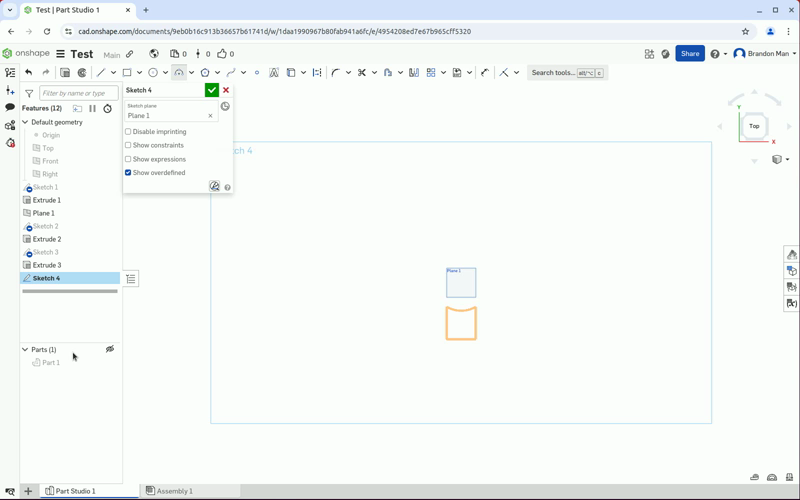
mouse_move(446, 258)
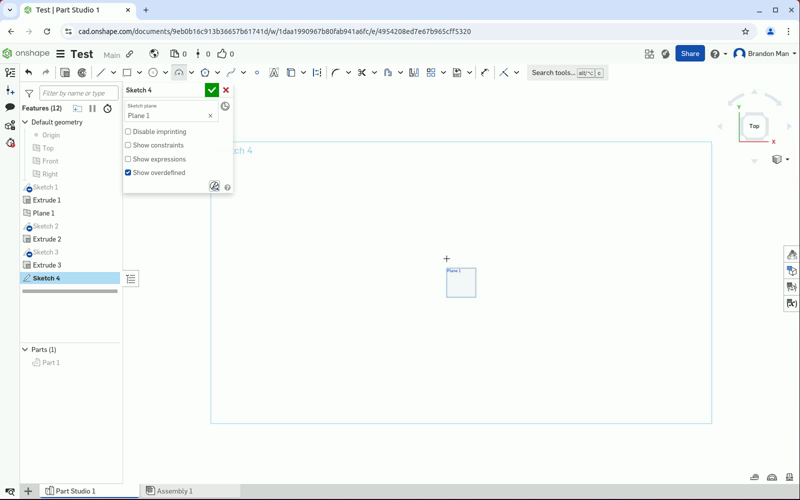
click(446, 258)
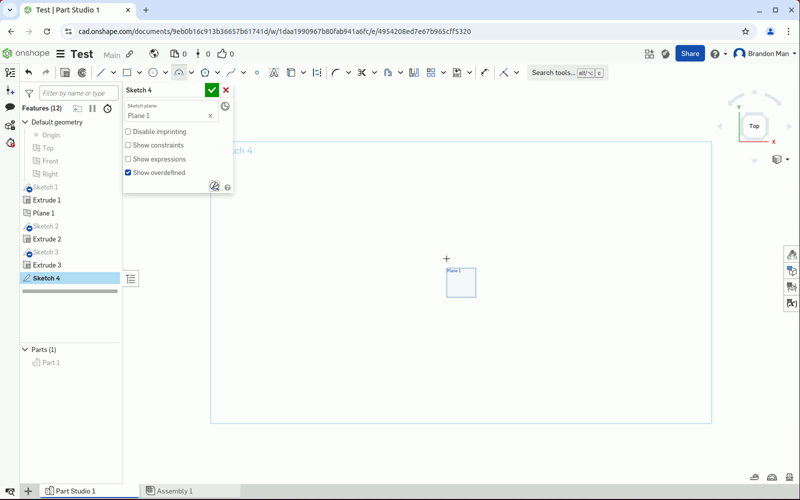
key_up(shift)
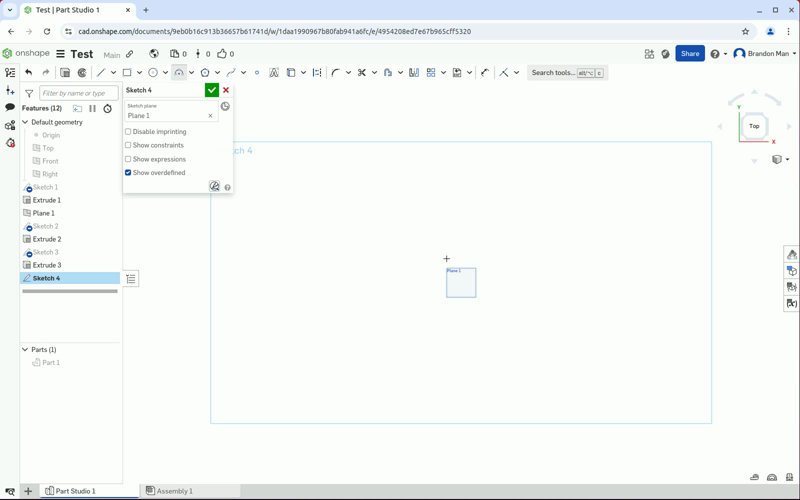
key_down(shift)
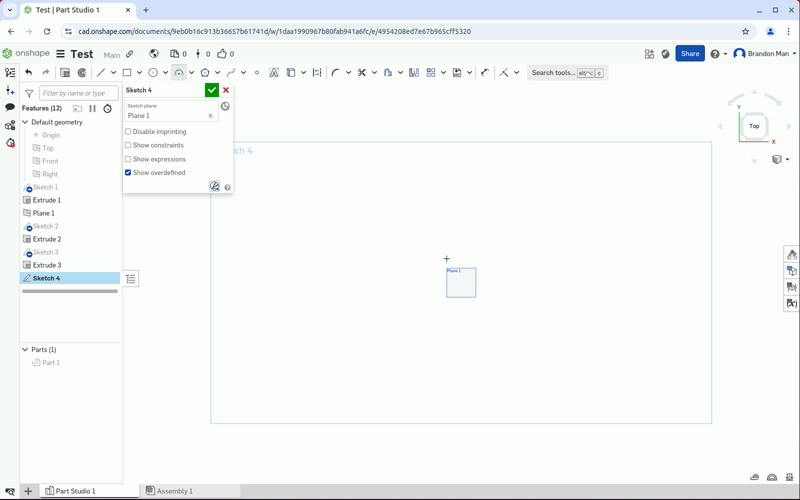
mouse_move(475, 258)
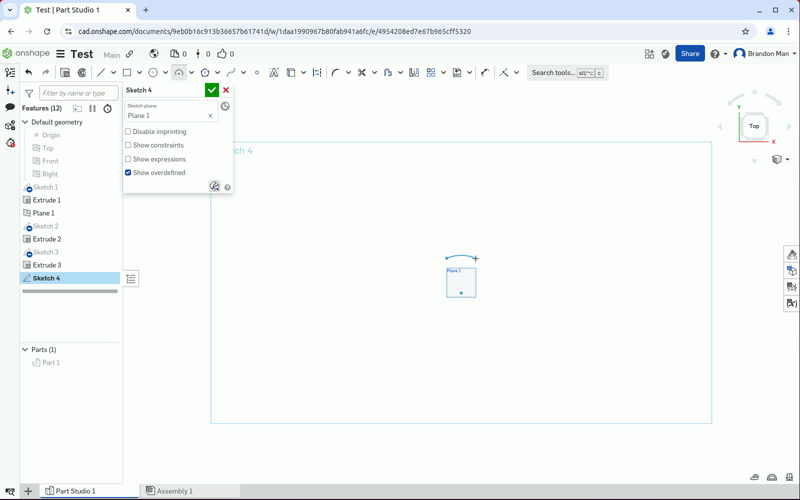
click(475, 258)
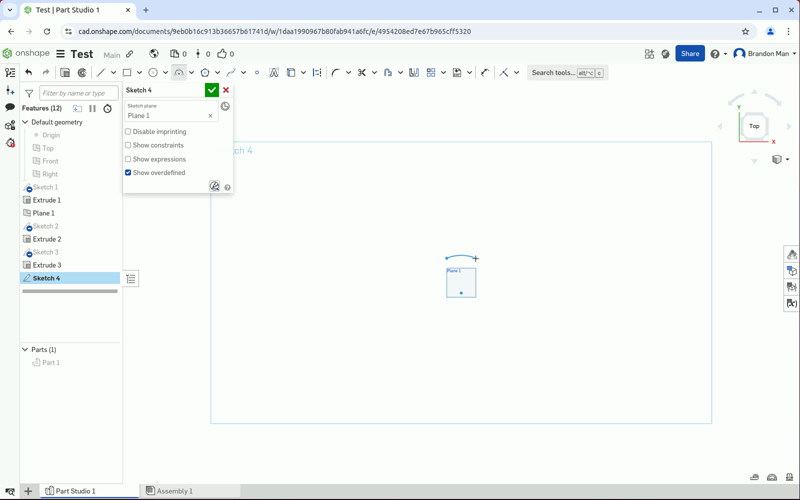
mouse_move(461, 254)
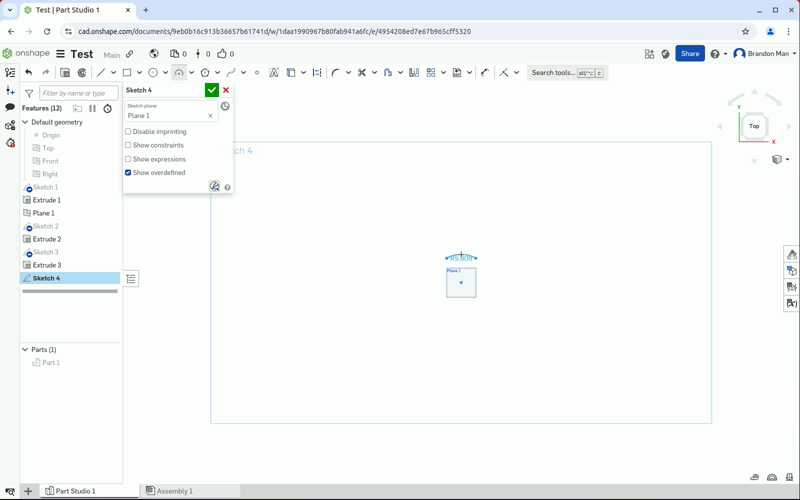
click(461, 254)
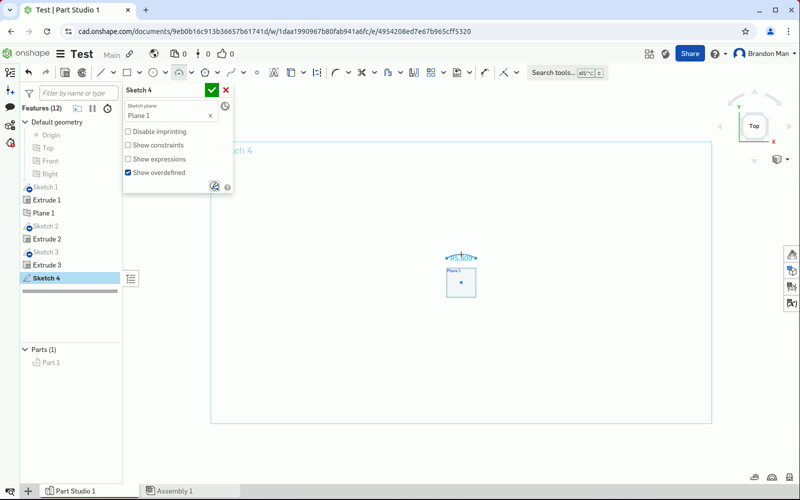
key_up(shift)
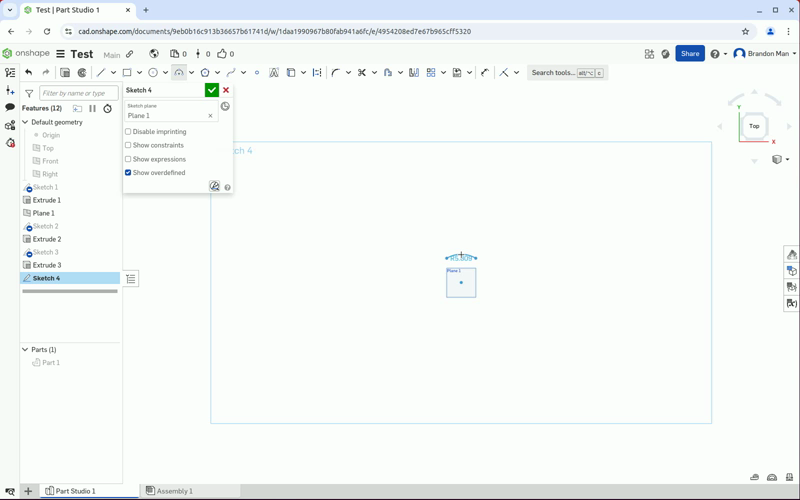
key(esc)
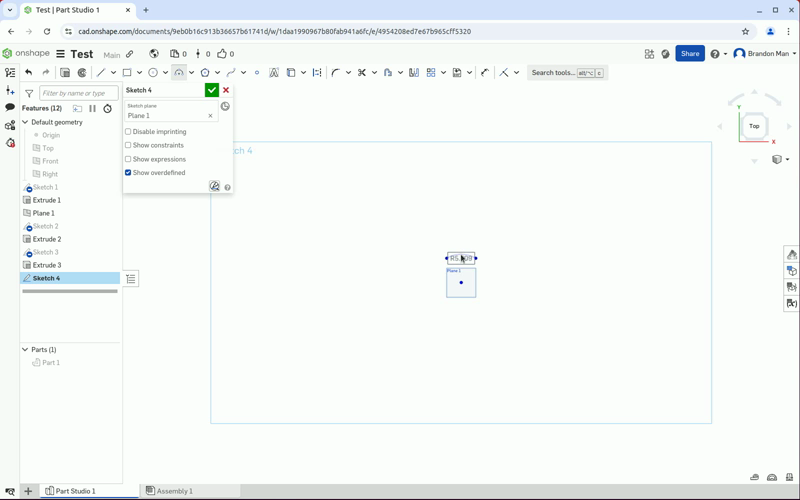
key(l)
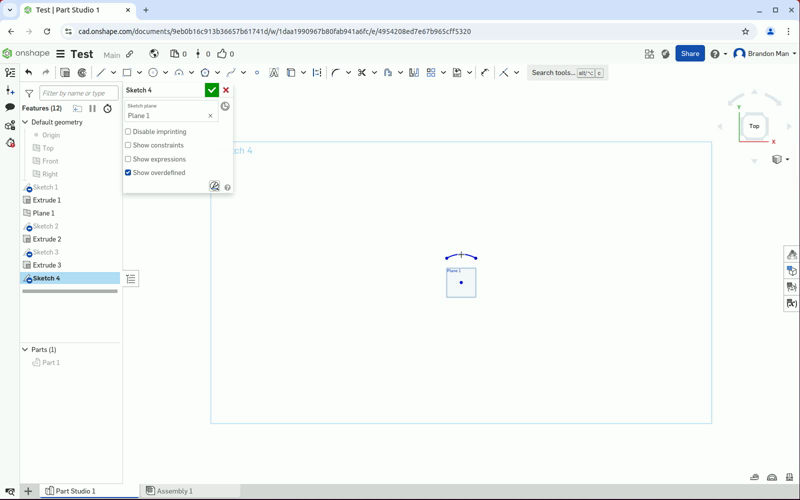
mouse_move(475, 258)
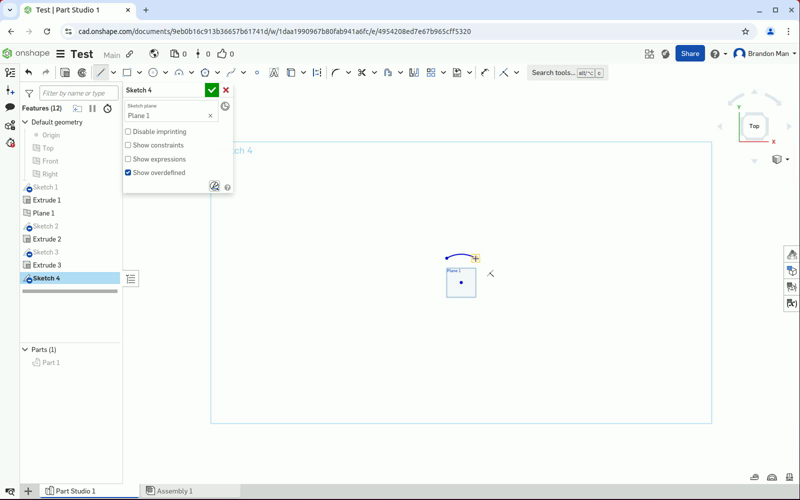
click(475, 258)
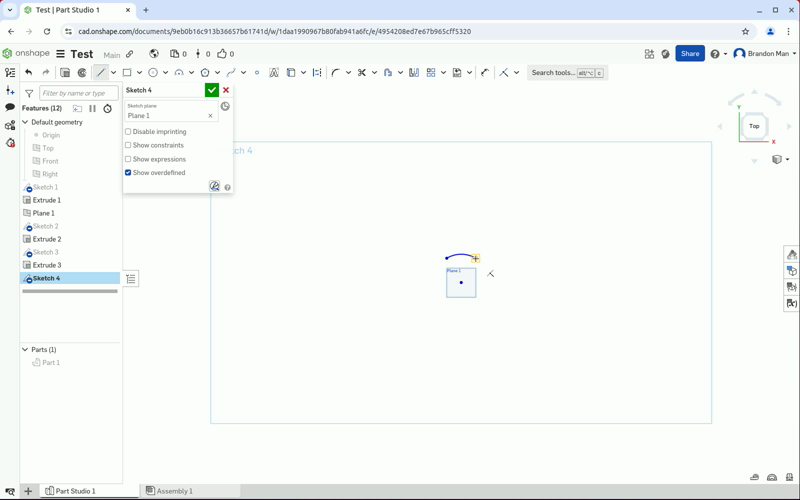
key_down(shift)
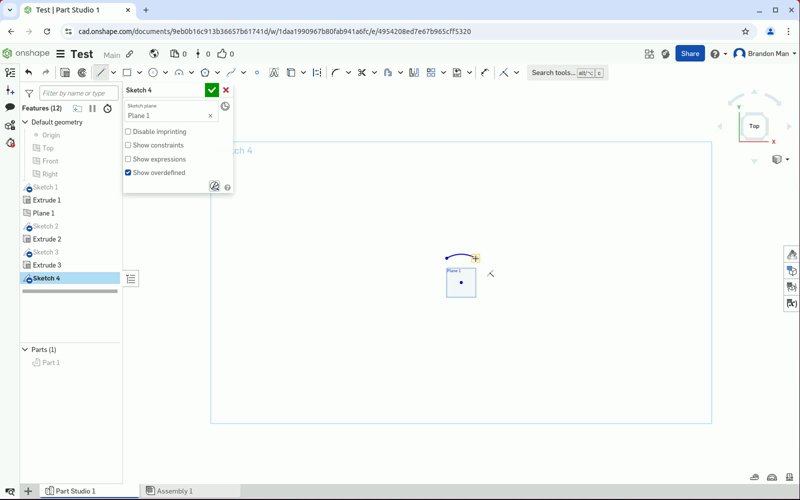
mouse_move(505, 258)
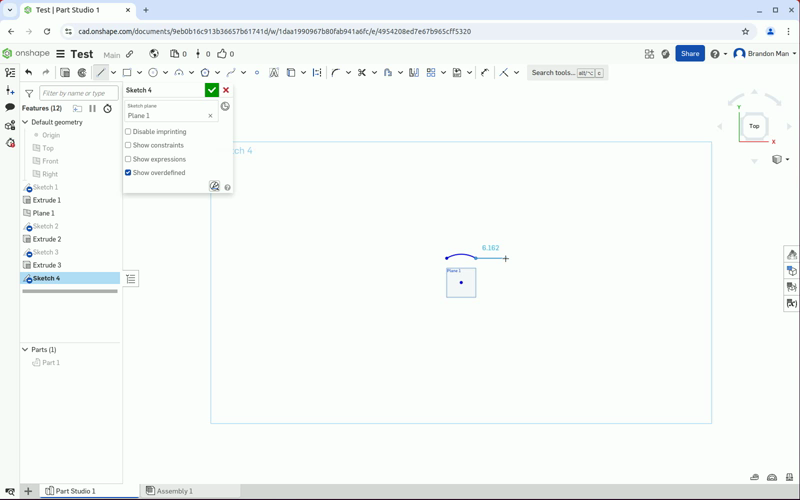
mouse_move(475, 225)
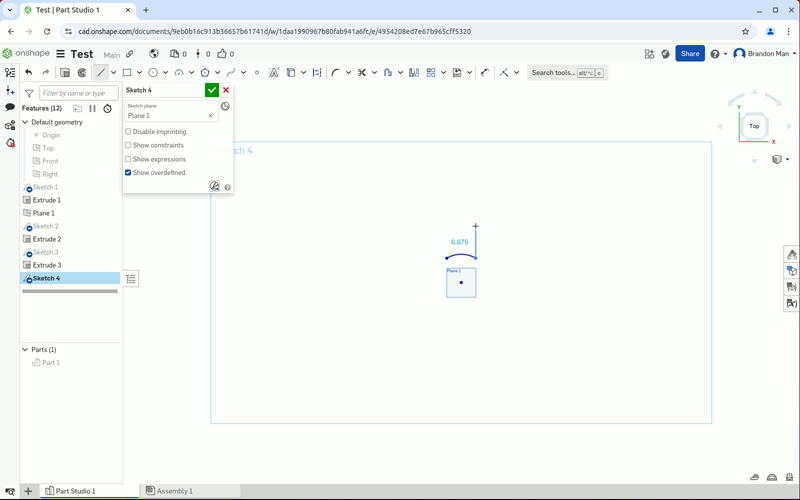
click(475, 225)
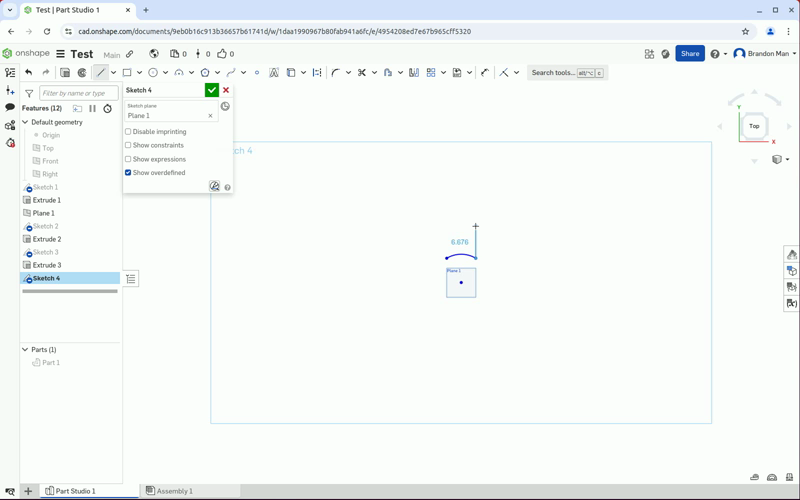
key_up(shift)
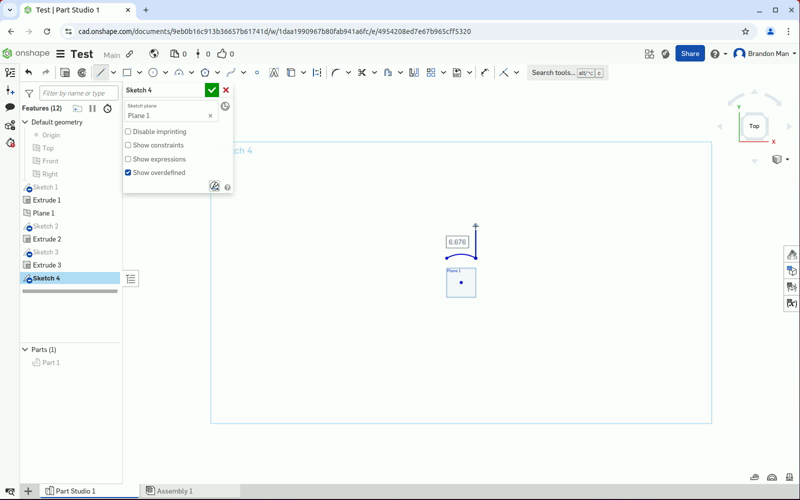
key_down(shift)
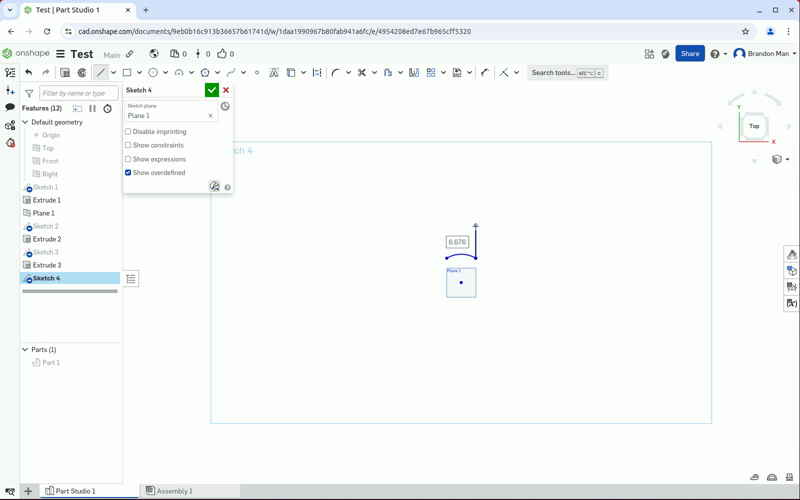
mouse_move(505, 225)
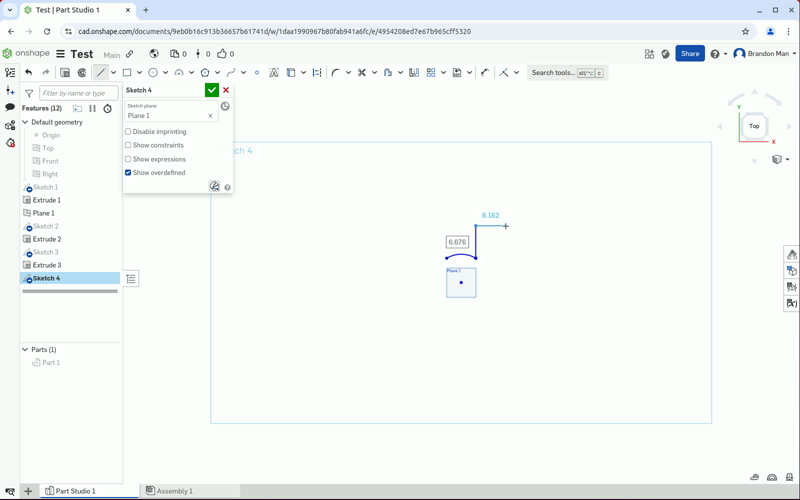
mouse_move(446, 225)
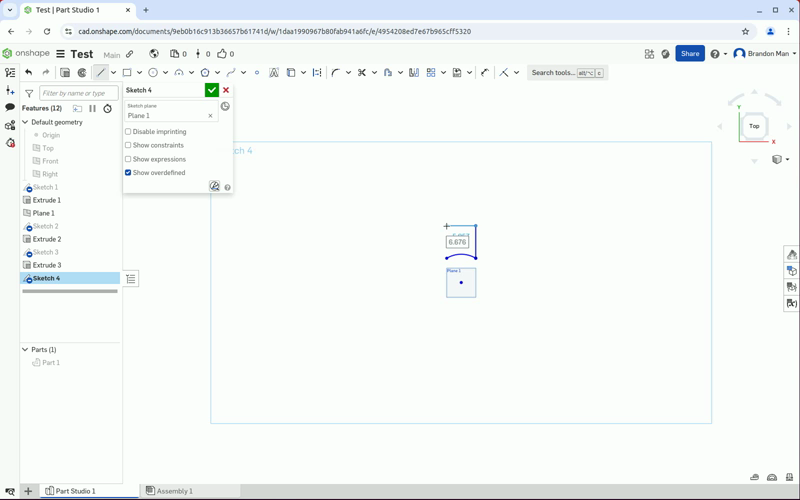
click(446, 225)
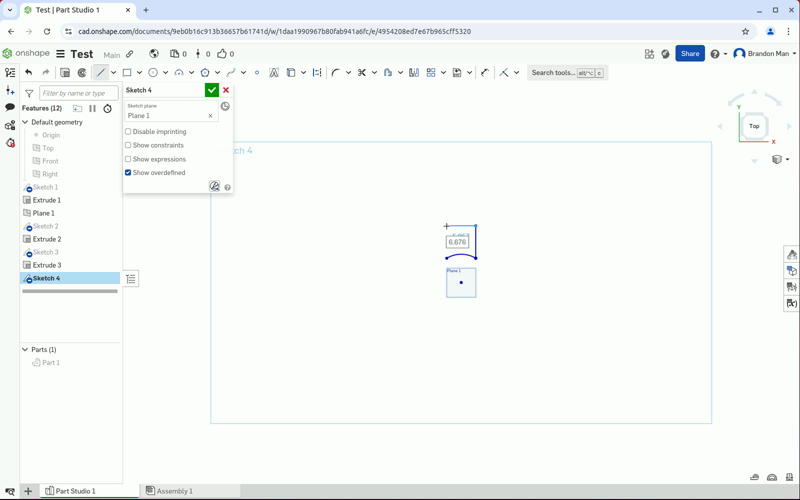
key_up(shift)
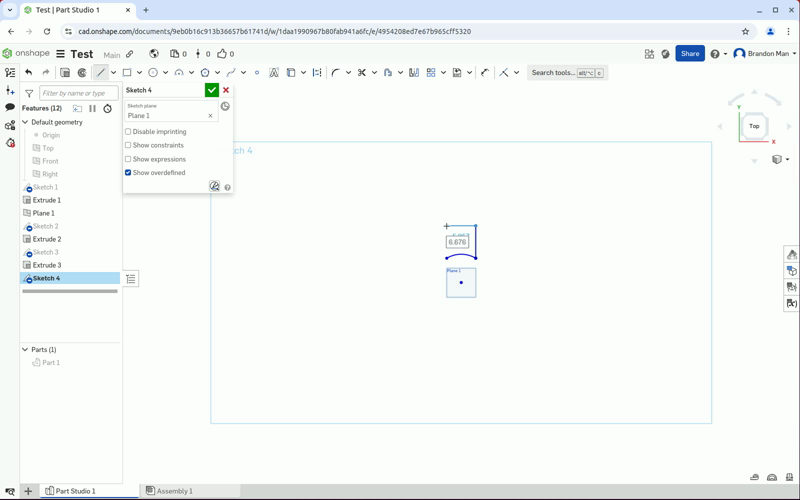
mouse_move(476, 225)
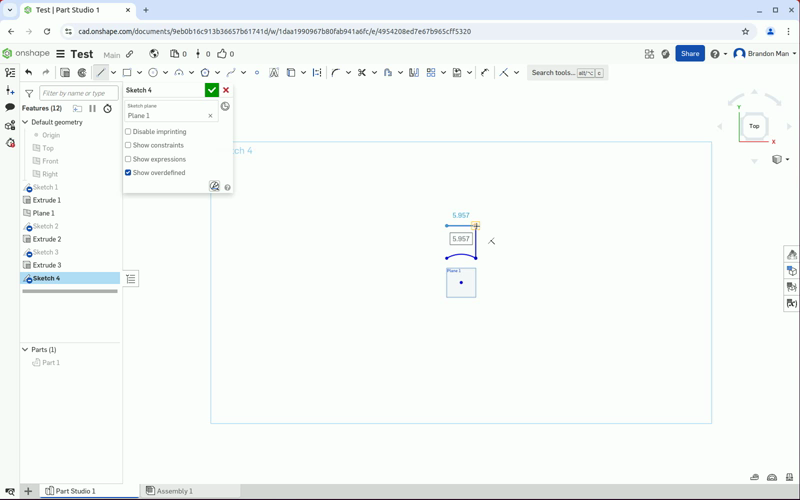
key_down(shift)
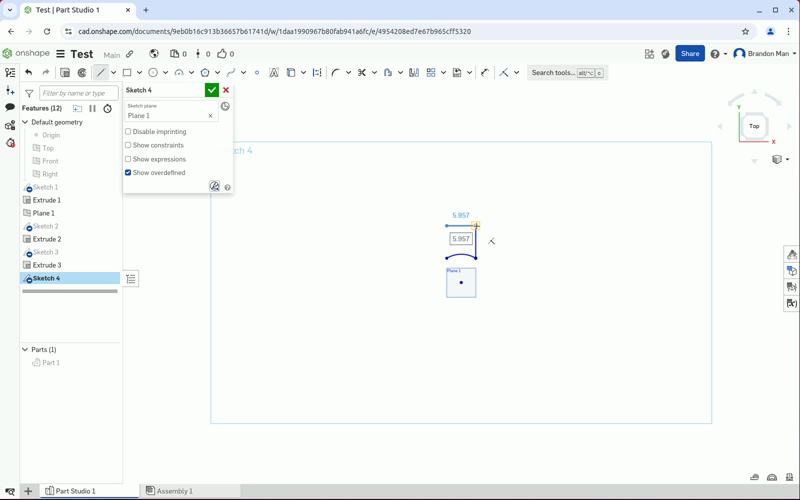
mouse_move(446, 258)
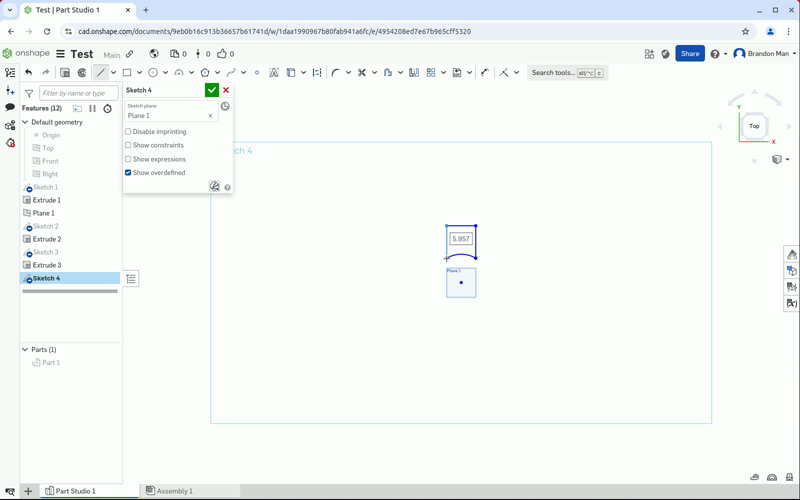
key_up(shift)
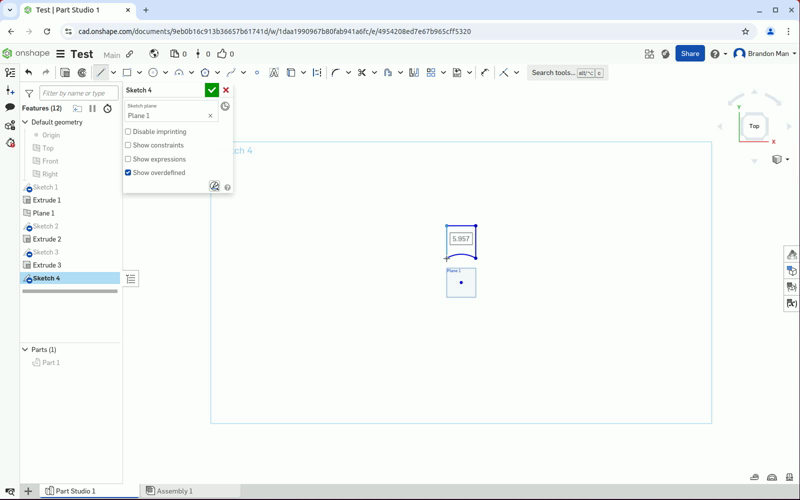
click(446, 258)
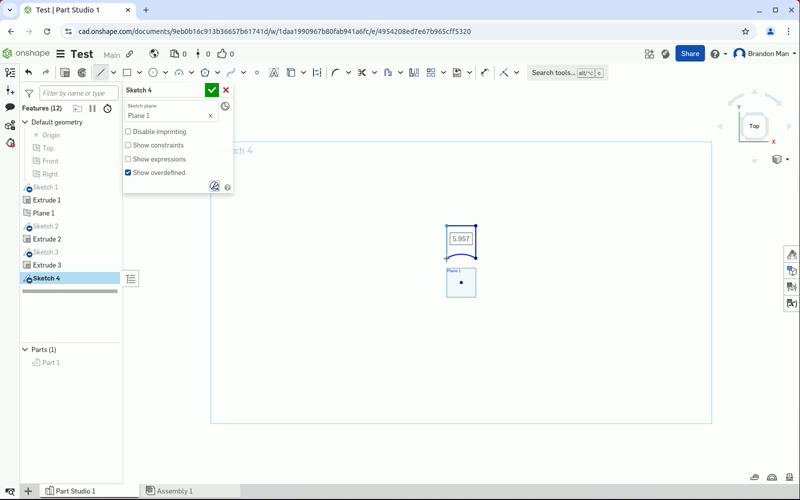
key(esc)
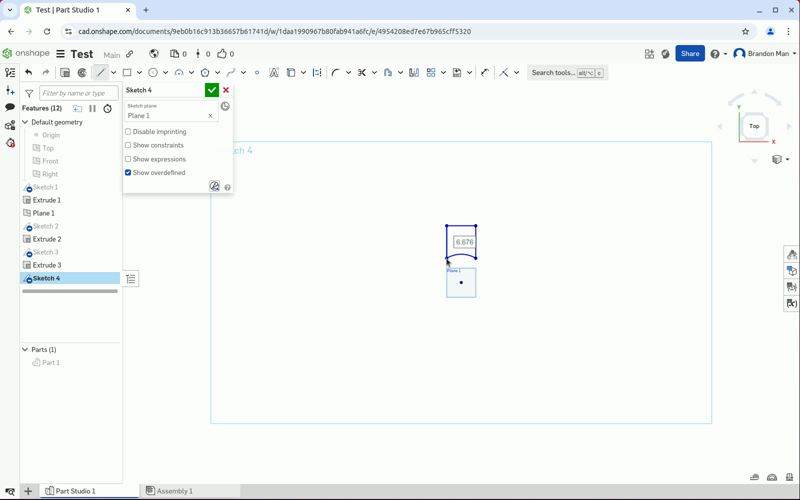
mouse_move(447, 240)
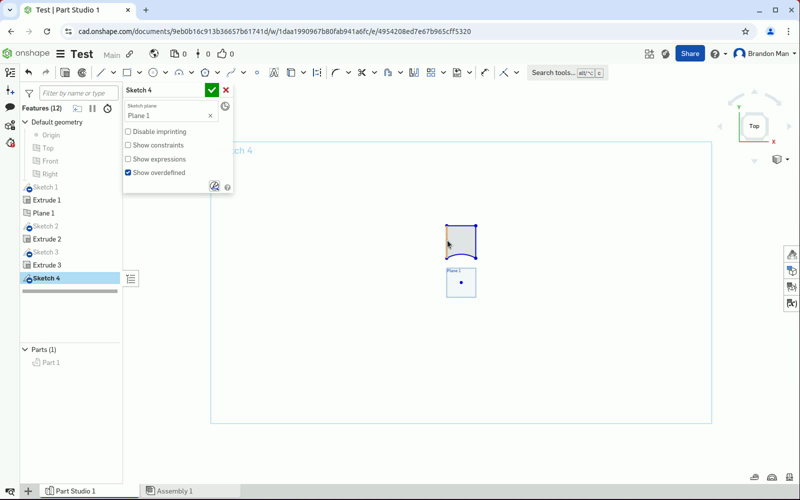
scroll(6)
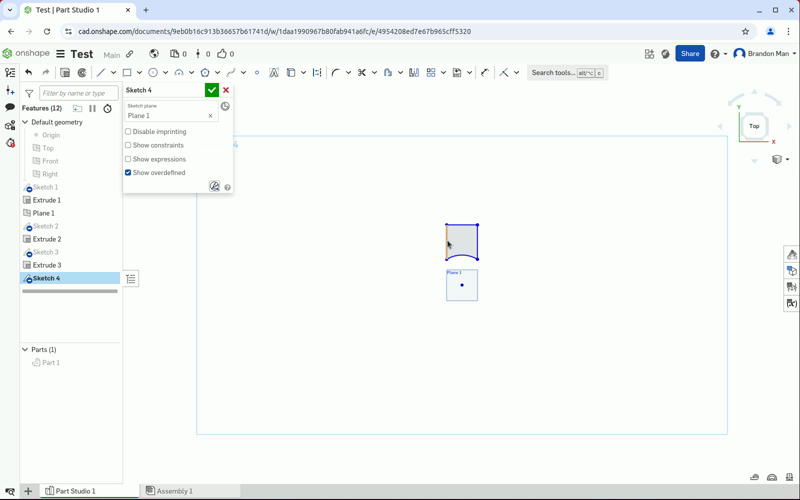
scroll(6)
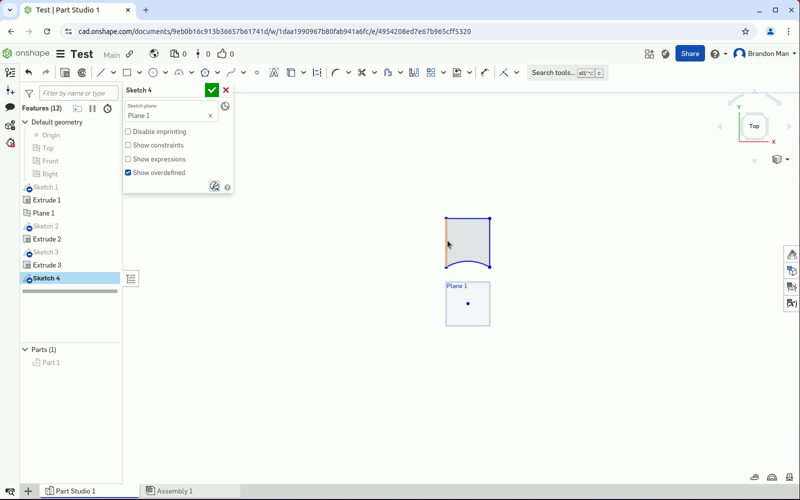
scroll(6)
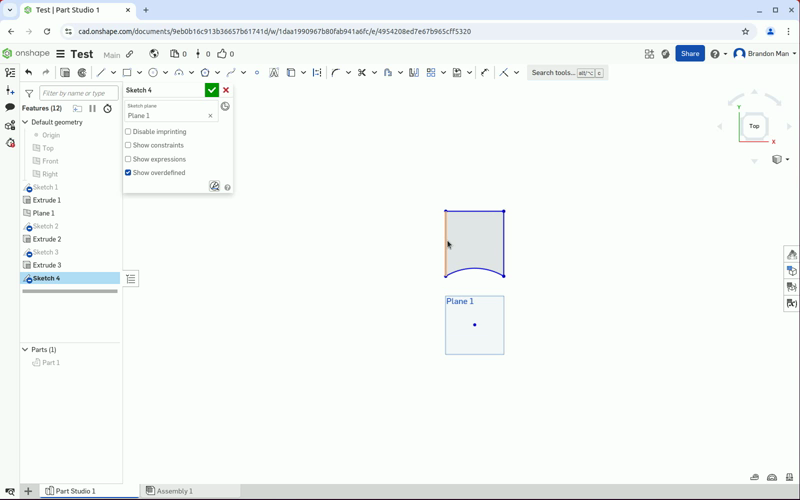
scroll(6)
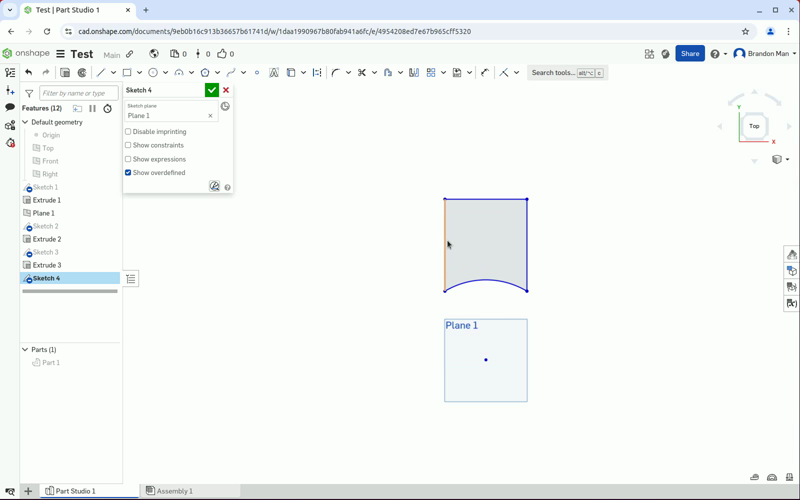
scroll(6)
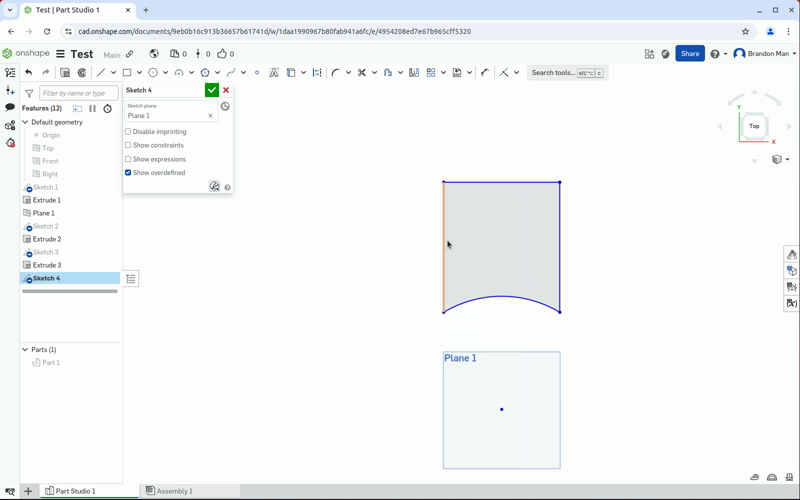
scroll(6)
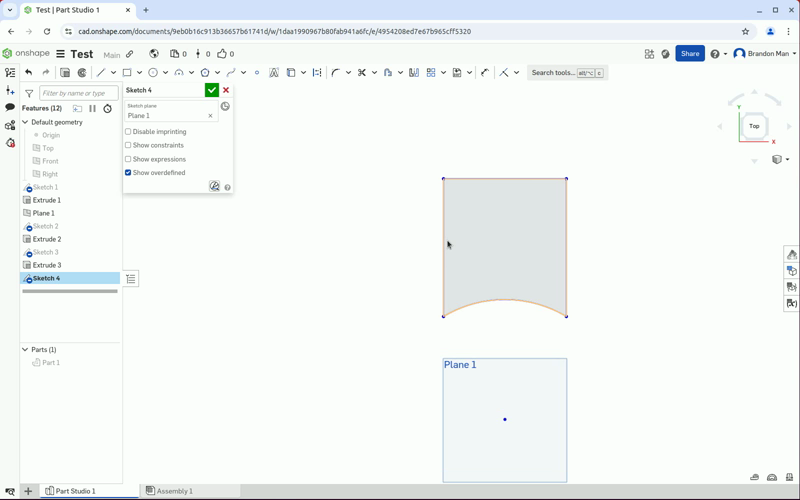
scroll(6)
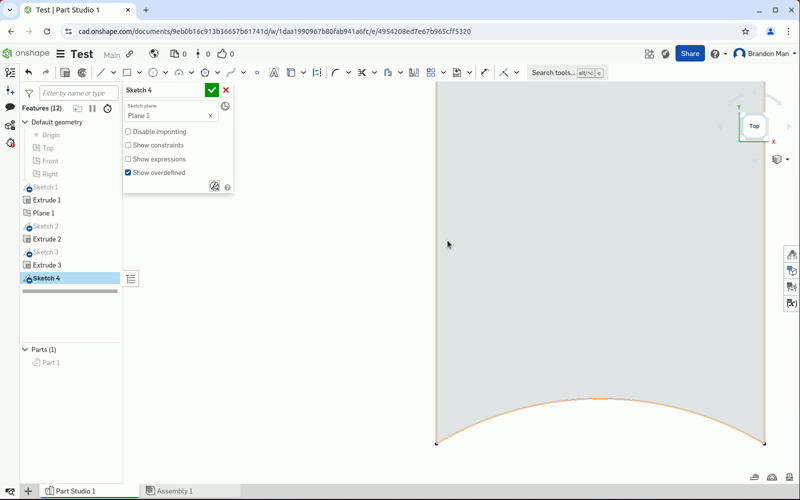
click(447, 240)
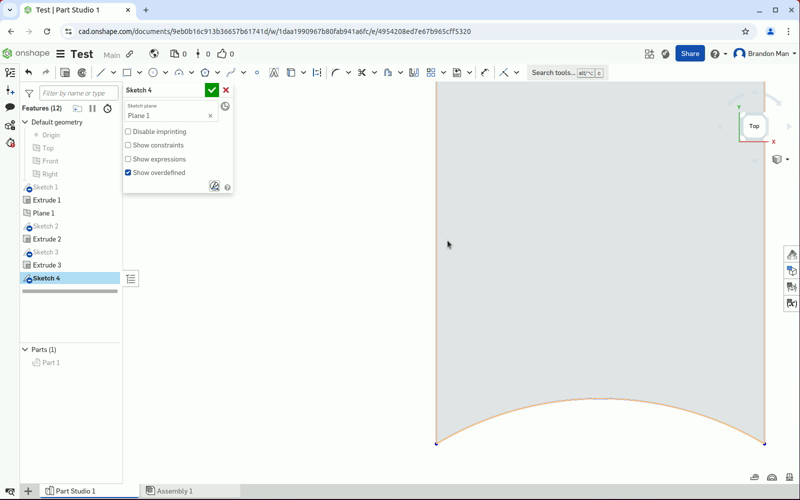
scroll(-6)
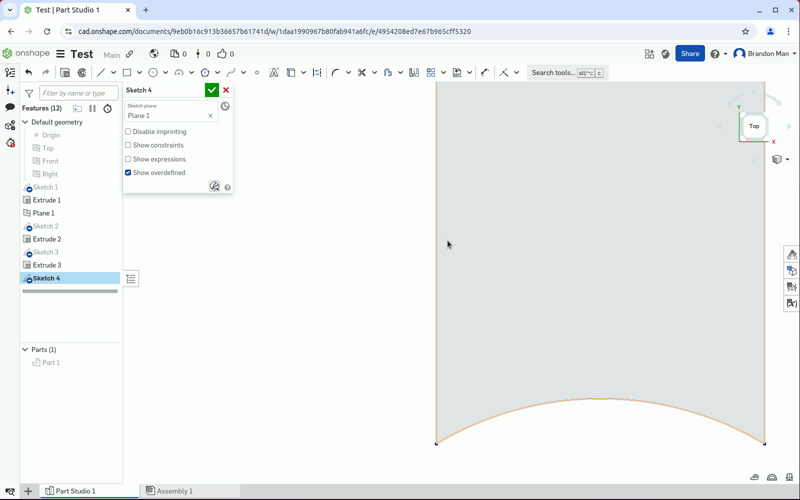
scroll(-6)
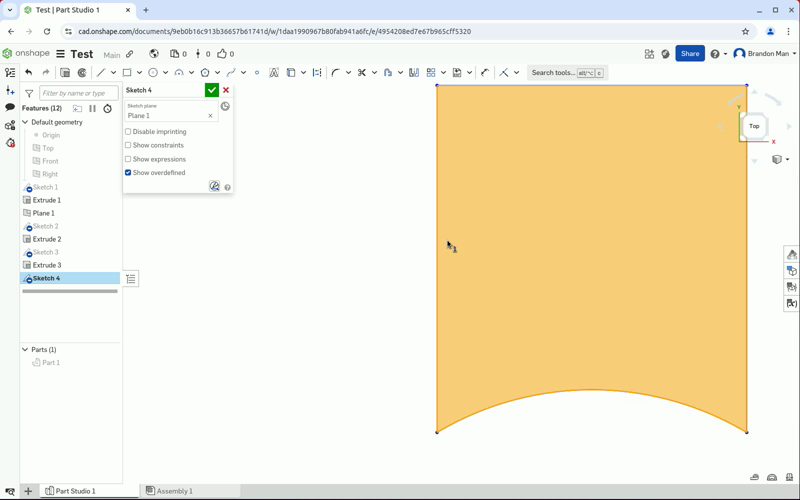
scroll(-6)
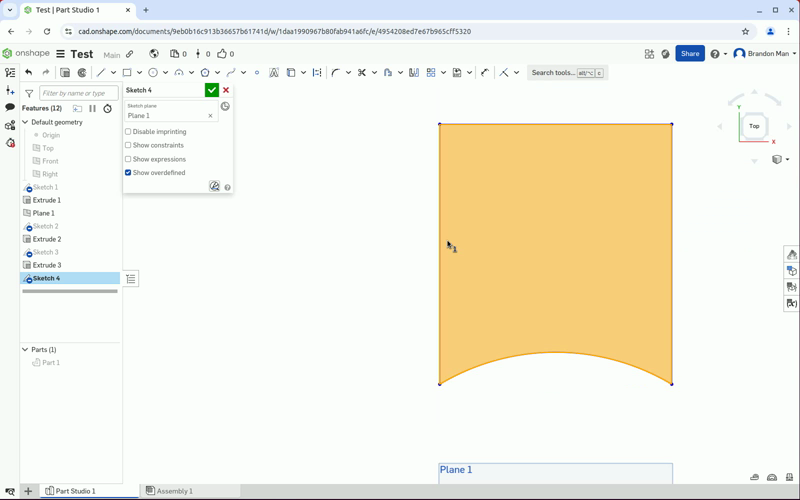
scroll(-6)
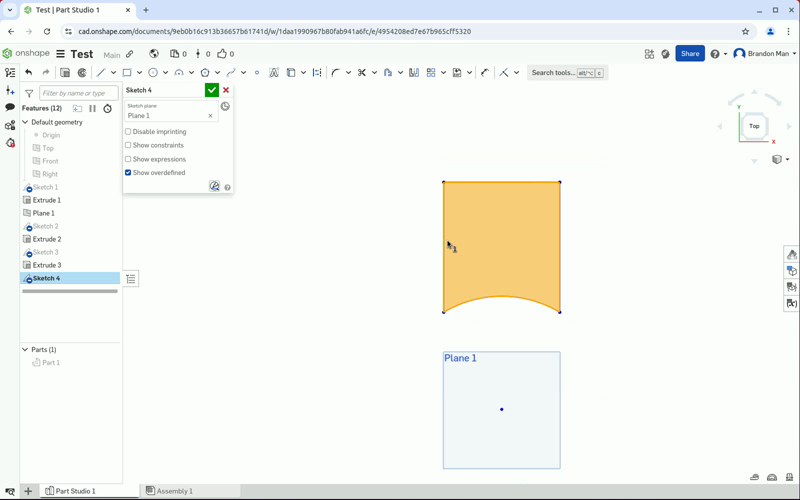
scroll(-6)
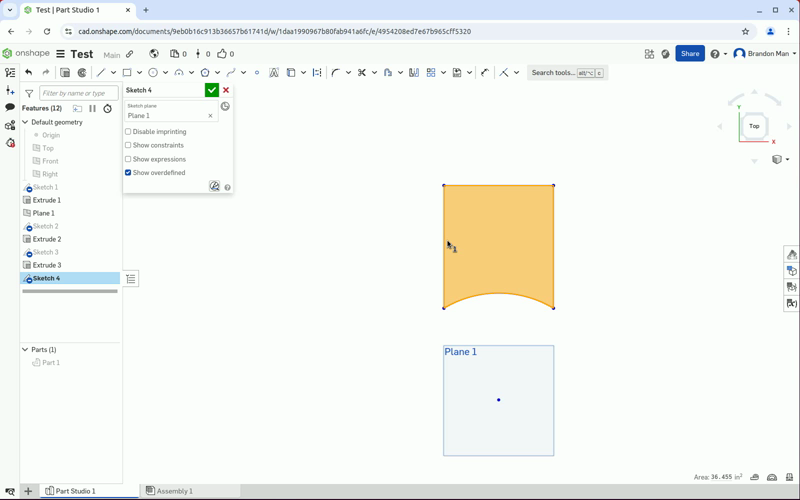
scroll(-6)
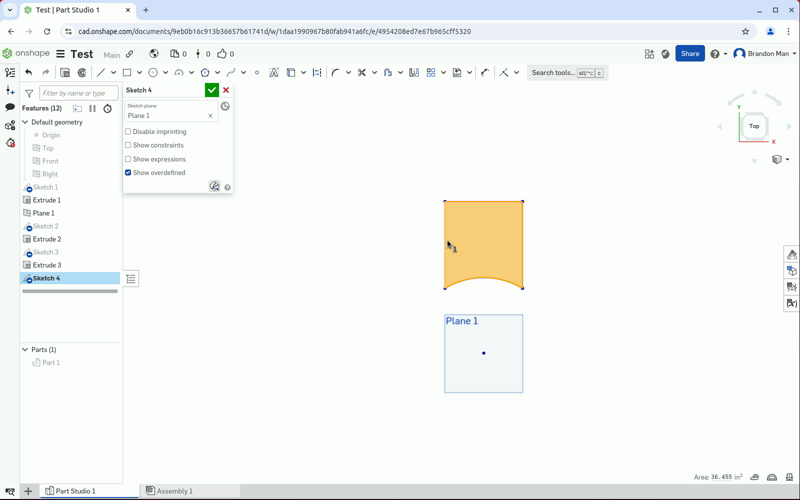
scroll(-6)
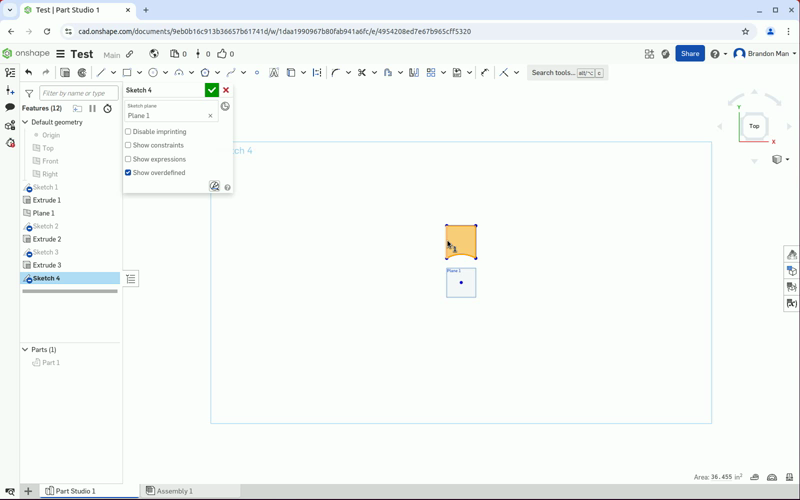
mouse_move(73, 352)
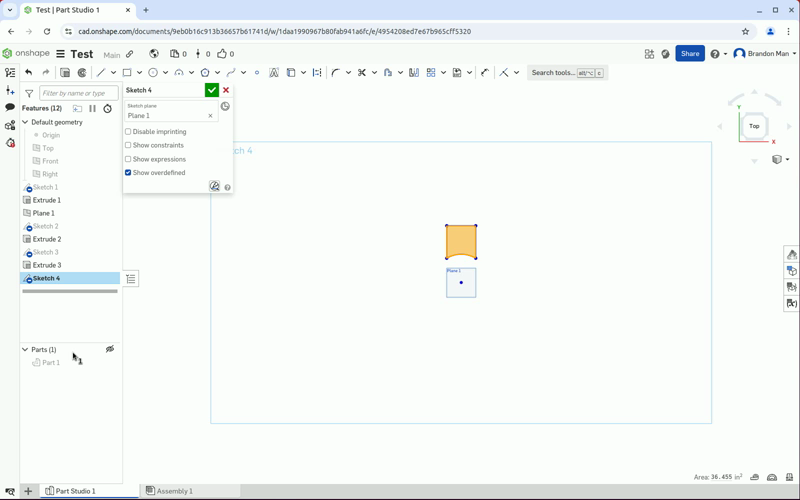
key(shift+y)
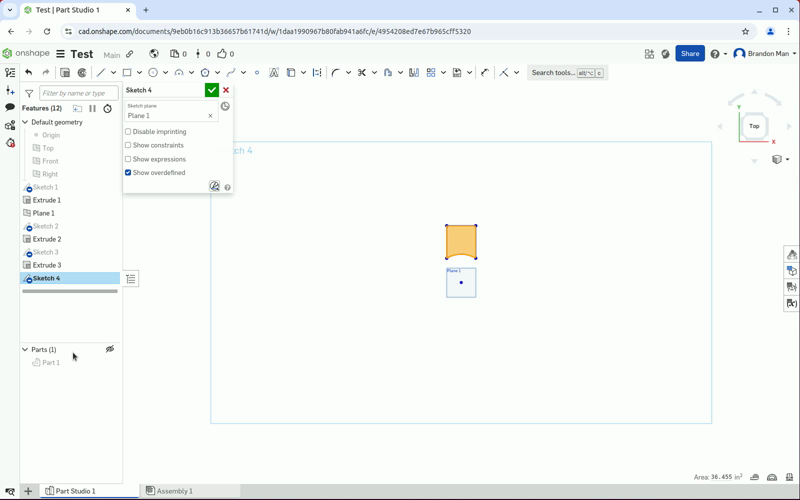
key(shift+e)
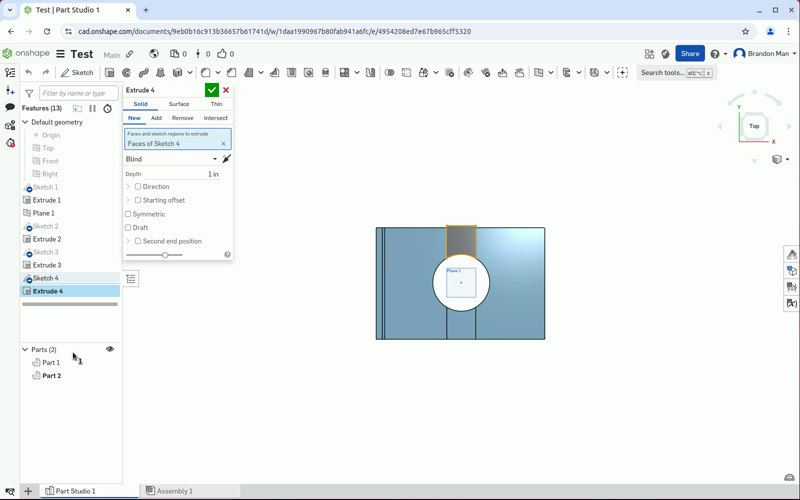
mouse_move(143, 106)
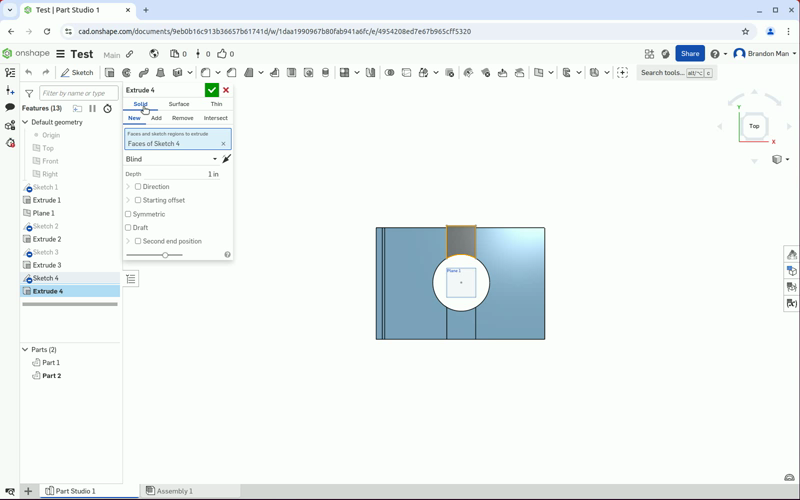
click(143, 106)
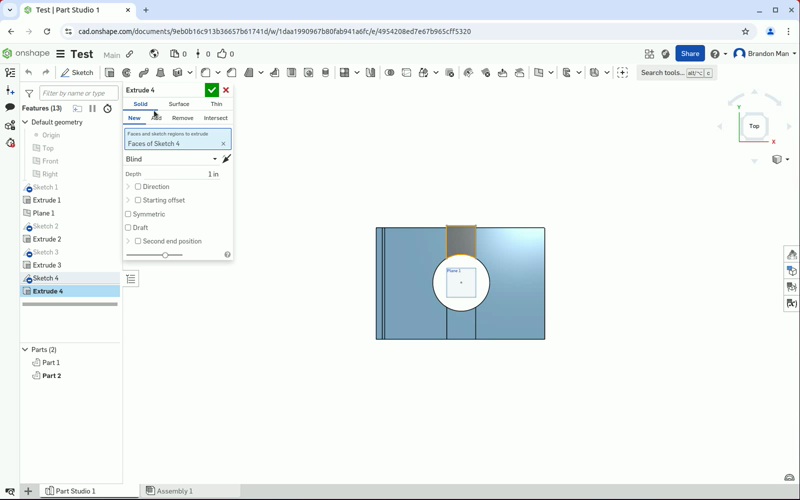
mouse_move(186, 120)
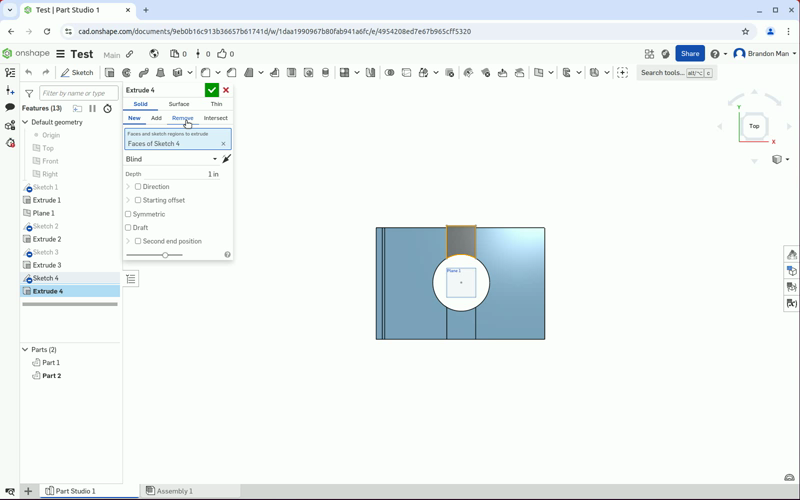
click(186, 120)
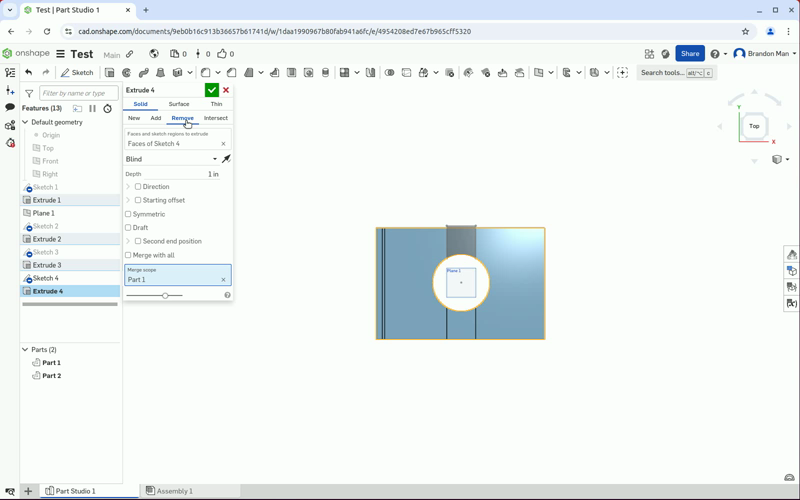
key(tab, 4)
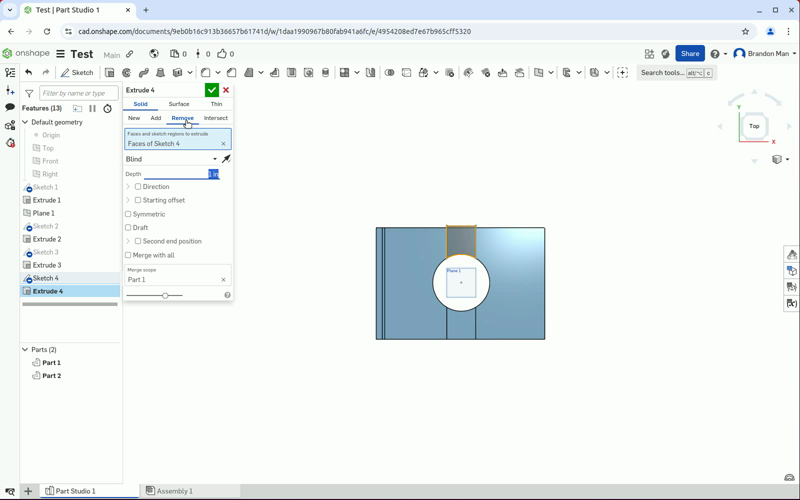
text(2.407)
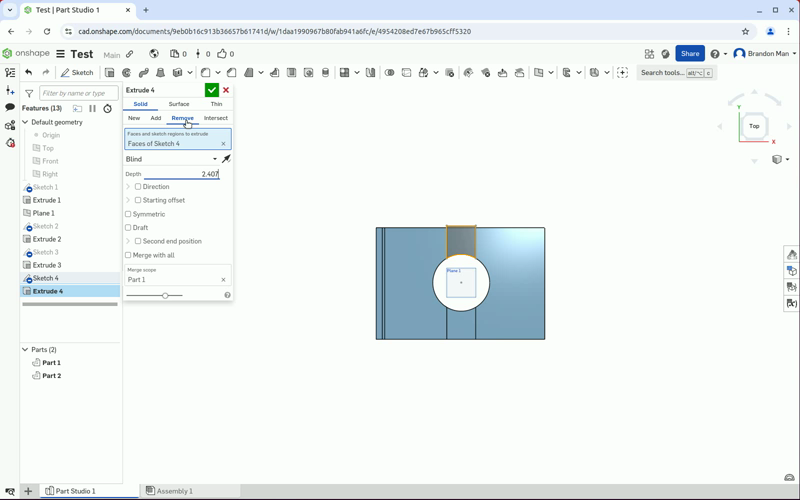
key(tab, 6)
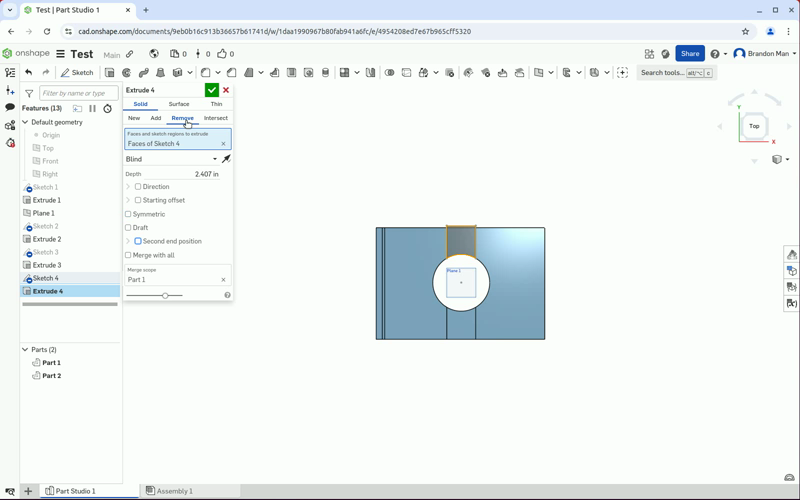
key(space)
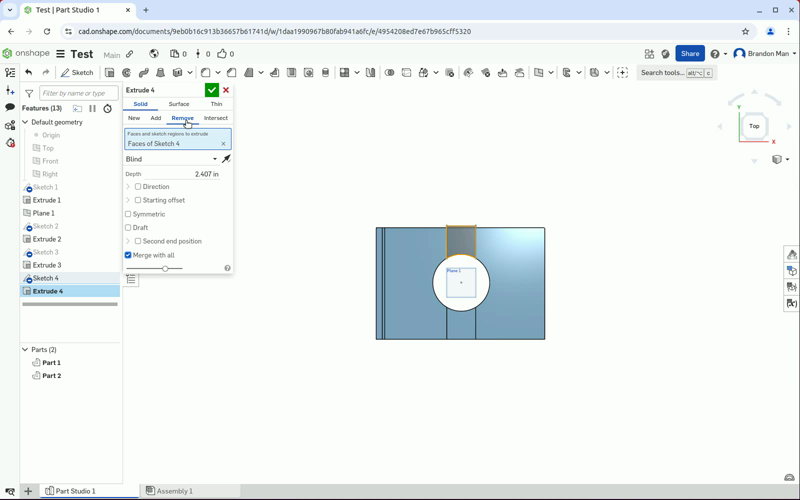
key(enter)
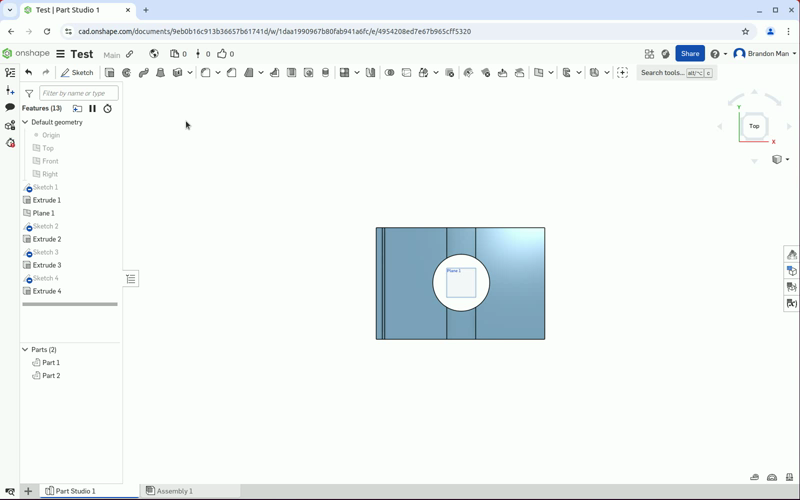
key(shift+h)
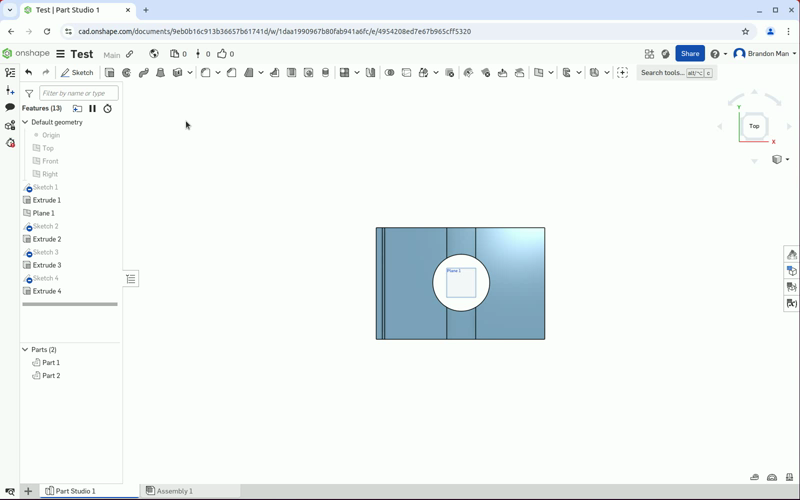
key(shift+h)
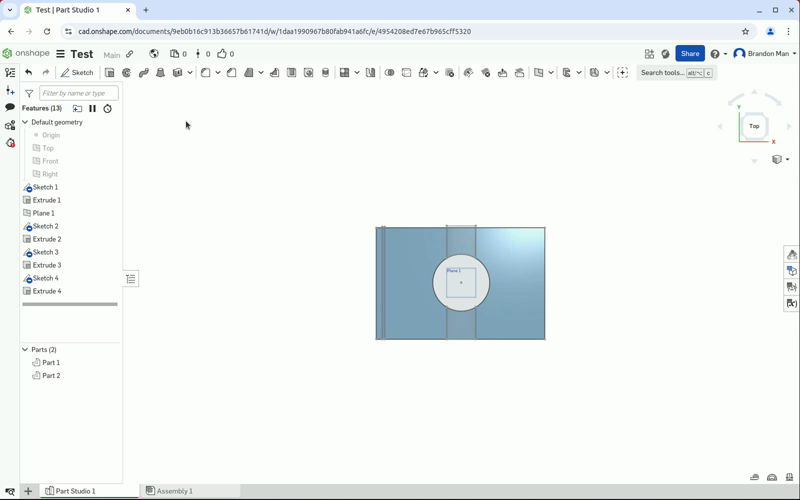
key(shift+7)
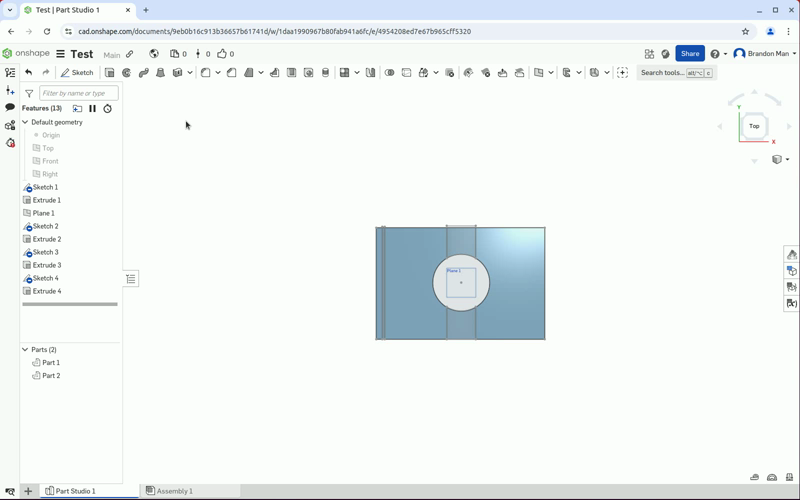
key(up, 3)
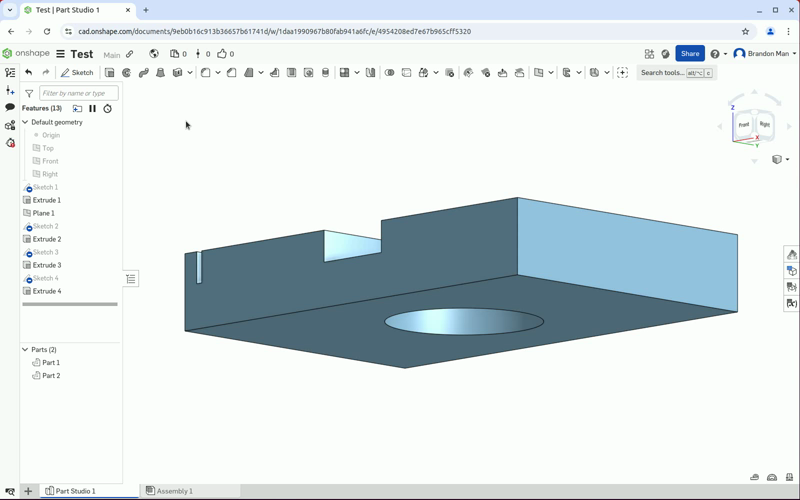
key(left, 3)
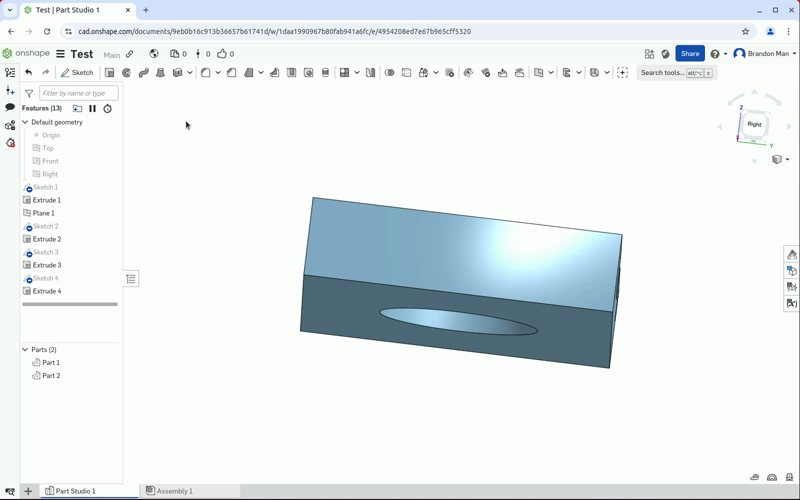
key(right, 3)
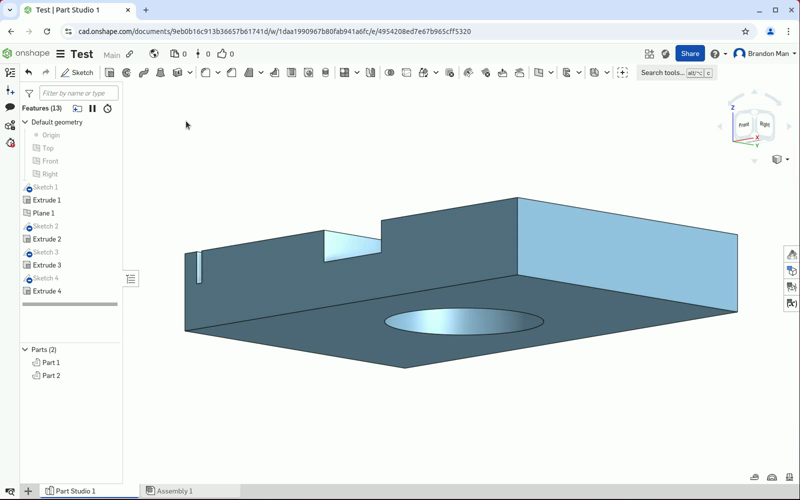
key(down, 3)
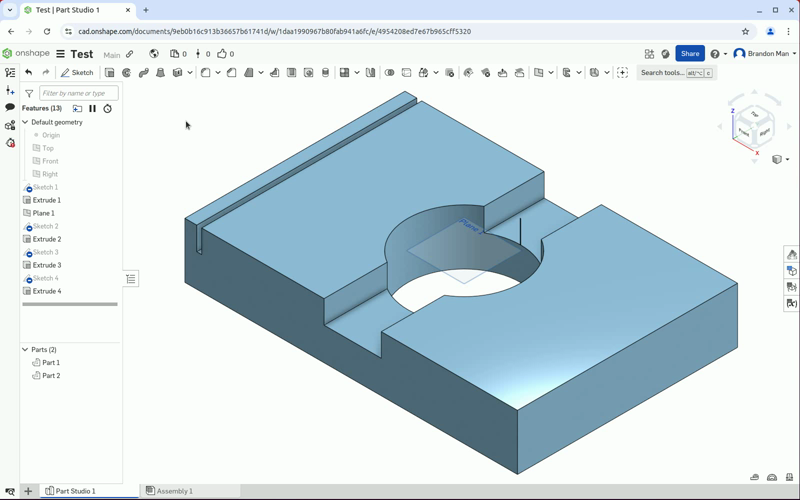
mouse_move(73, 189)
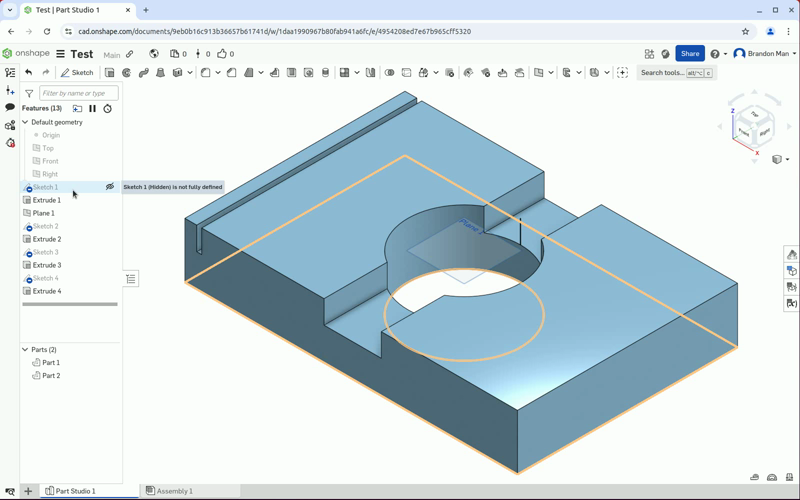
click(73, 189)